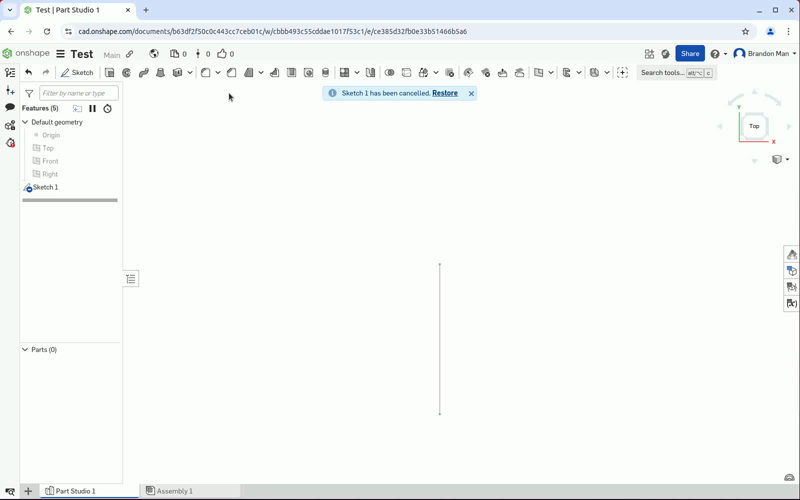
key(shift+h)
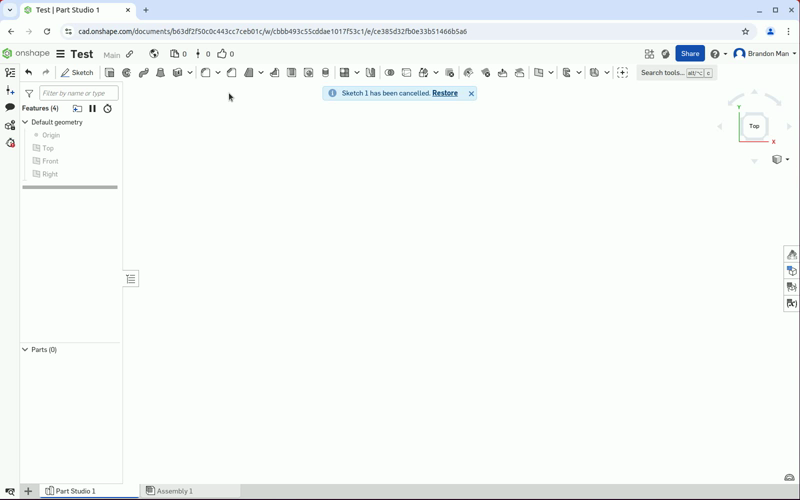
mouse_move(73, 352)
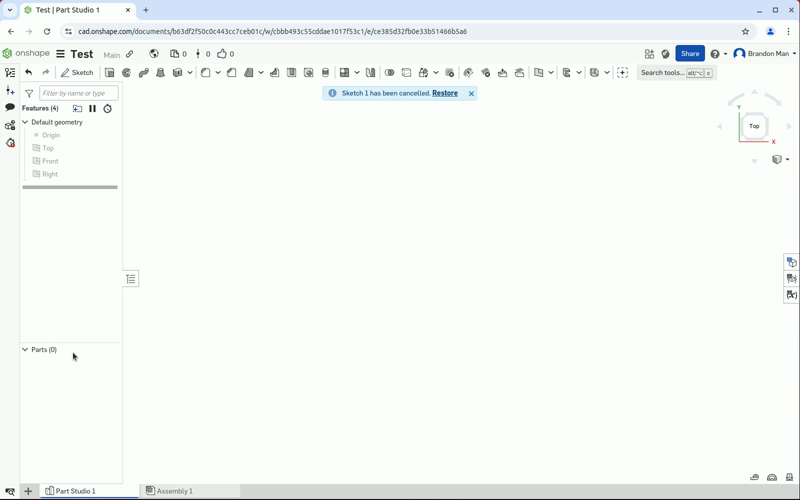
key(y)
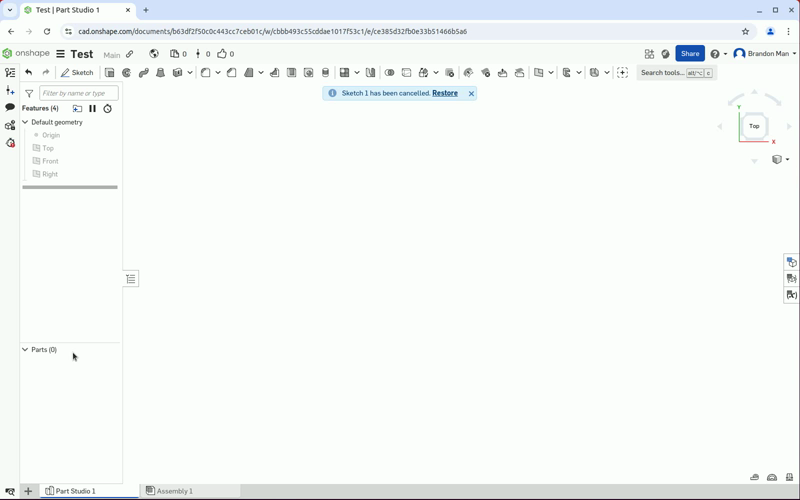
key(shift+p)
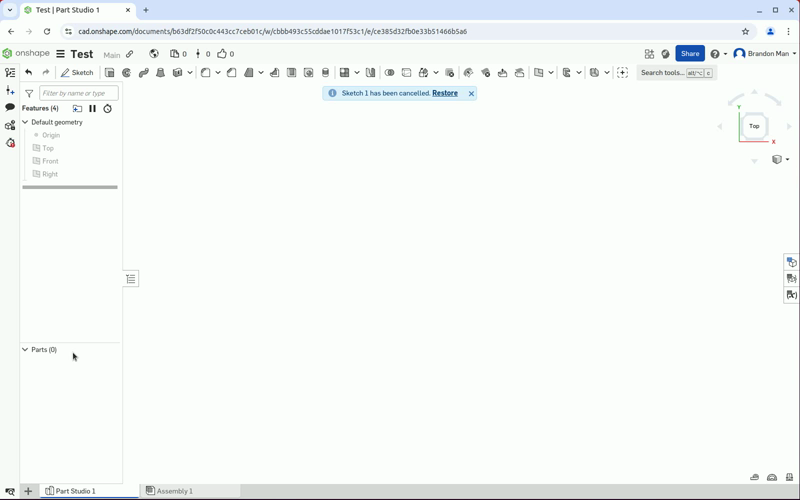
key(space)
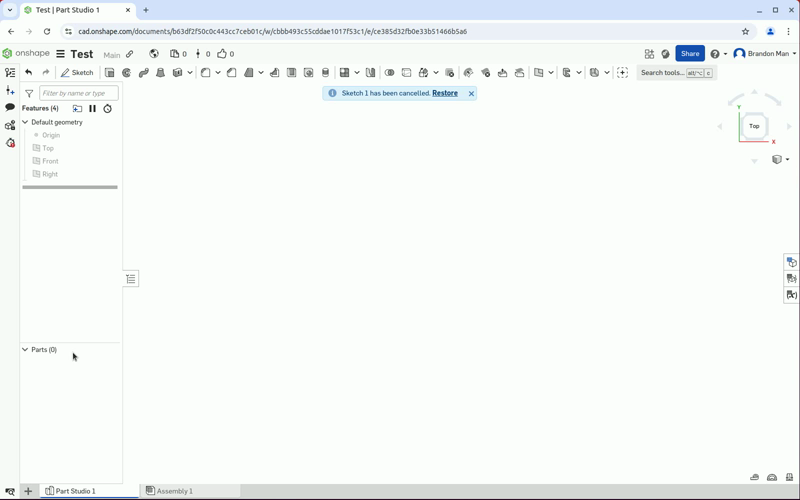
key_down(shift)
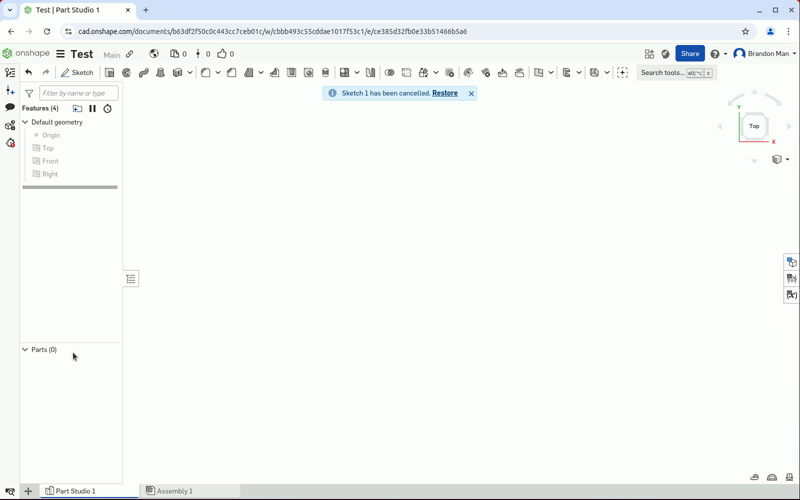
key(up)
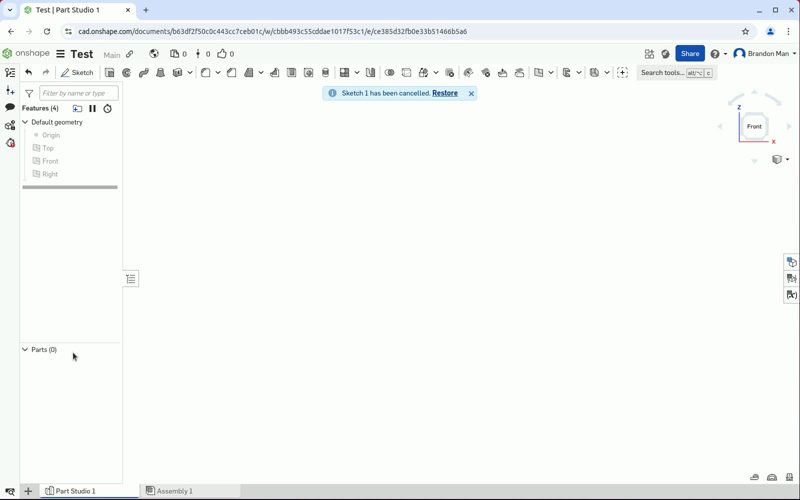
key_up(shift)
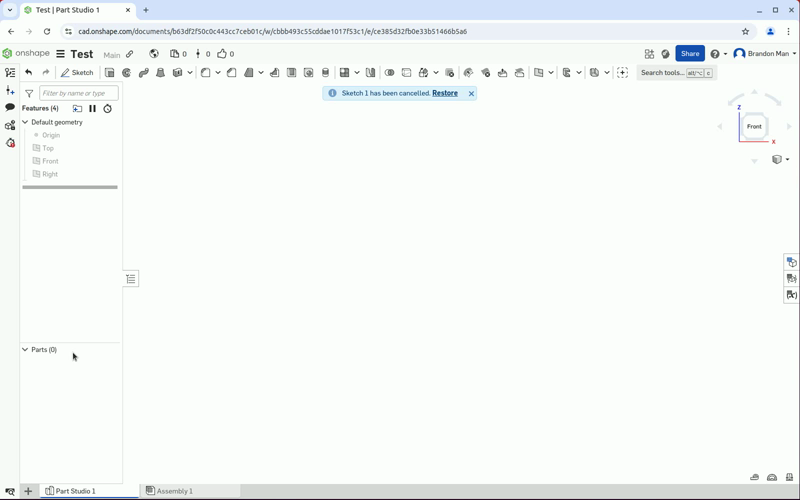
mouse_move(73, 352)
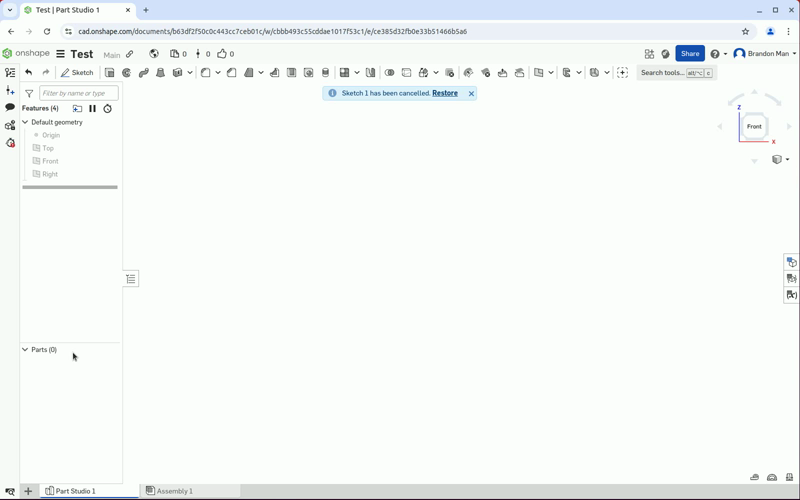
key(shift+y)
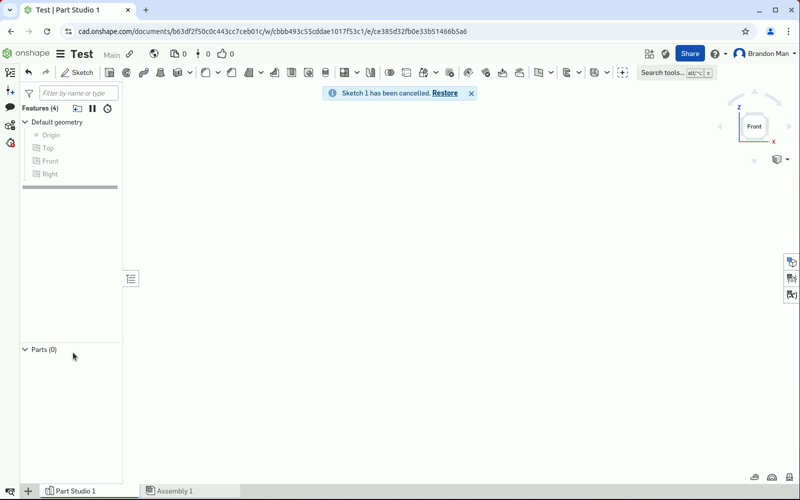
key(shift+s)
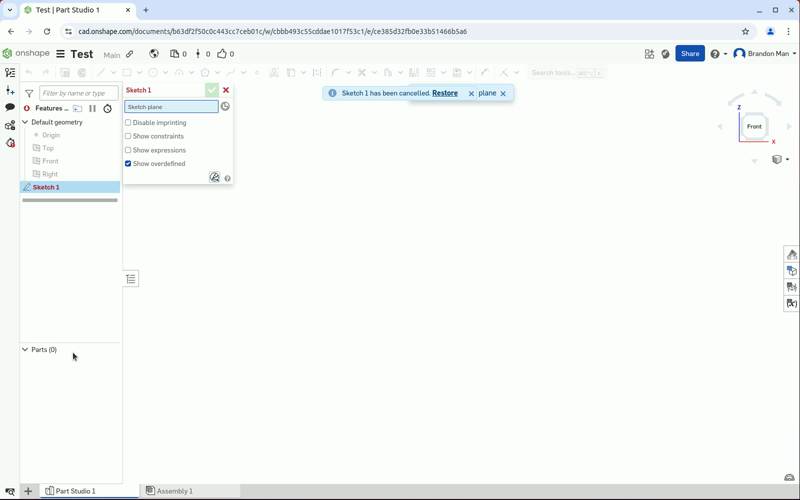
mouse_move(73, 163)
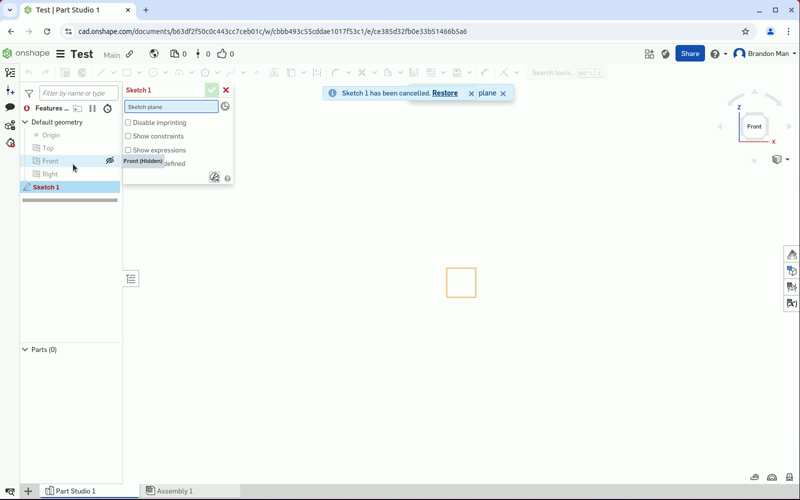
click(73, 163)
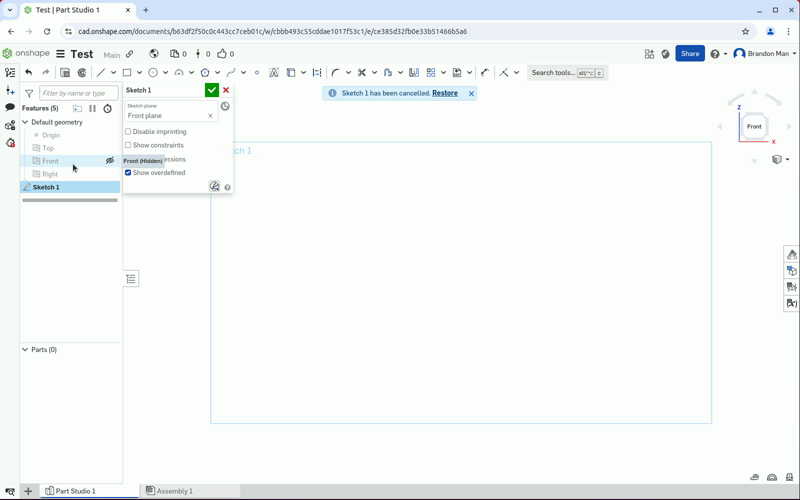
mouse_move(73, 352)
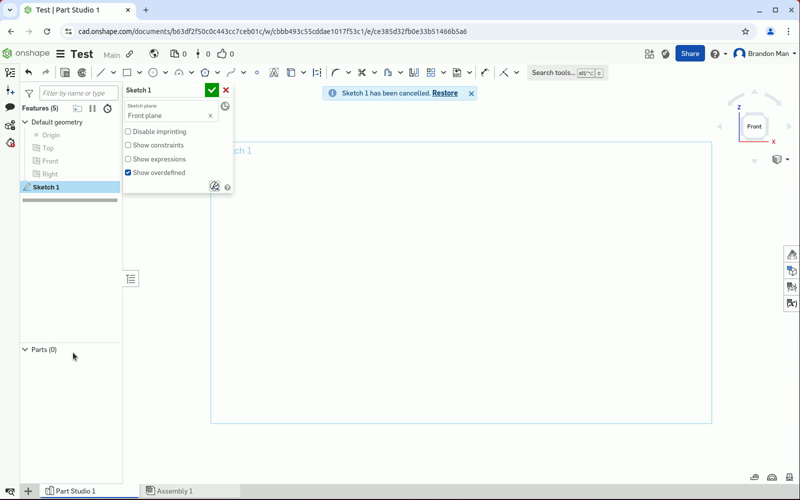
key(y)
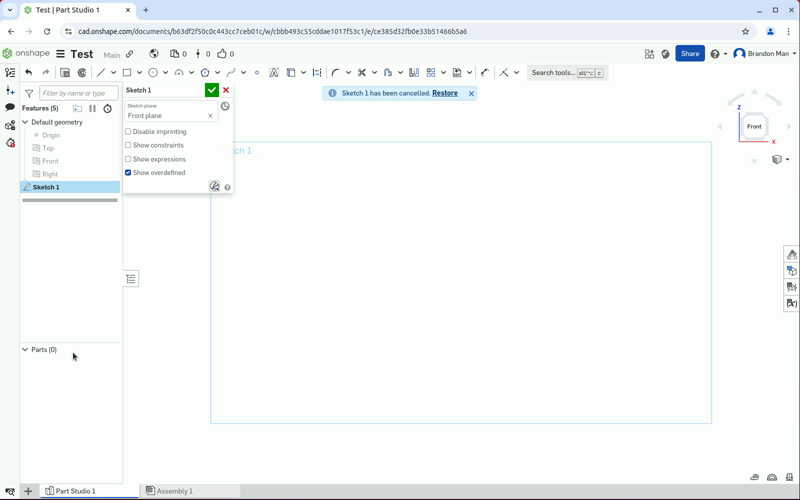
key(l)
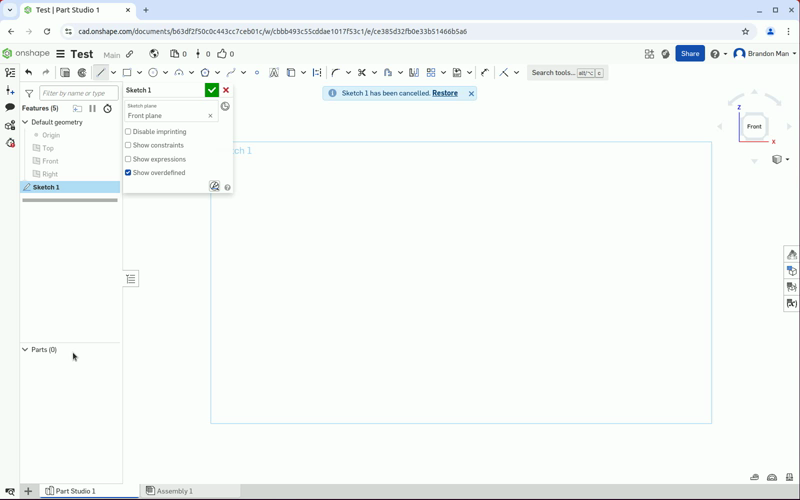
key_down(shift)
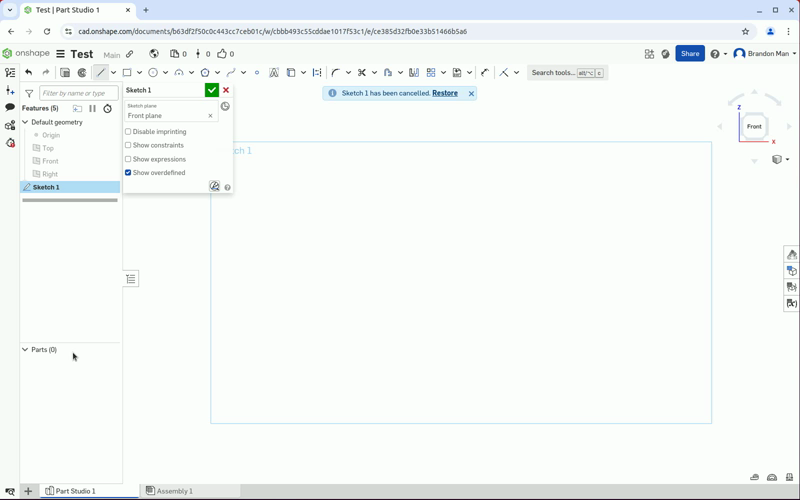
mouse_move(348, 266)
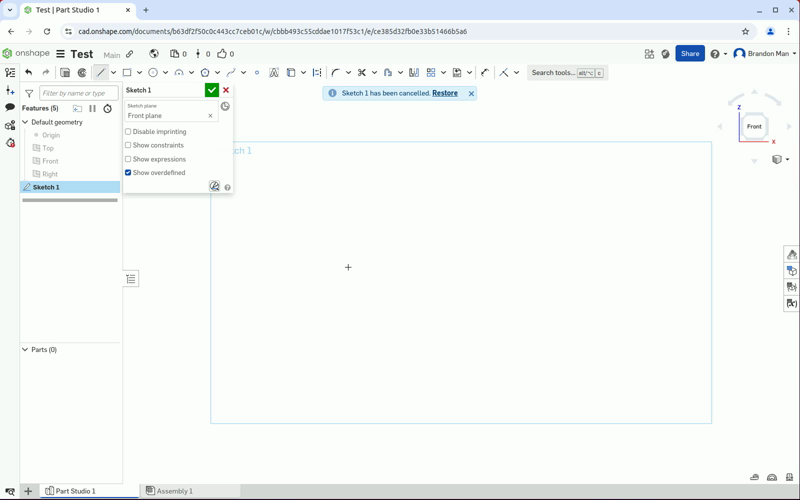
click(348, 266)
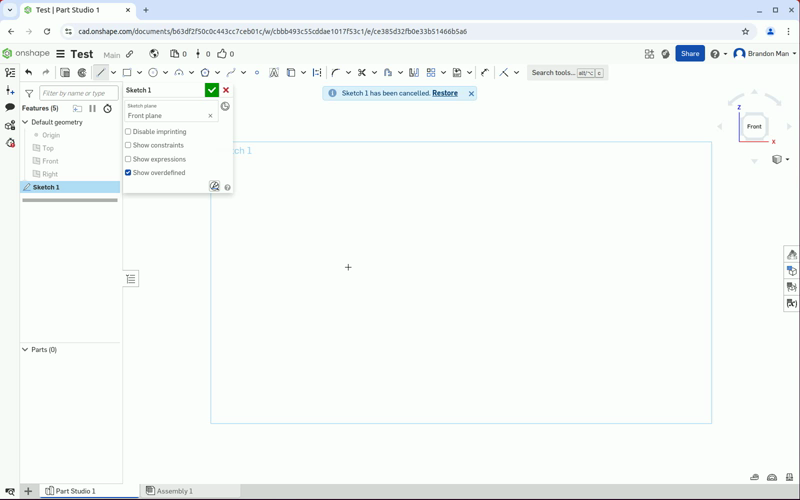
key_up(shift)
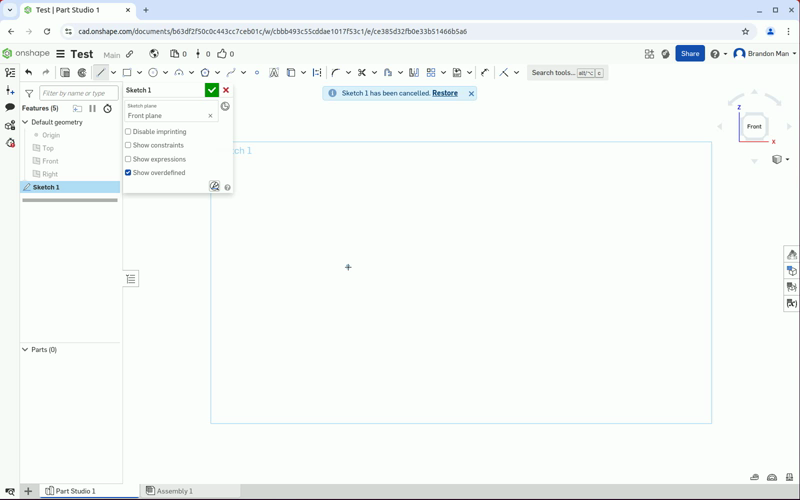
key_down(shift)
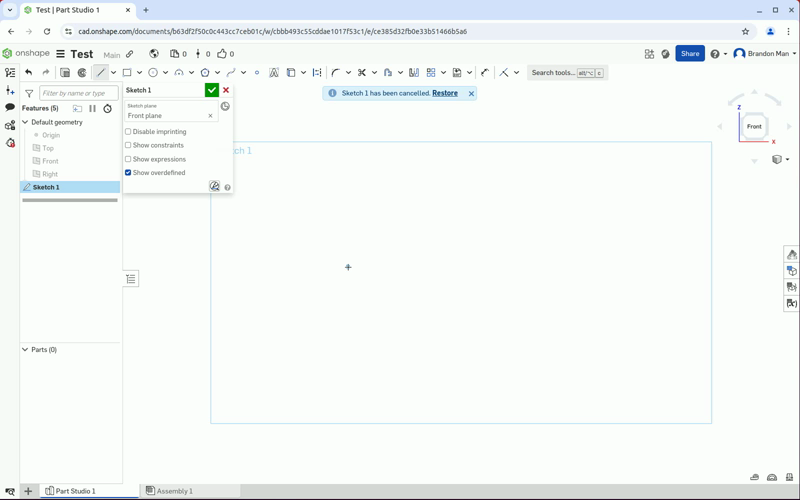
mouse_move(378, 266)
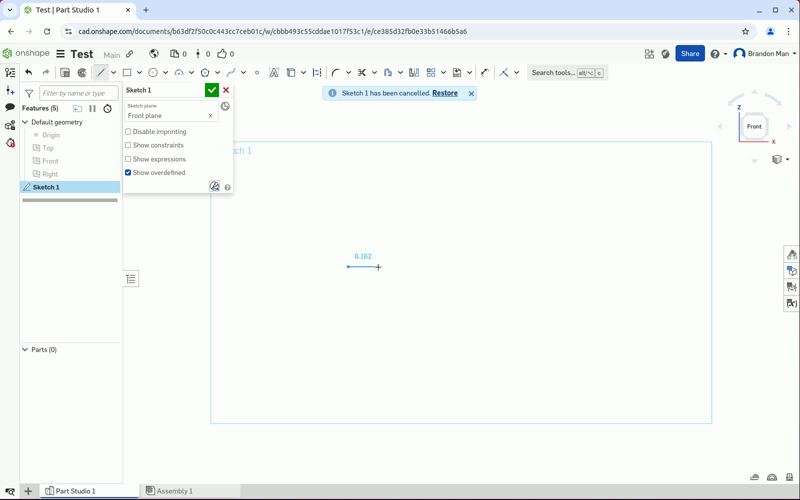
mouse_move(350, 287)
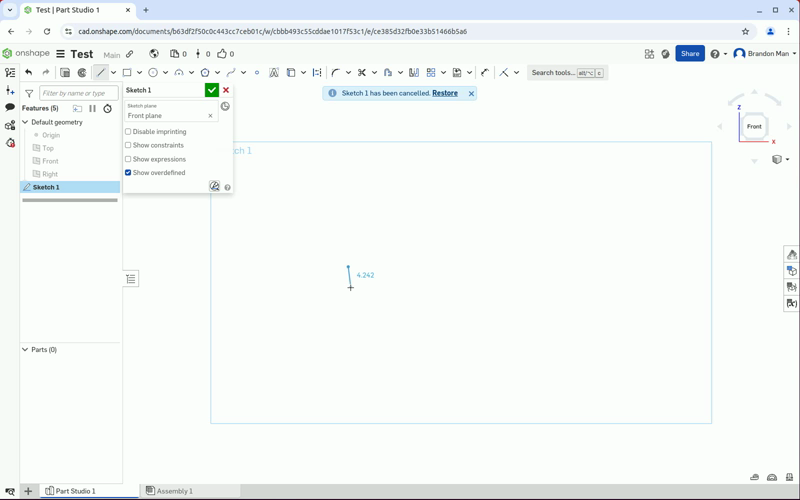
click(350, 287)
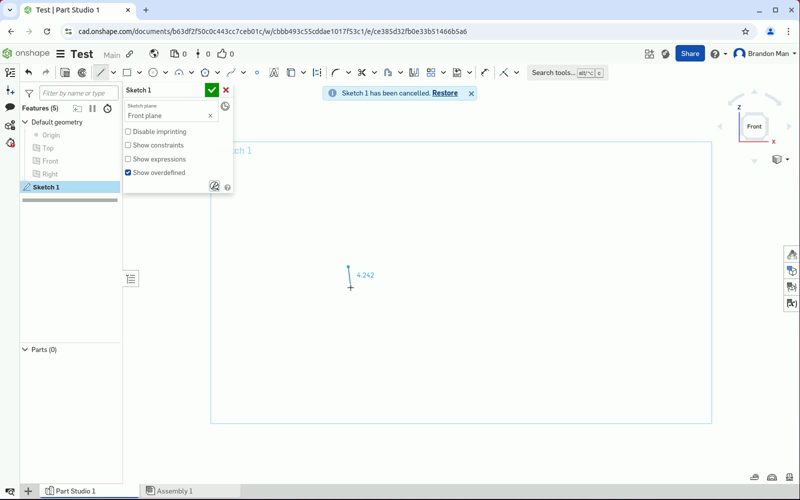
key_up(shift)
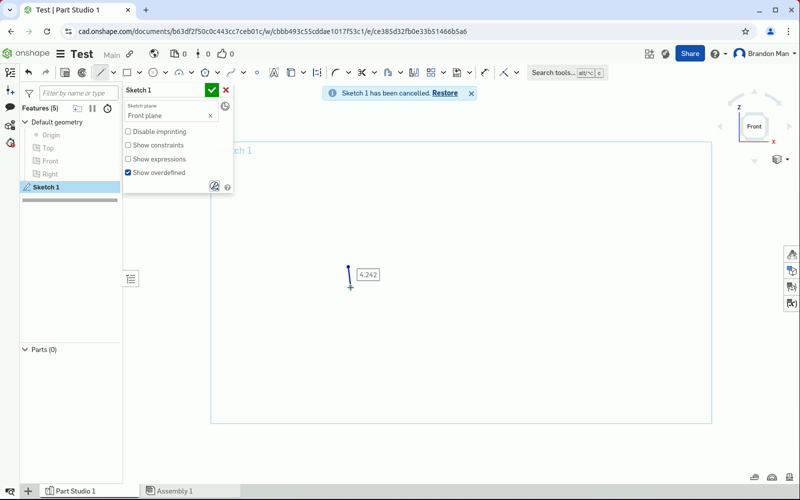
key_down(shift)
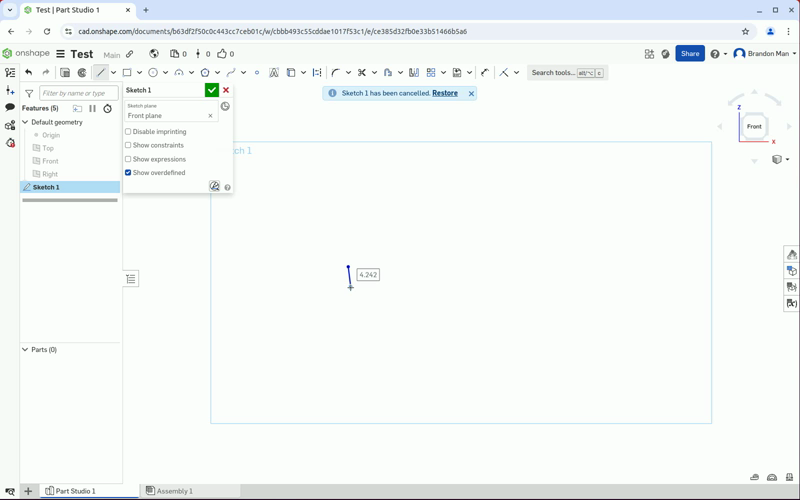
mouse_move(569, 287)
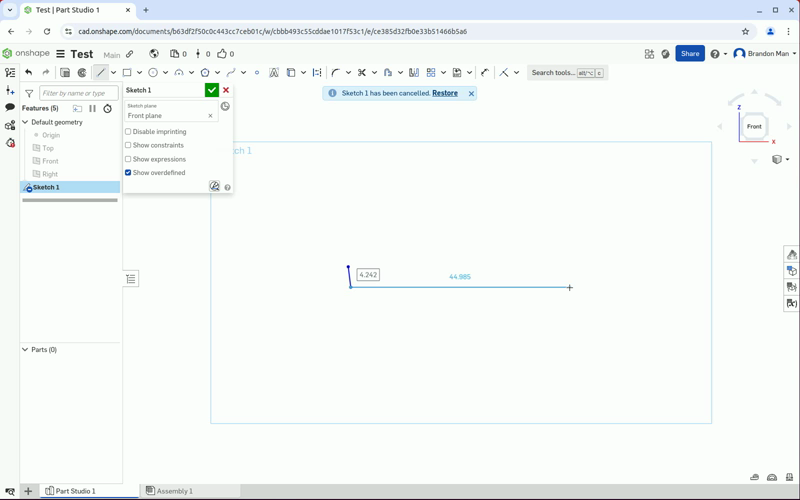
click(569, 287)
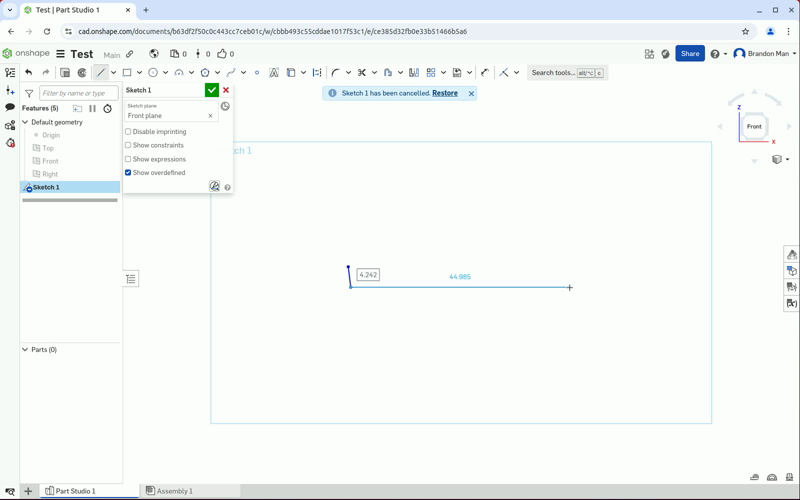
key_up(shift)
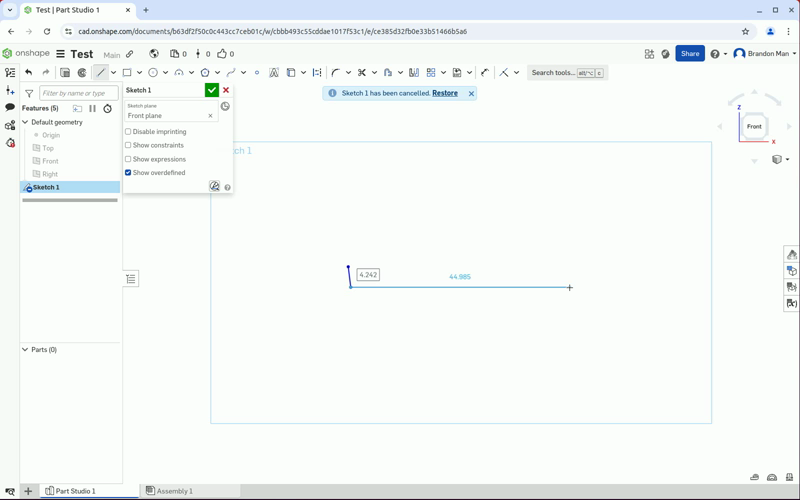
key_down(shift)
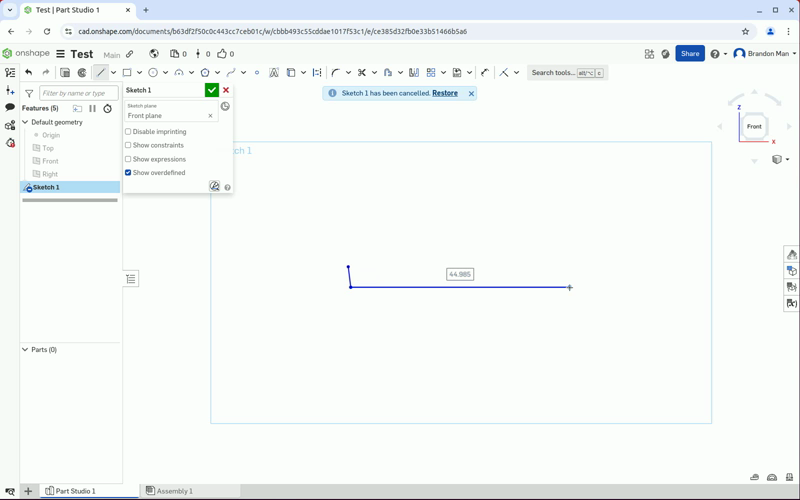
mouse_move(589, 287)
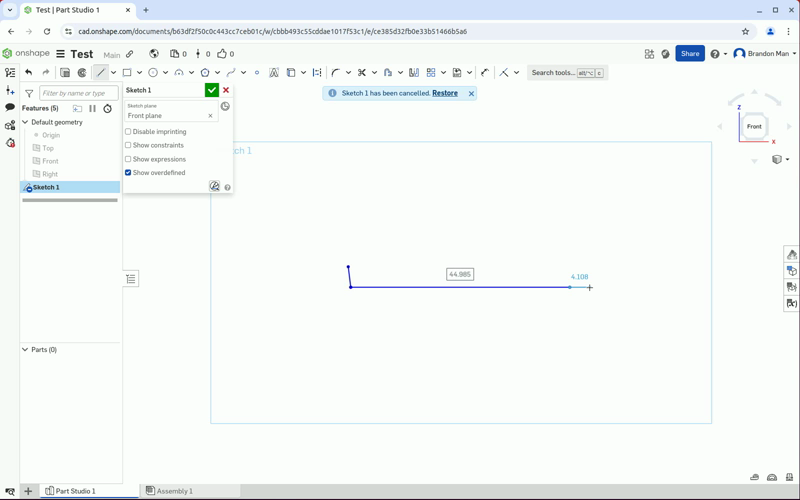
mouse_move(569, 266)
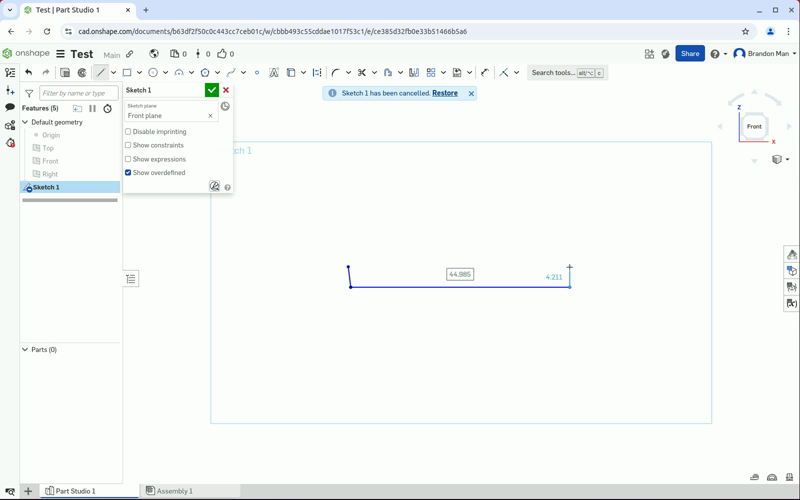
click(569, 266)
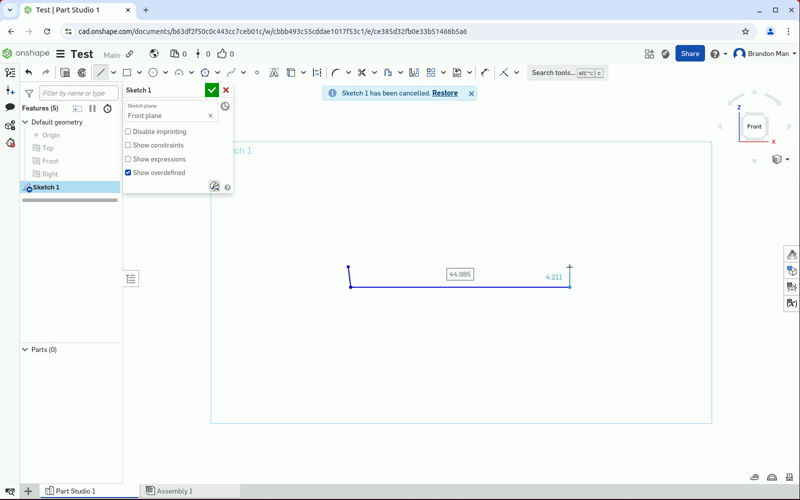
key_up(shift)
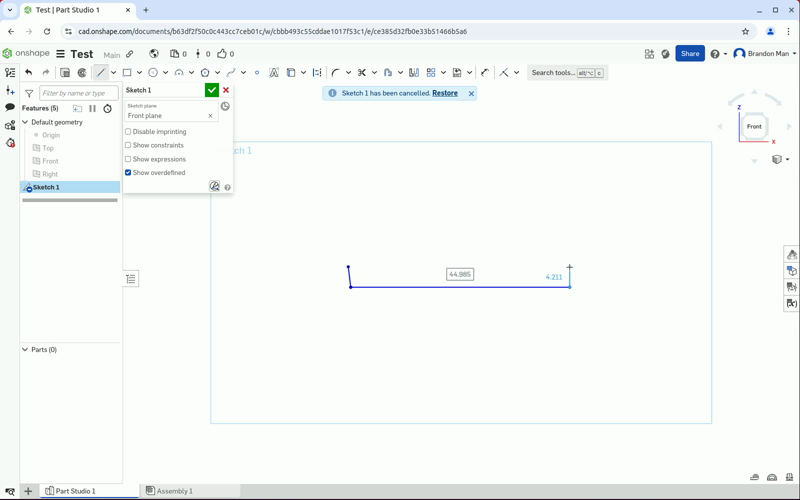
key_down(shift)
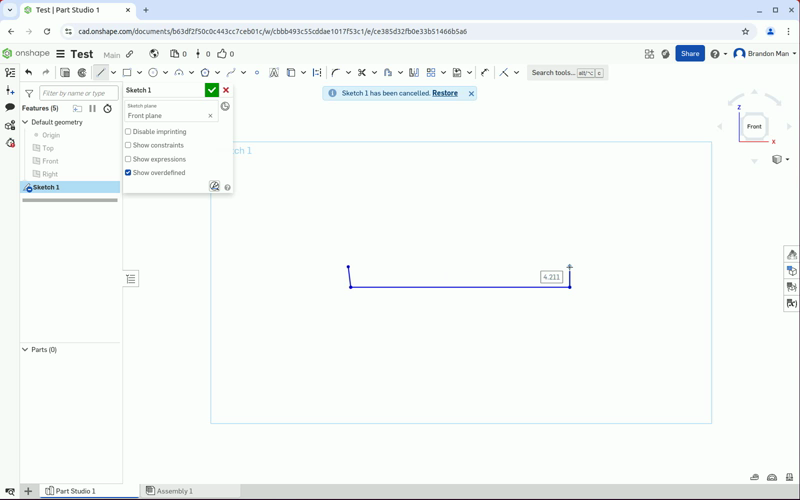
mouse_move(348, 266)
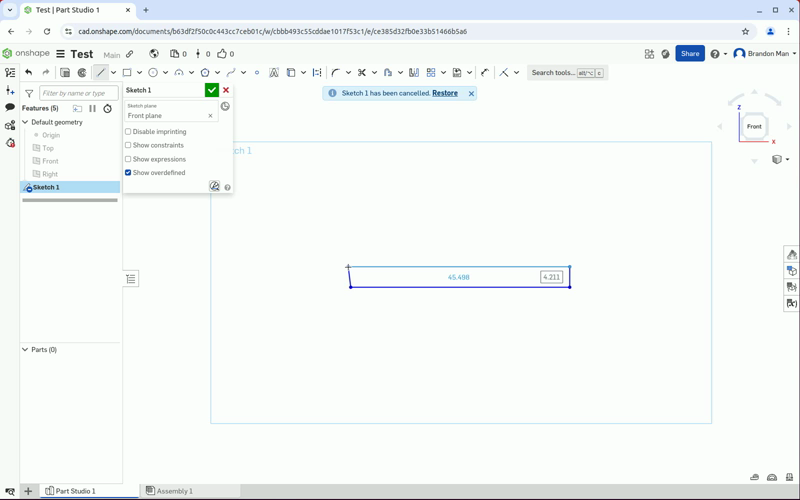
key_up(shift)
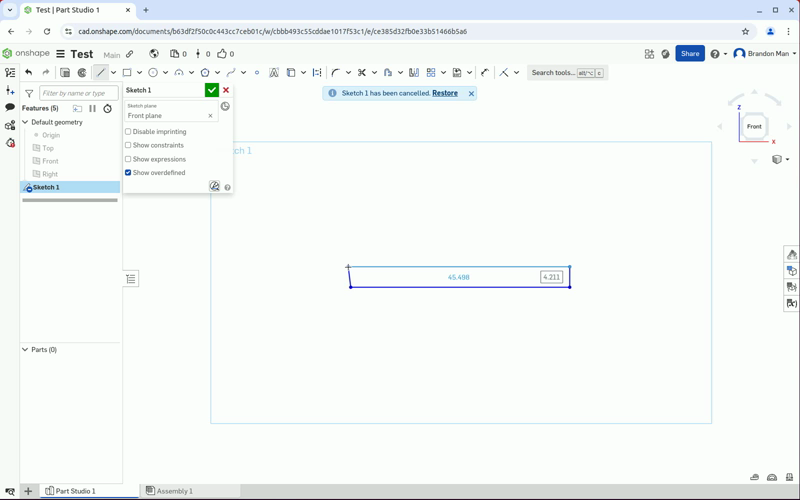
click(348, 266)
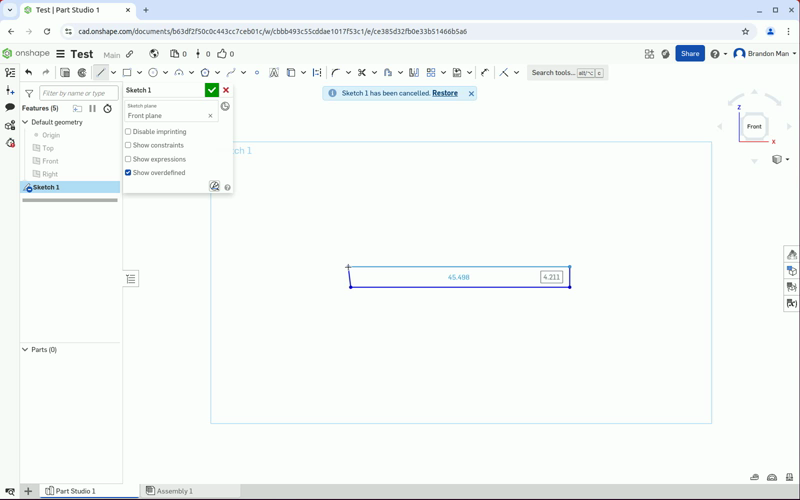
key(esc)
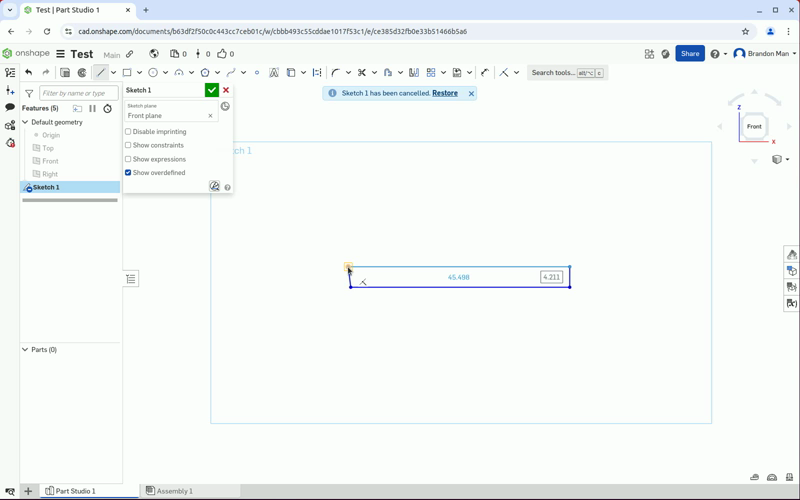
mouse_move(394, 278)
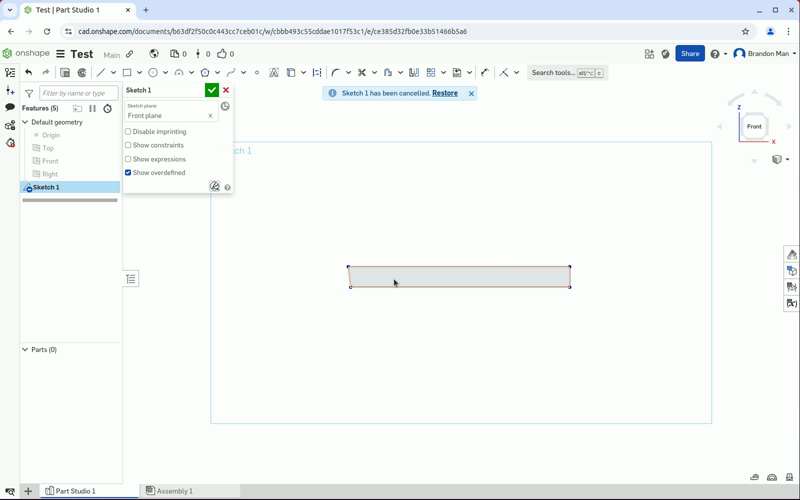
click(394, 278)
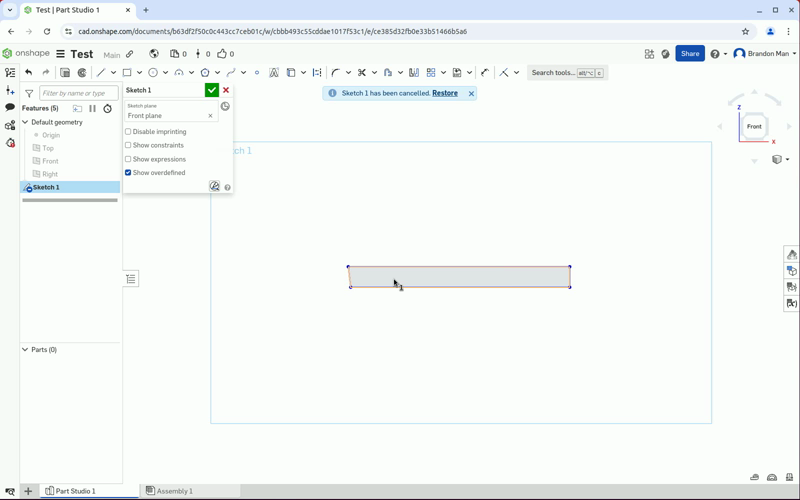
mouse_move(73, 352)
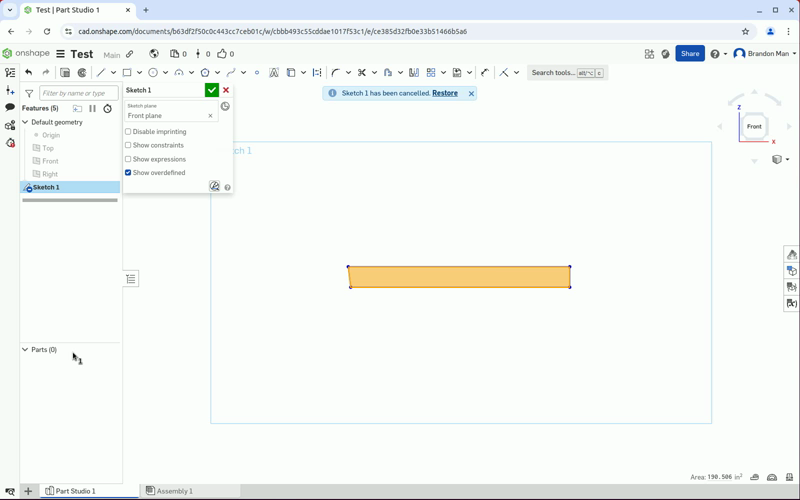
key(shift+y)
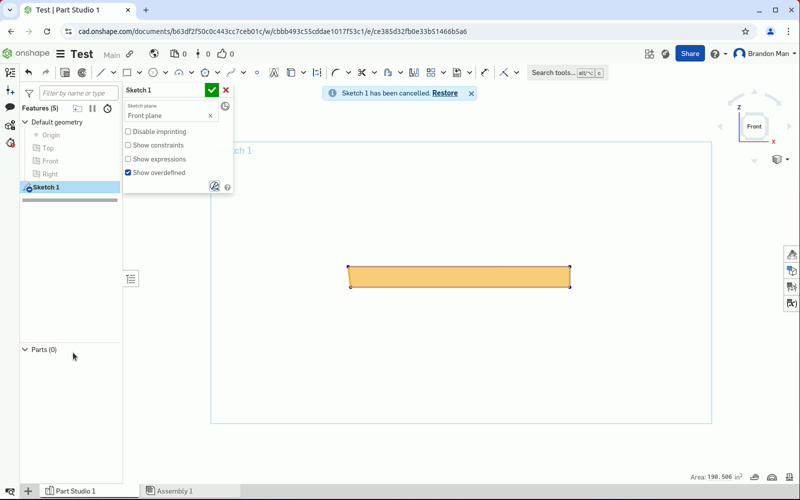
key(shift+e)
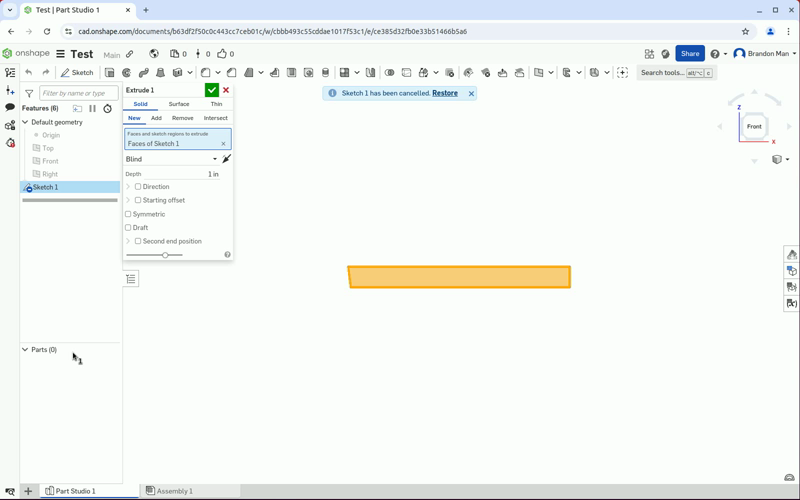
mouse_move(143, 106)
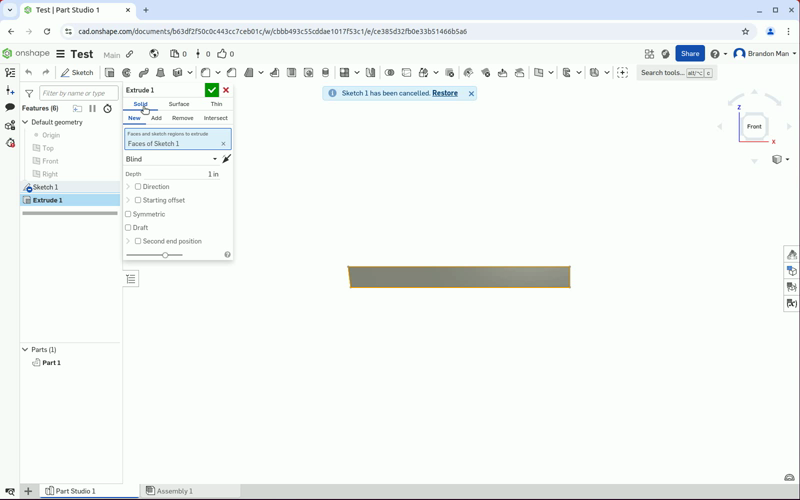
click(143, 106)
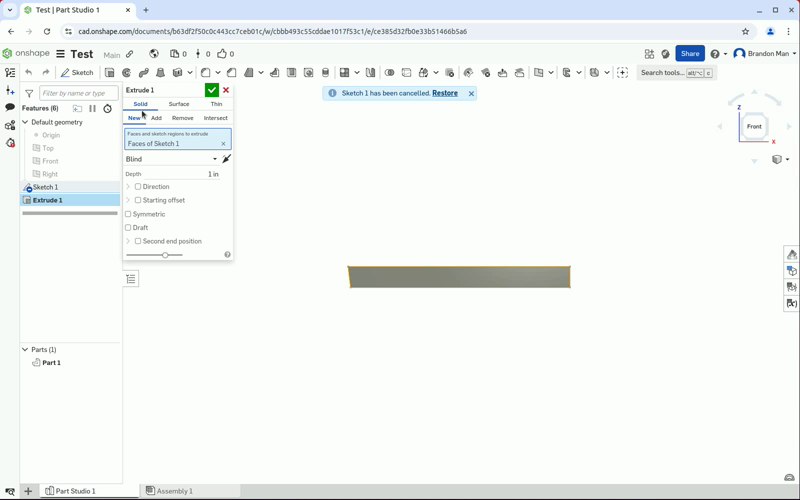
mouse_move(137, 120)
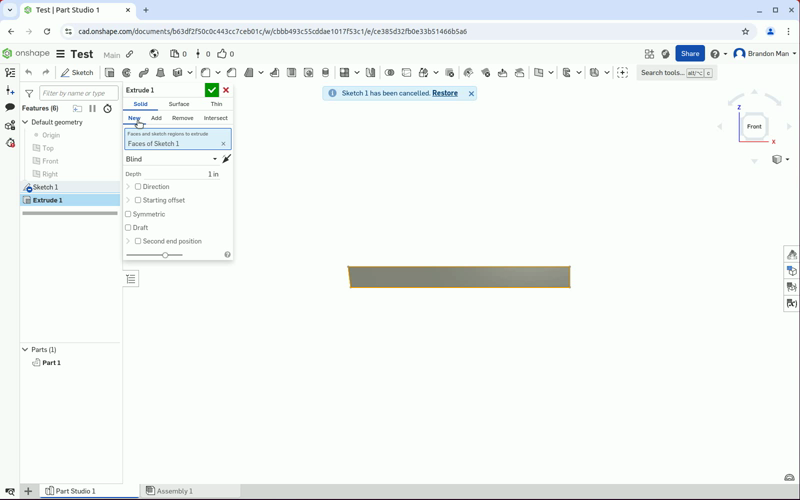
click(137, 120)
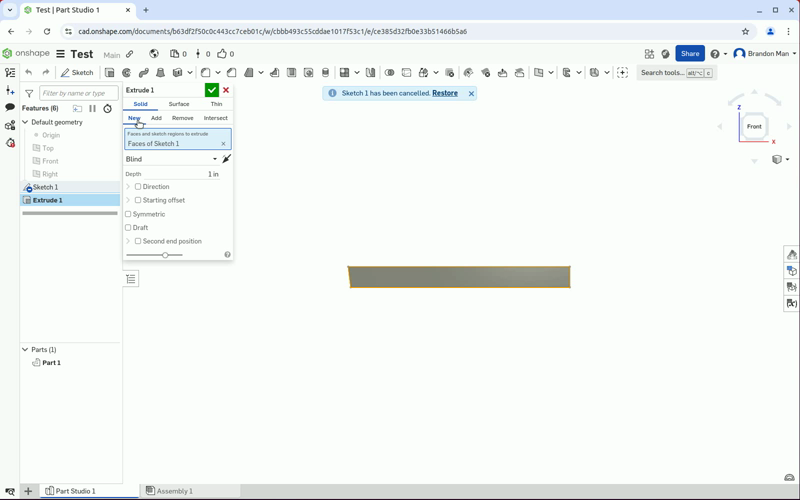
key(tab, 4)
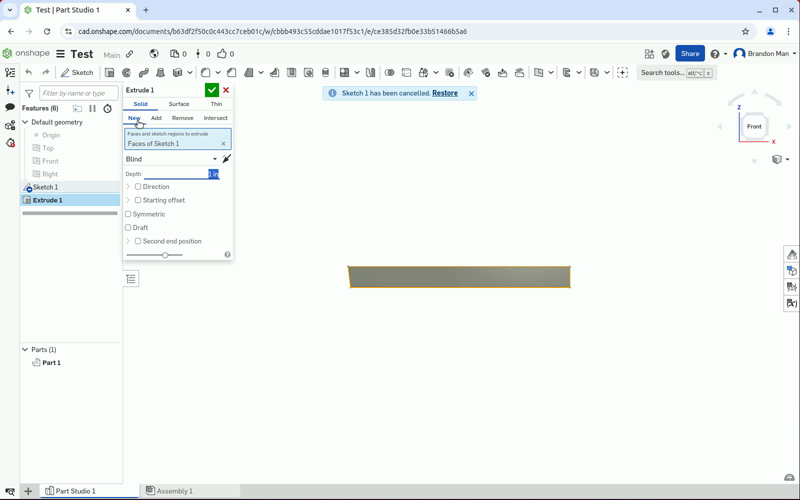
text(15.165)
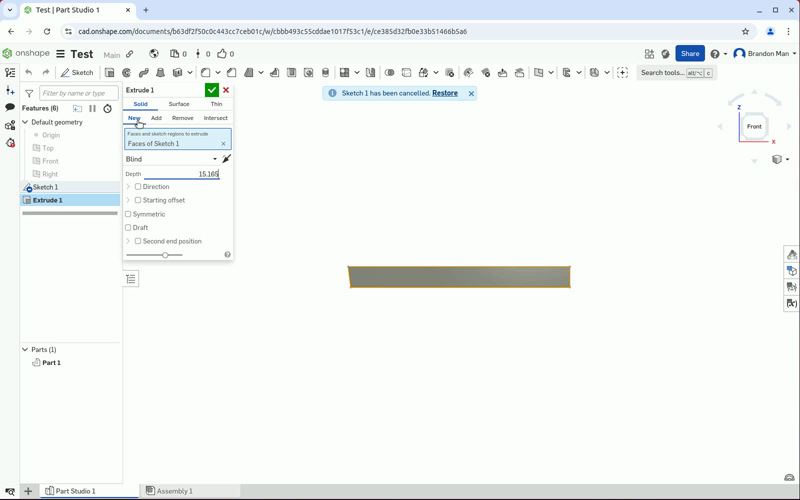
key(enter)
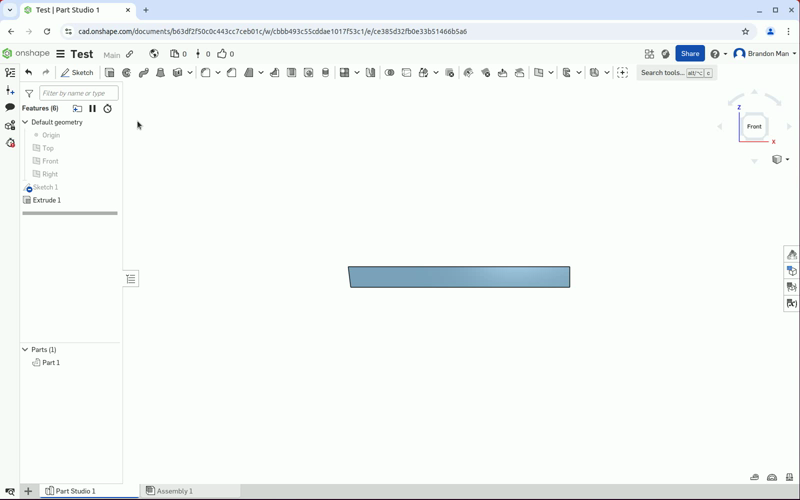
key(shift+h)
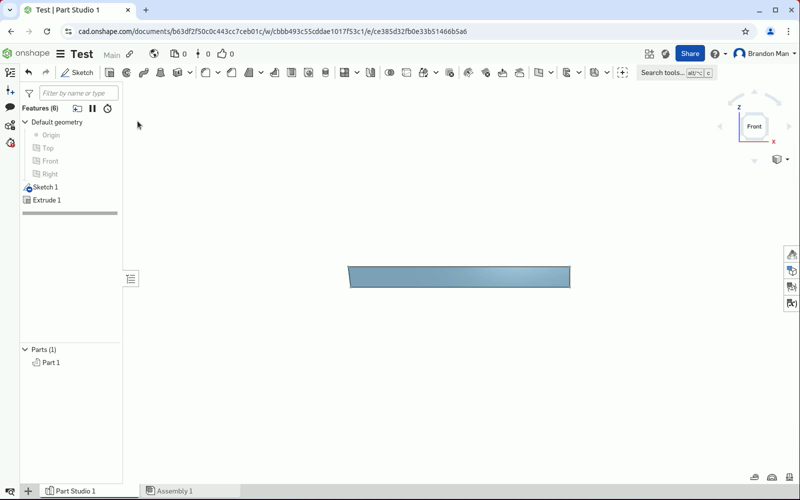
key(shift+h)
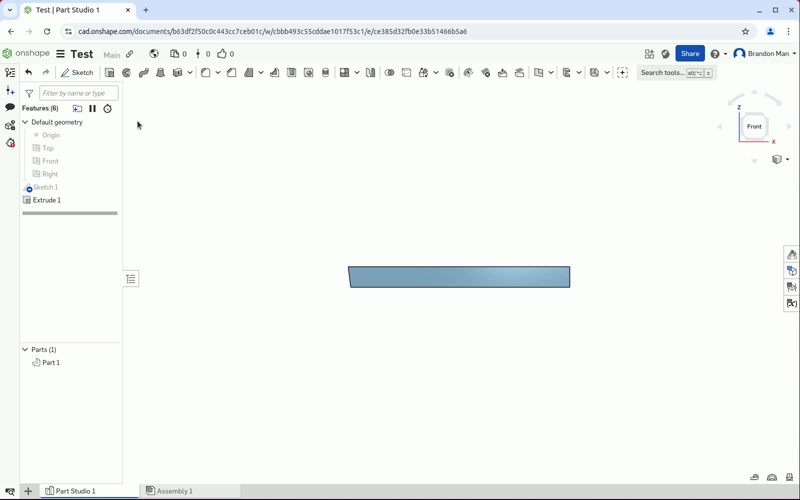
mouse_move(73, 189)
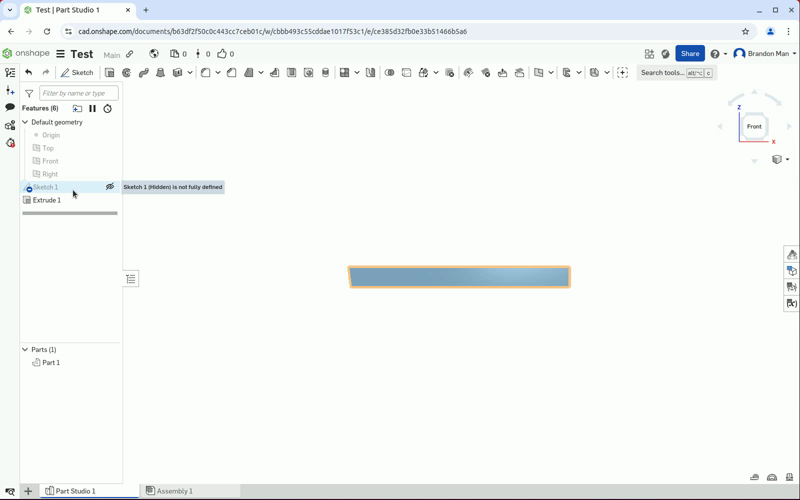
click(73, 189)
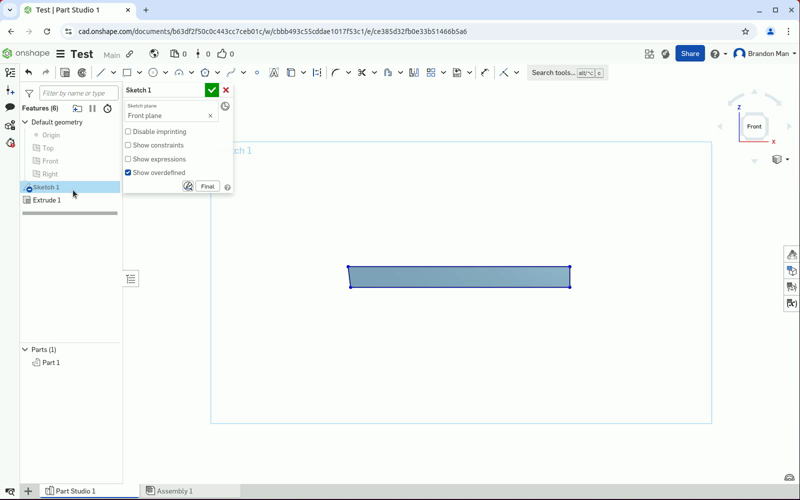
mouse_move(229, 92)
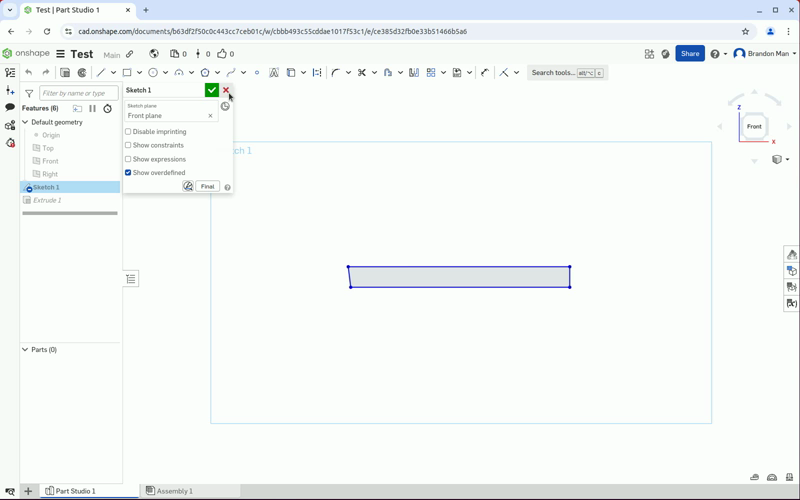
click(229, 92)
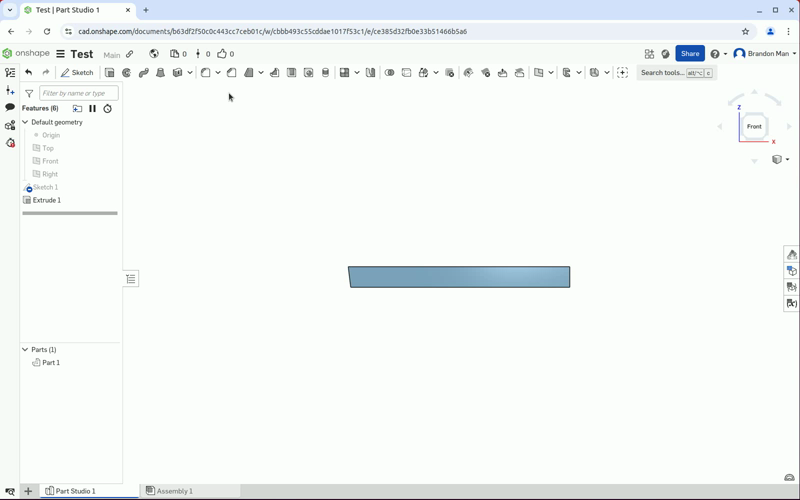
mouse_move(73, 352)
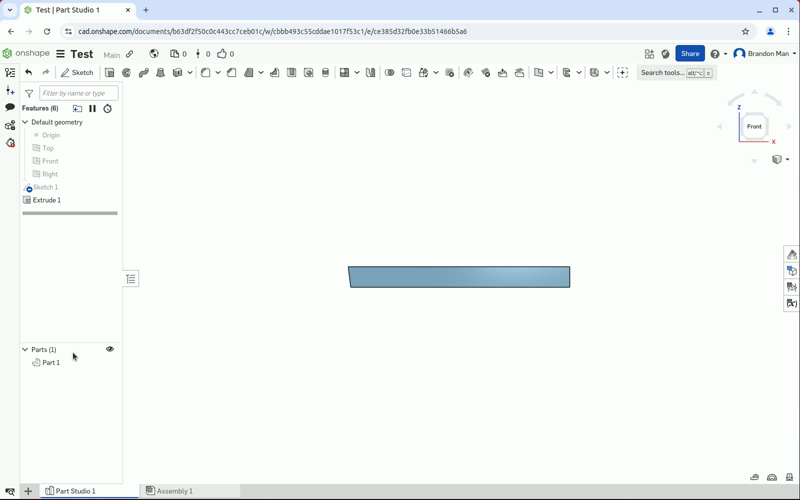
key(y)
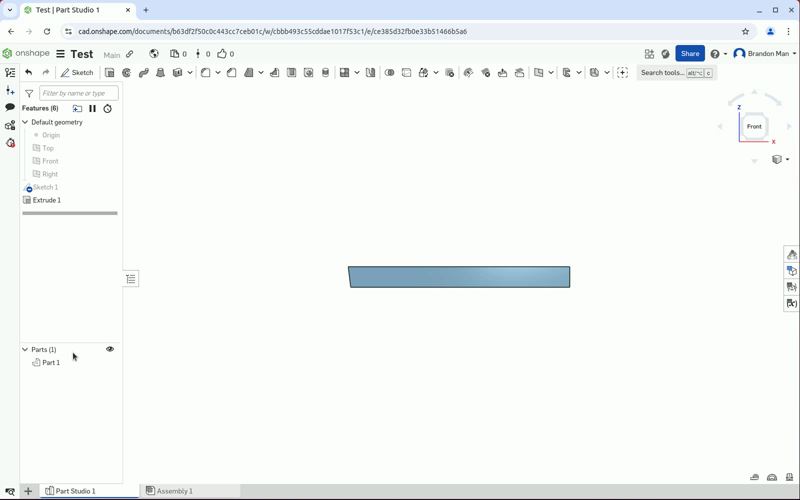
key(shift+p)
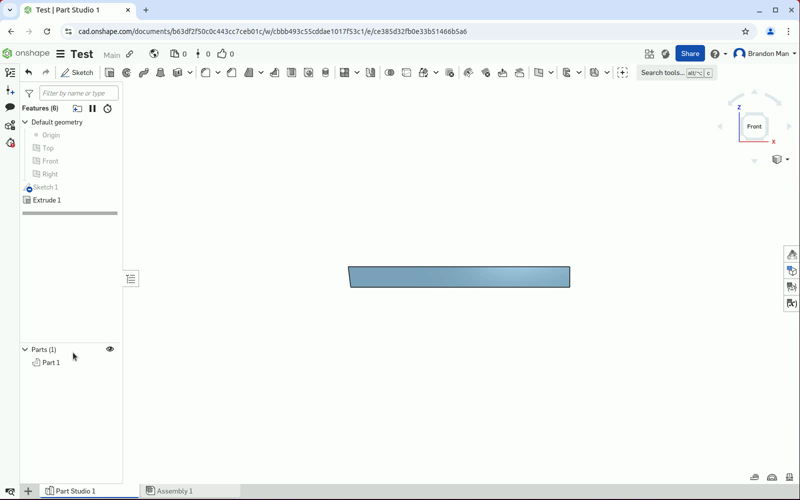
key(space)
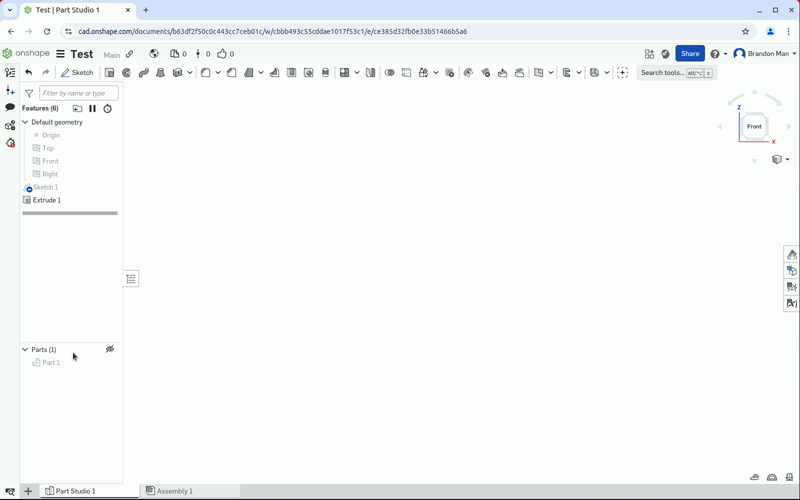
key_down(shift)
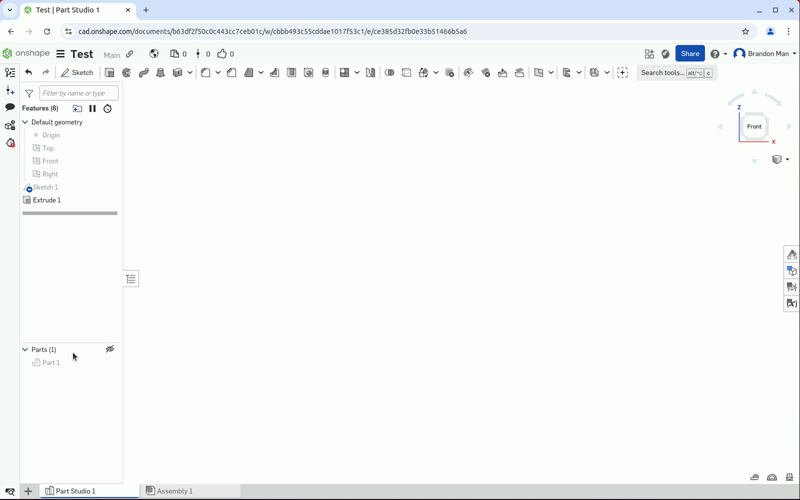
key(down)
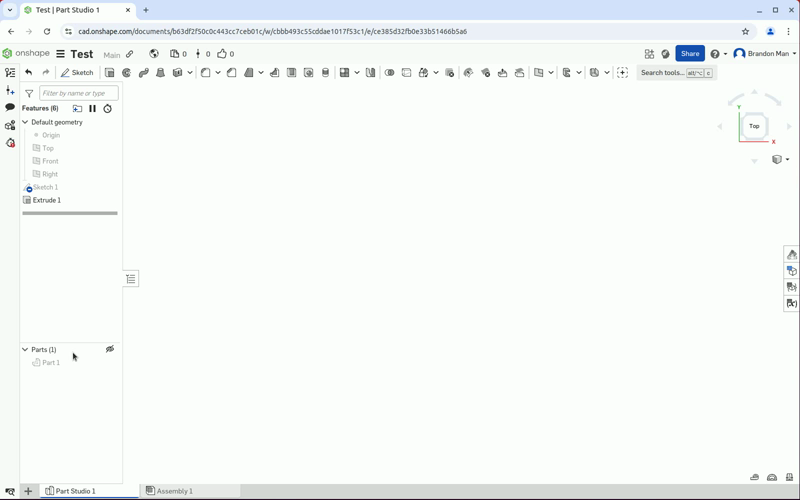
key_up(shift)
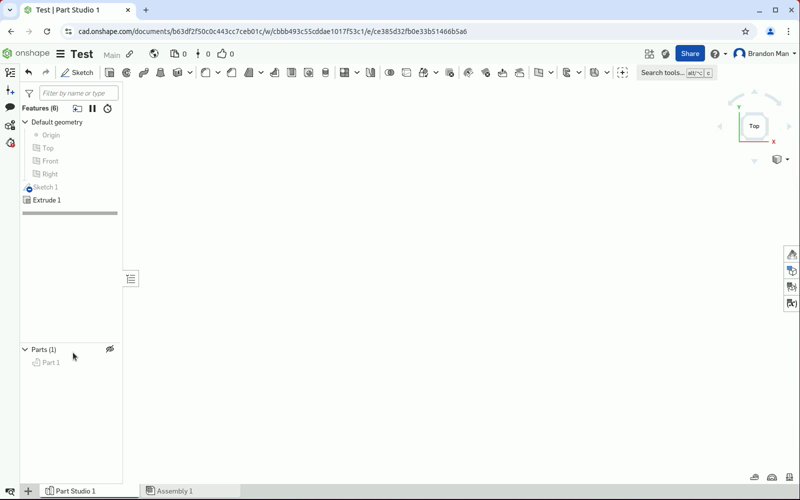
mouse_move(73, 352)
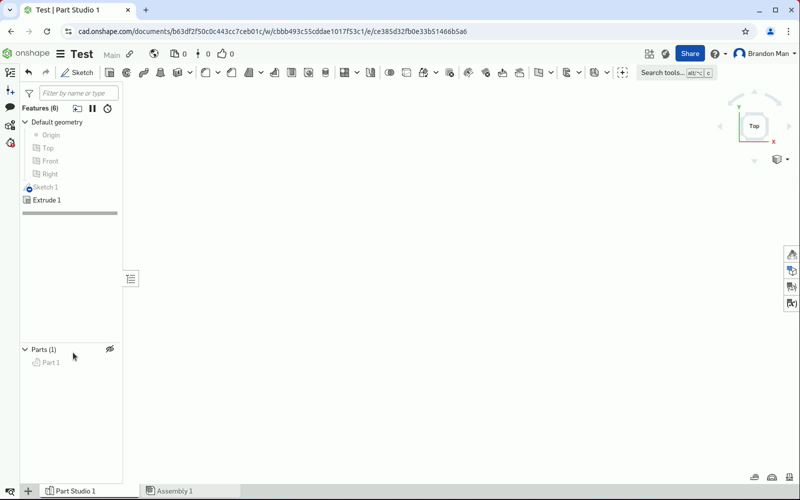
key(shift+y)
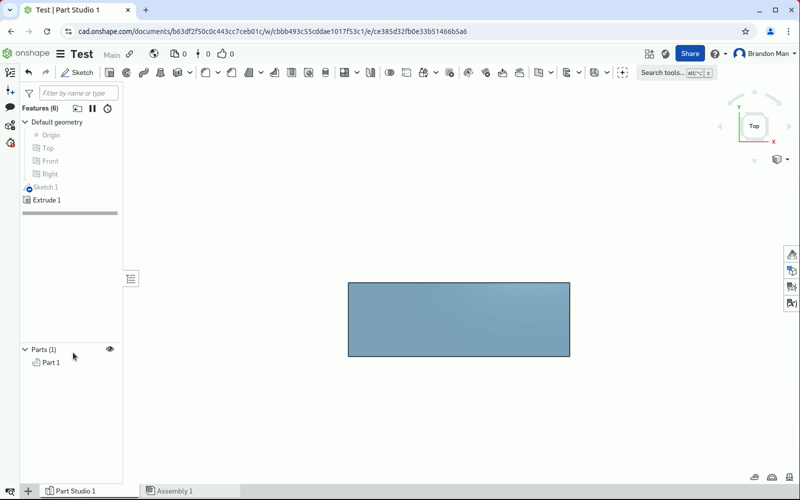
mouse_move(541, 75)
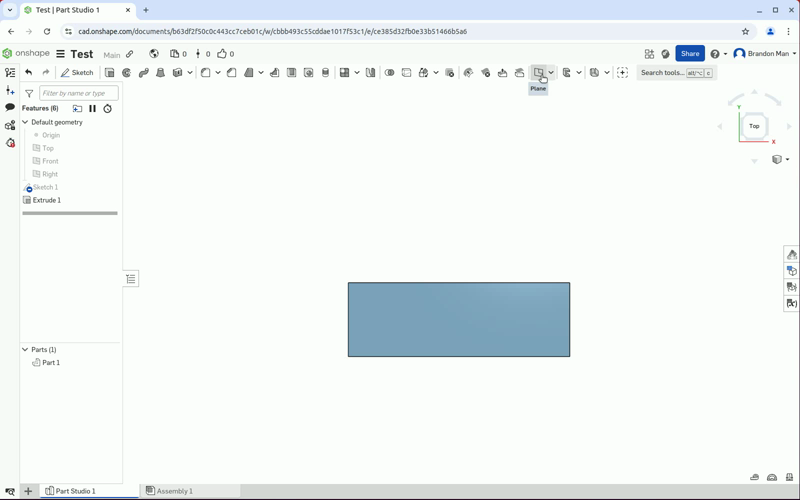
click(541, 75)
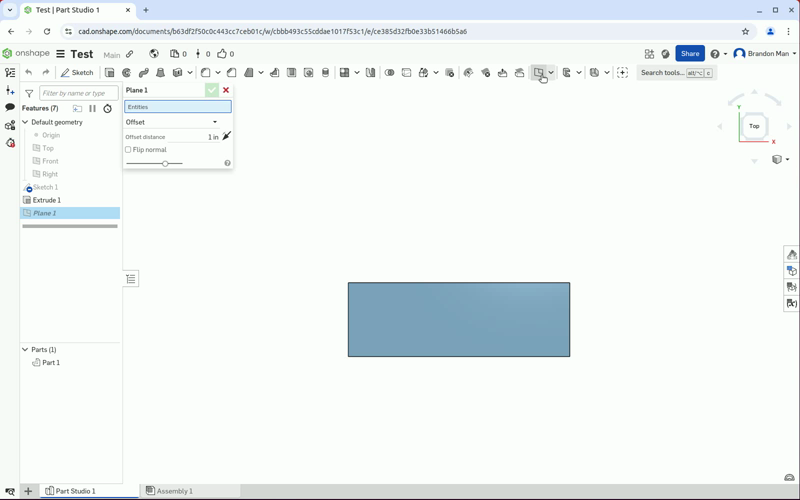
mouse_move(73, 150)
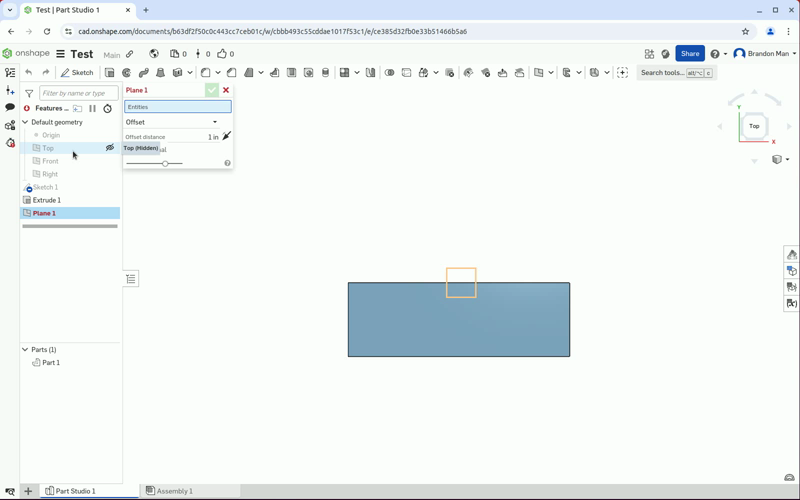
click(73, 150)
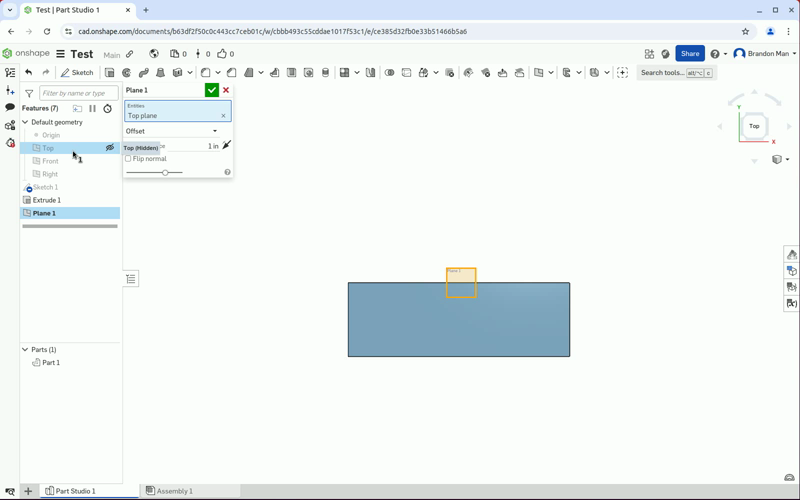
key(tab, 2)
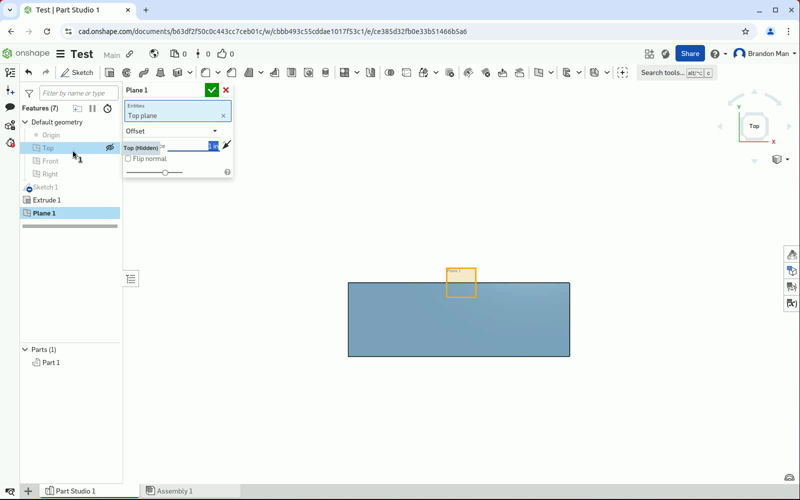
text(3.358)
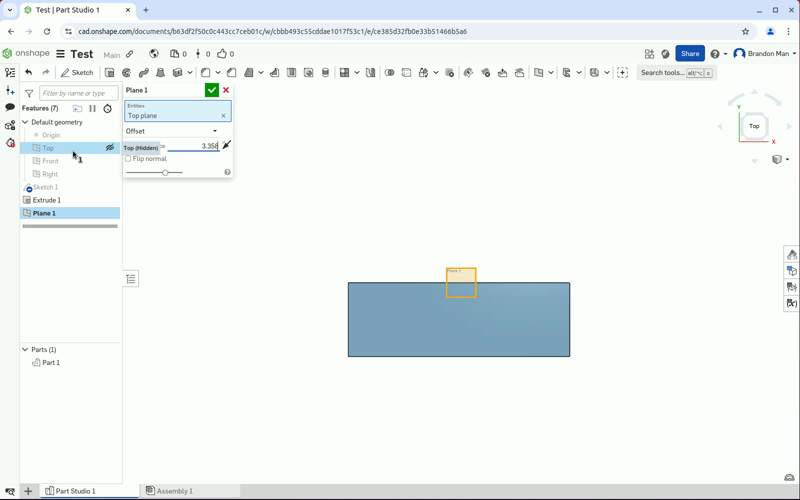
key(enter, 2)
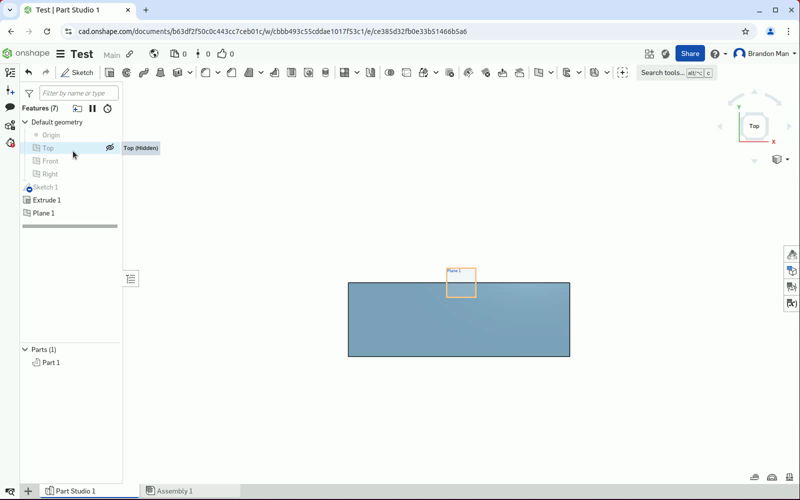
key(shift+s)
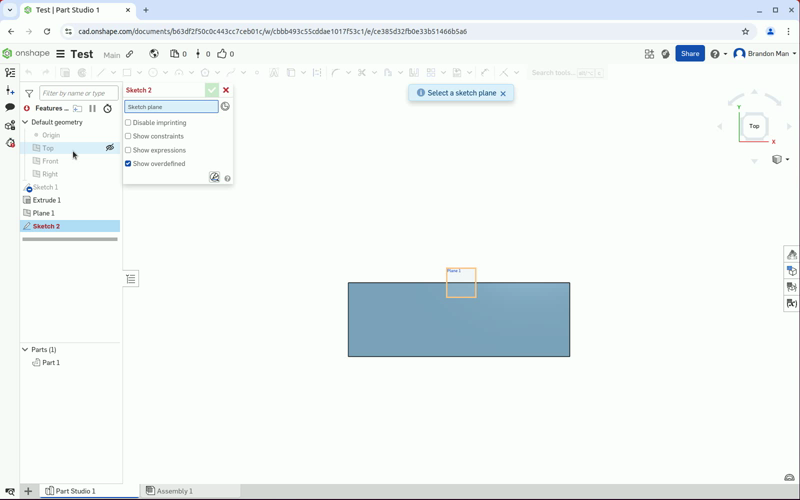
mouse_move(73, 215)
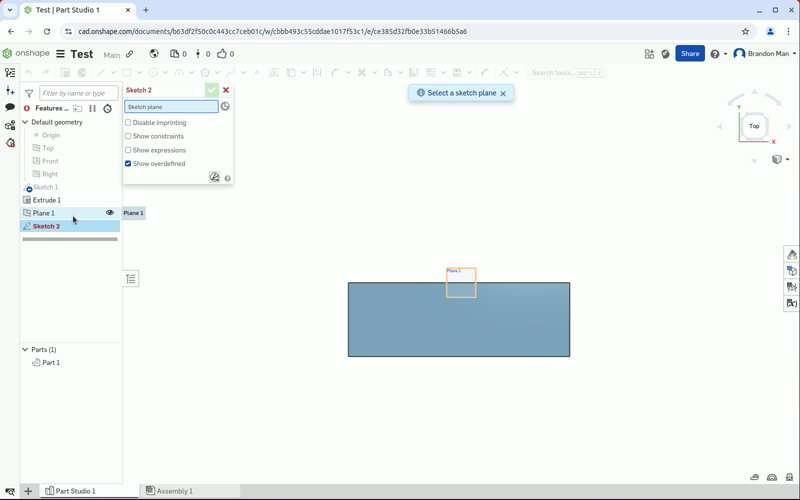
click(73, 215)
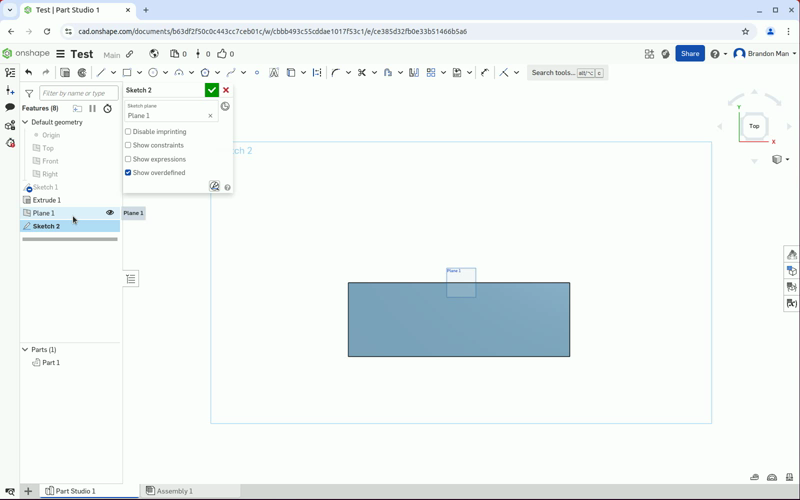
mouse_move(73, 352)
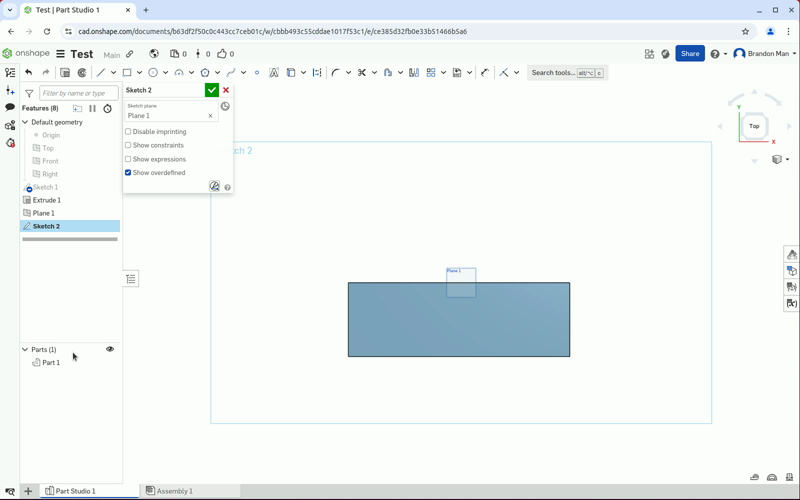
key(y)
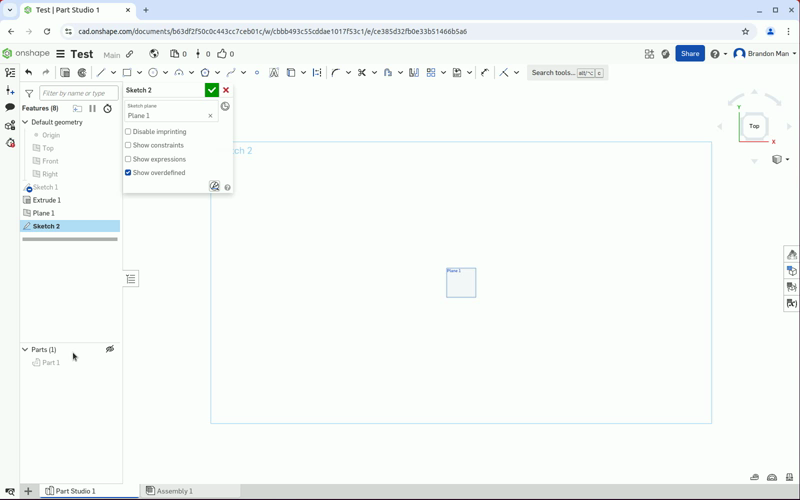
key(l)
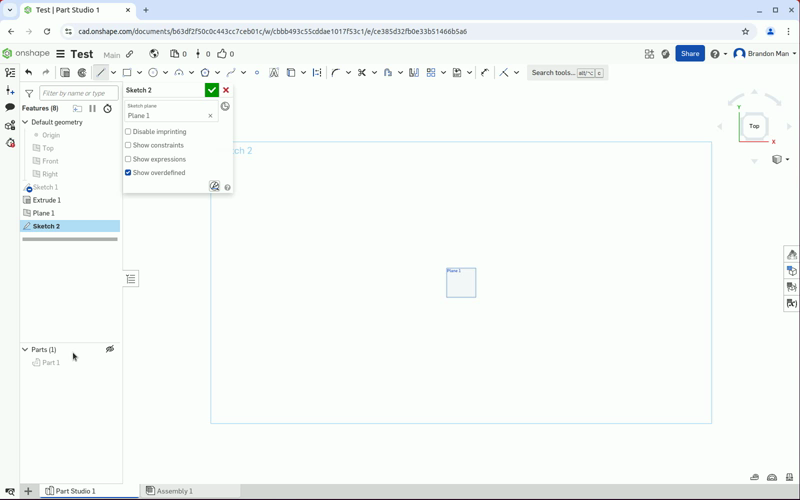
key_down(shift)
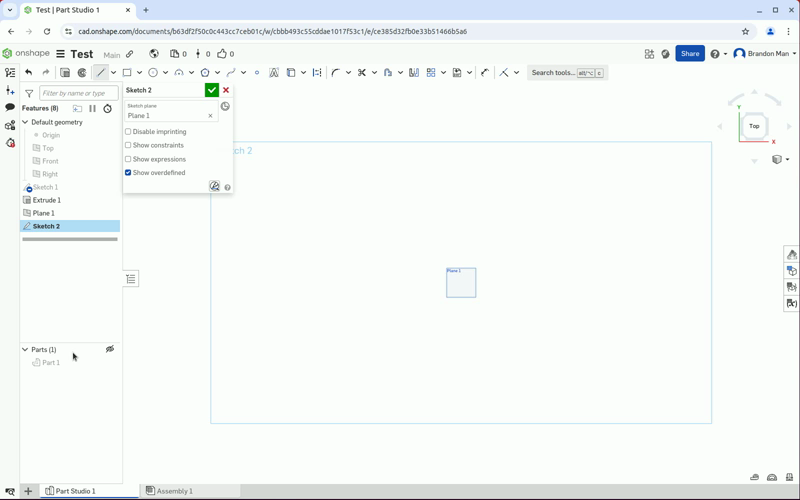
mouse_move(352, 349)
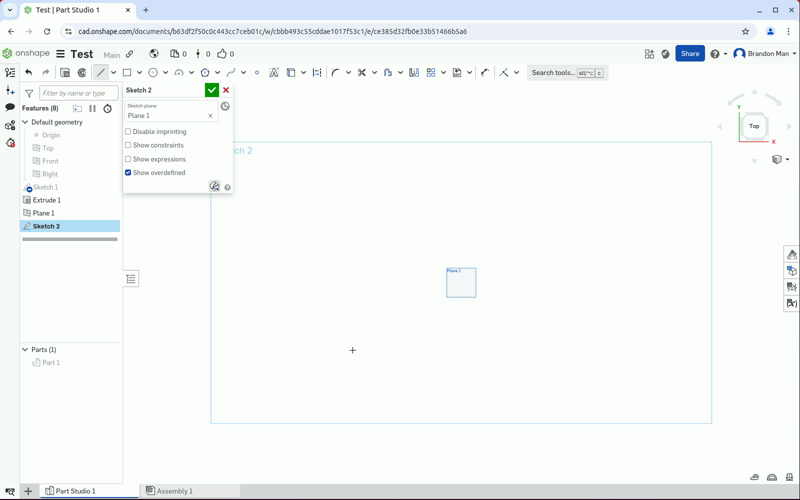
click(352, 349)
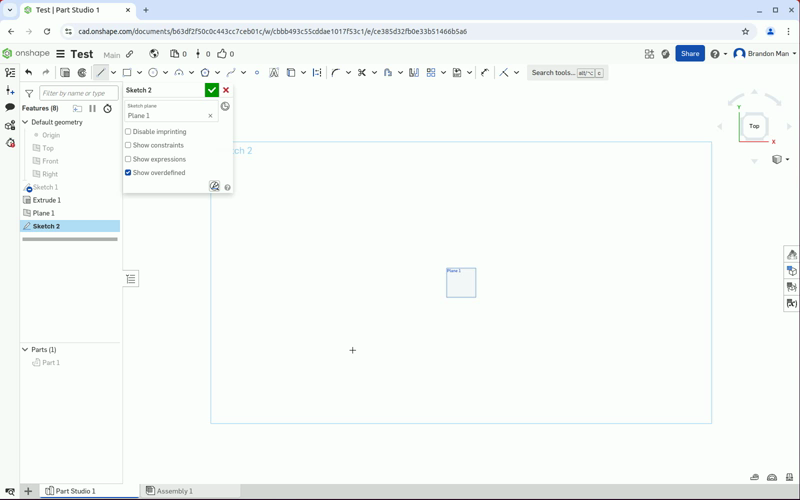
key_up(shift)
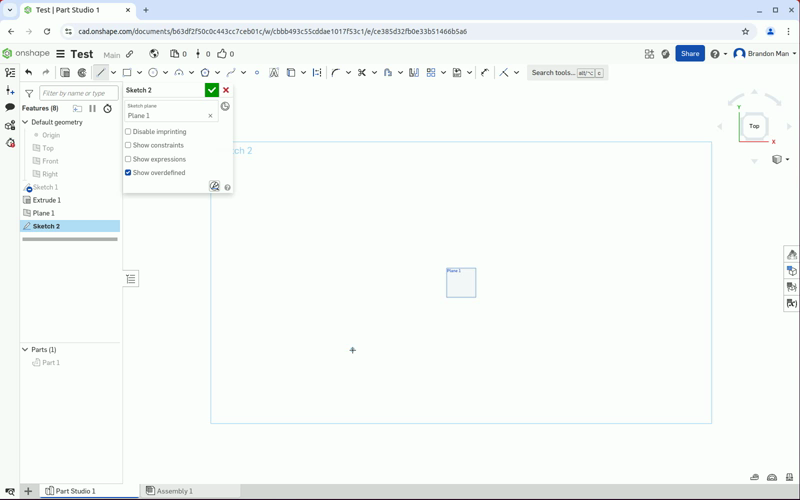
key_down(shift)
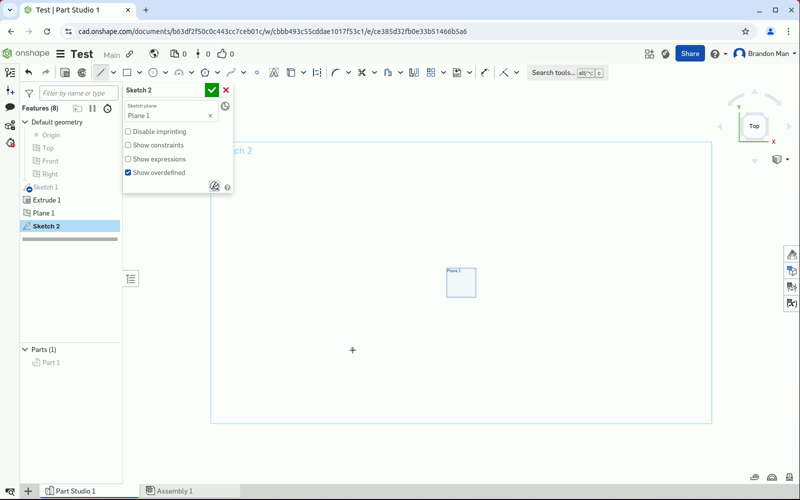
mouse_move(560, 349)
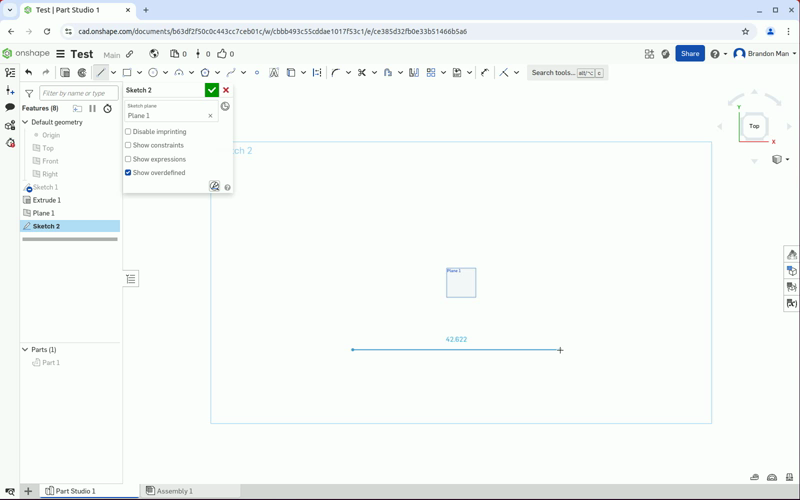
click(560, 349)
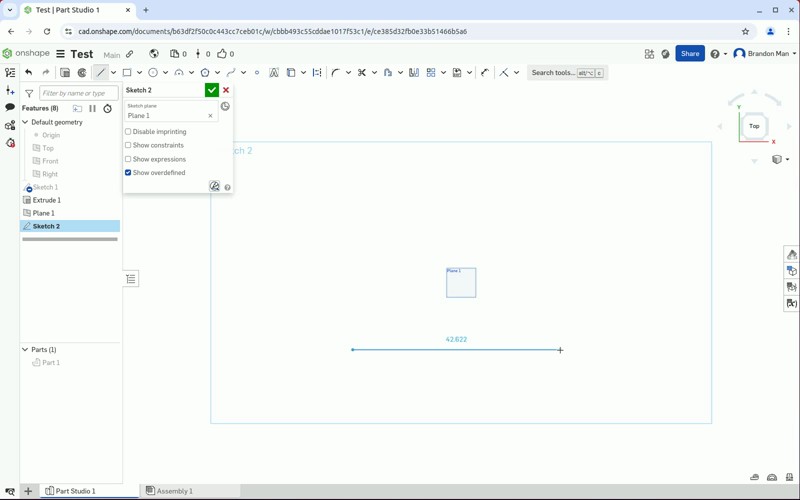
key_up(shift)
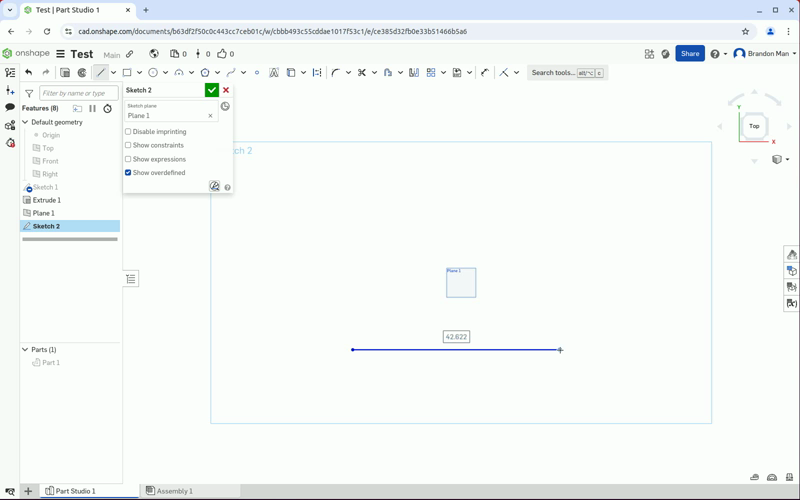
key_down(shift)
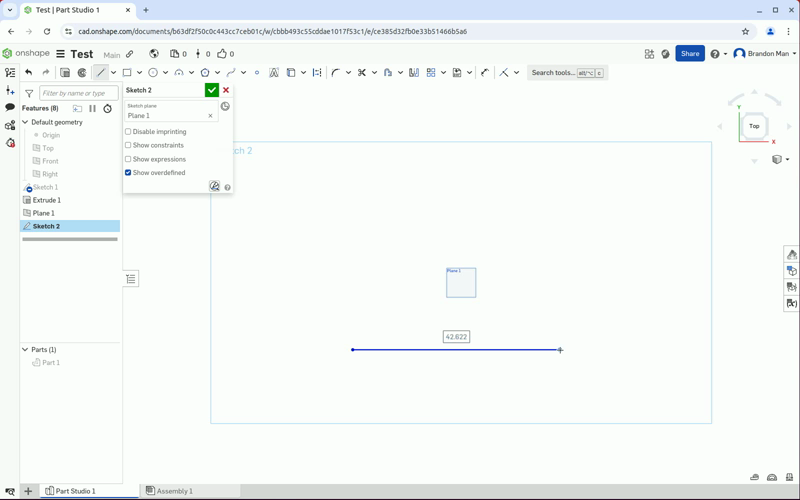
mouse_move(589, 349)
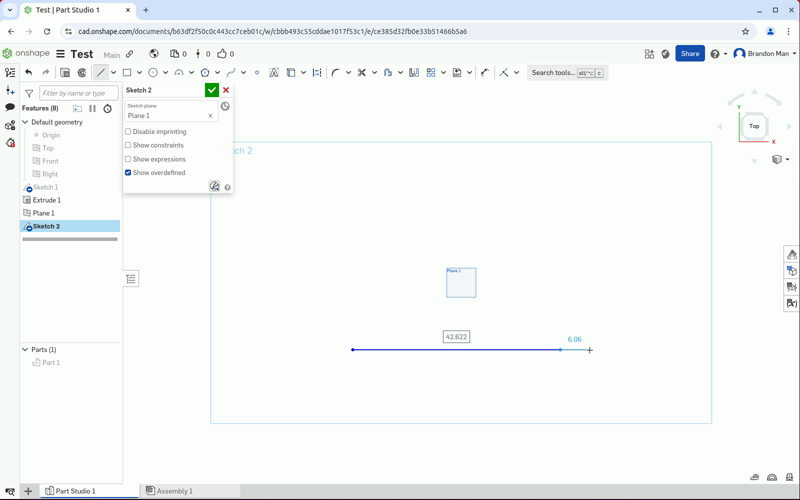
mouse_move(560, 338)
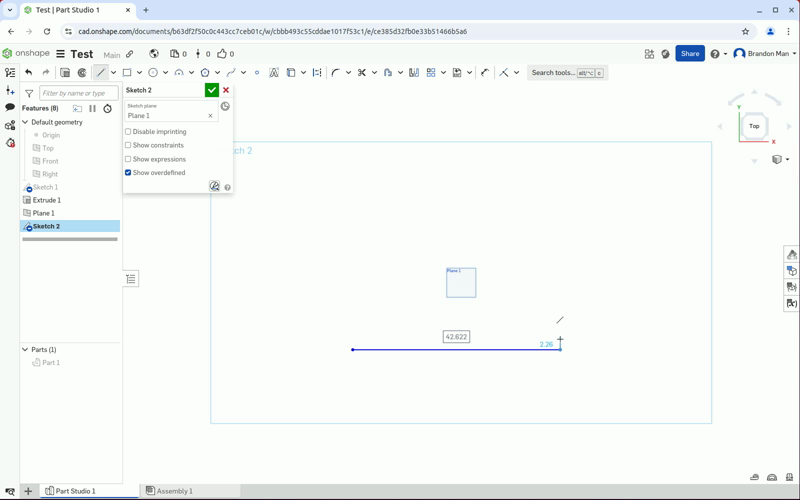
click(560, 338)
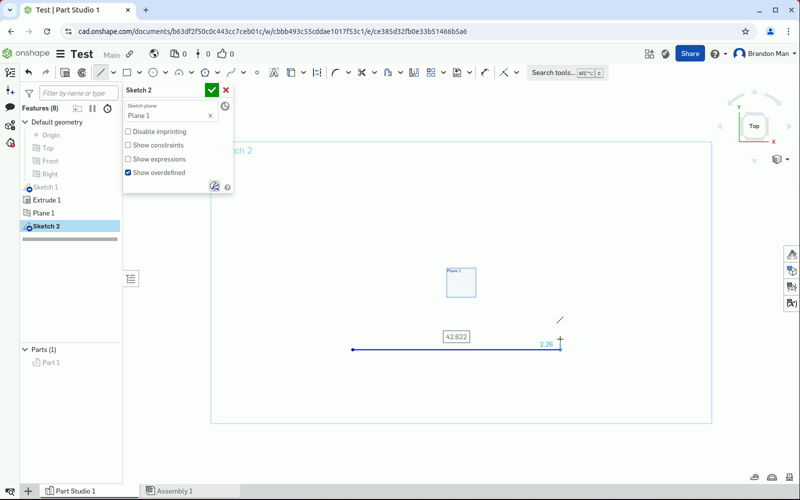
key_up(shift)
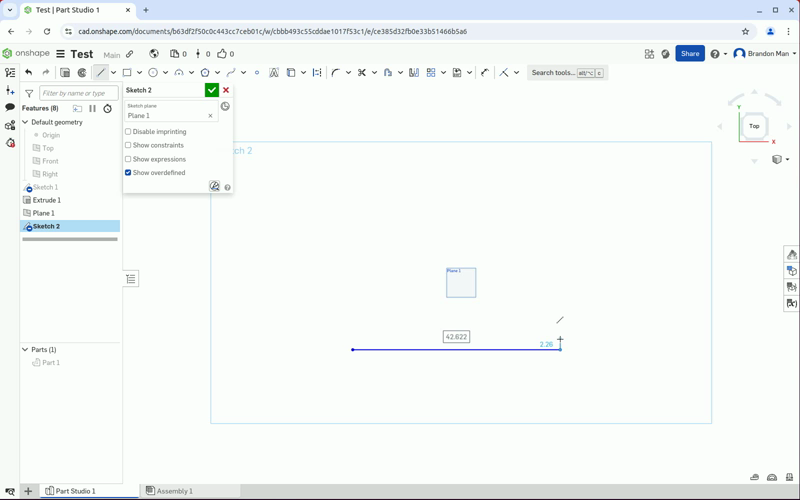
key_down(shift)
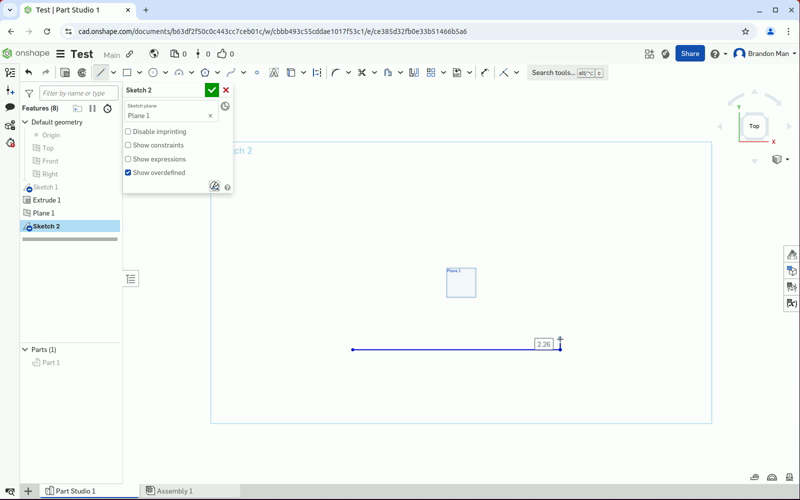
mouse_move(352, 338)
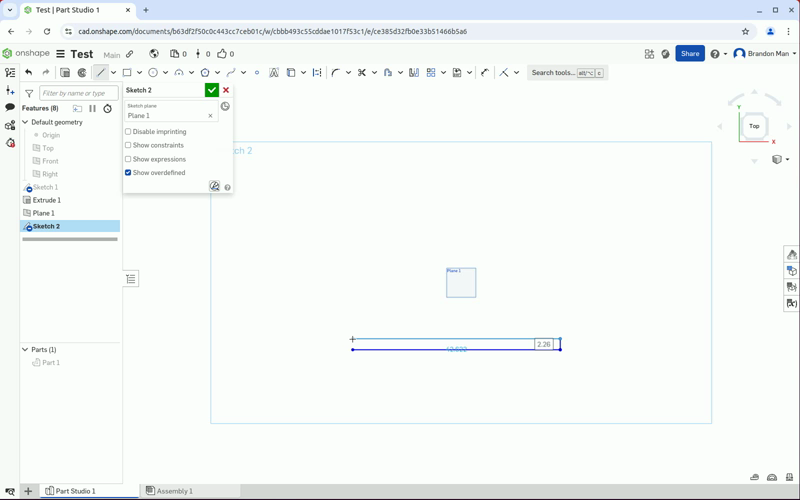
click(352, 338)
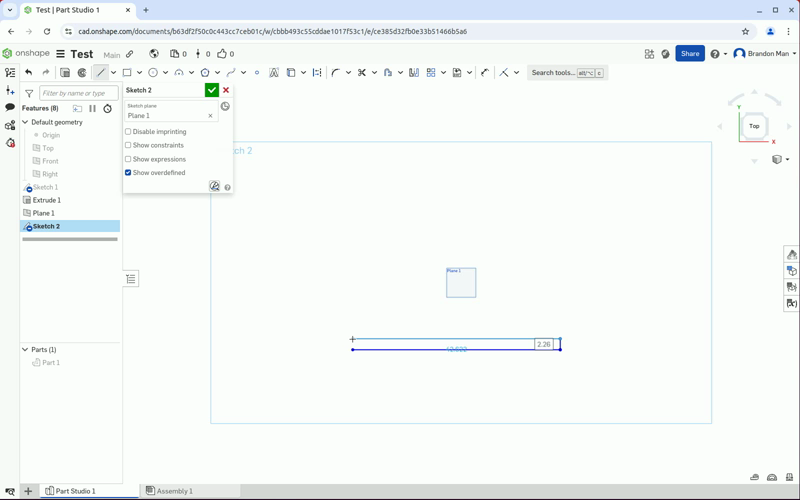
key_up(shift)
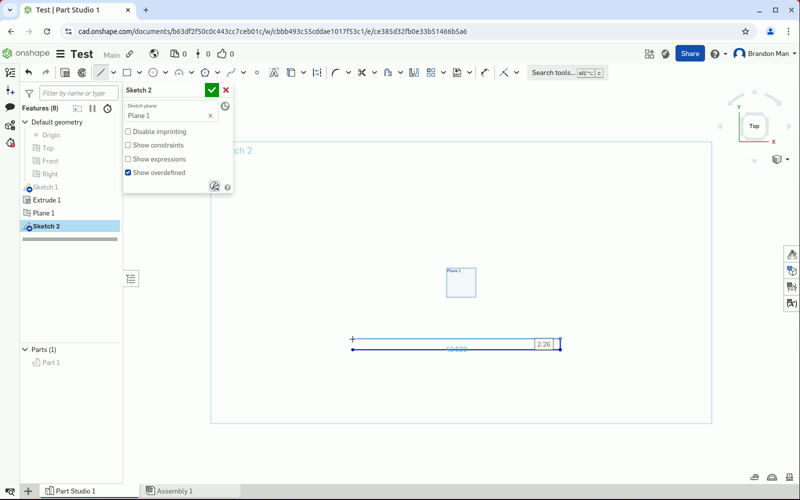
mouse_move(382, 338)
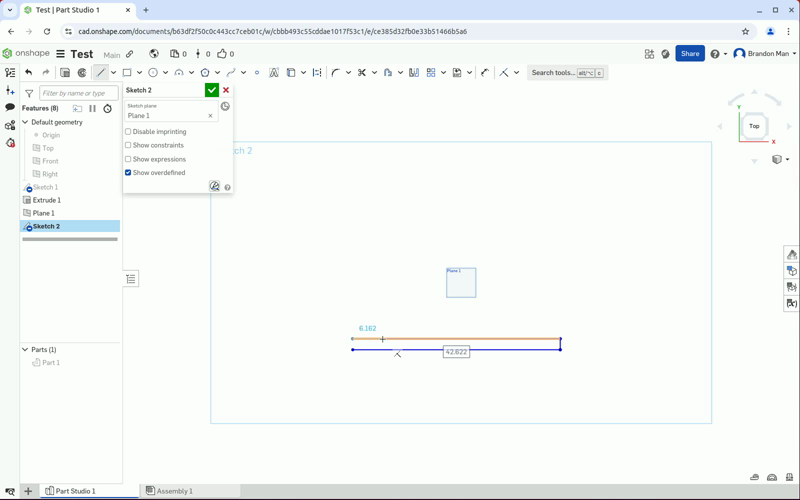
key_down(shift)
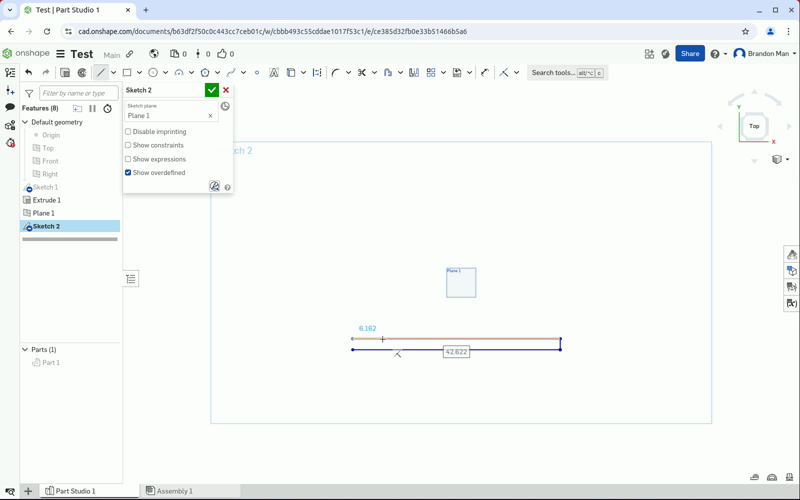
mouse_move(352, 349)
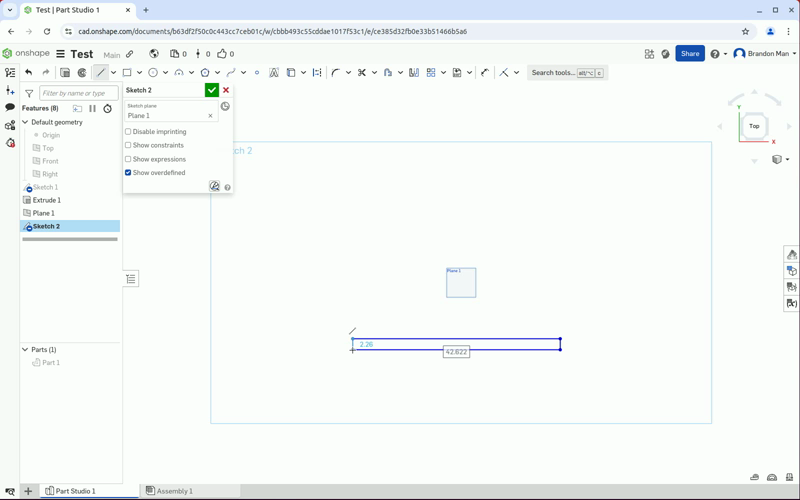
key_up(shift)
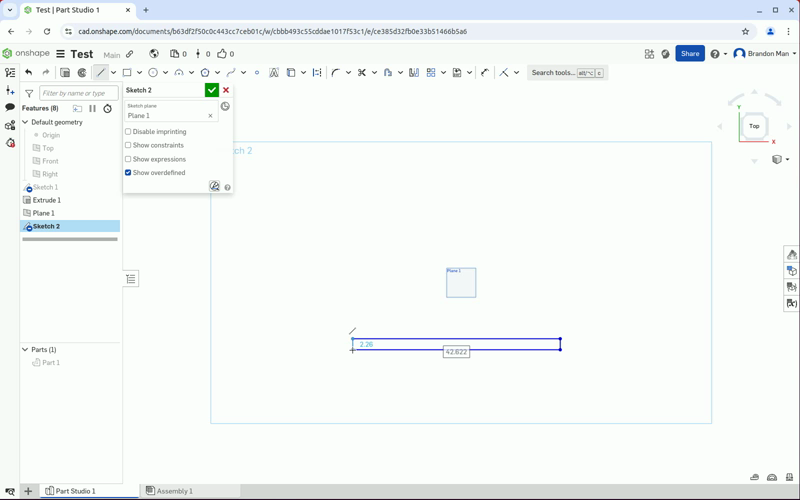
click(352, 349)
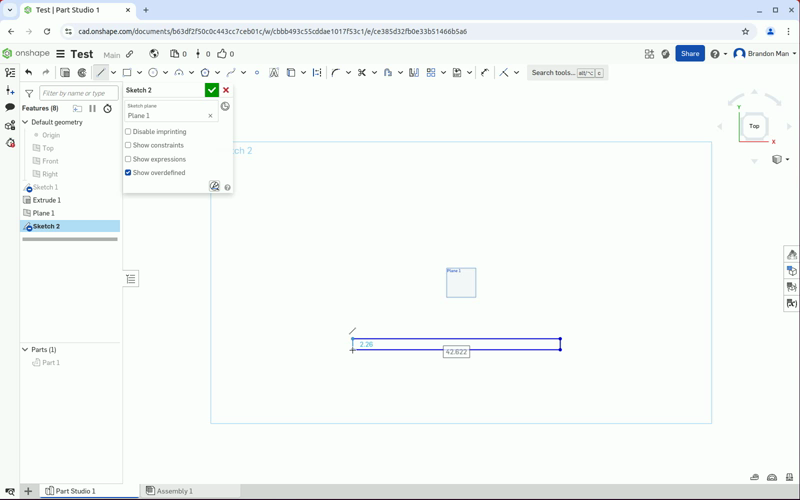
key(esc)
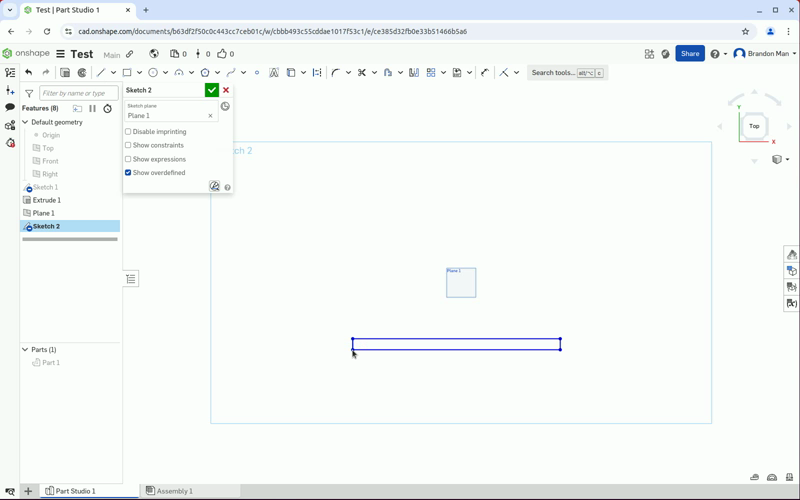
mouse_move(454, 342)
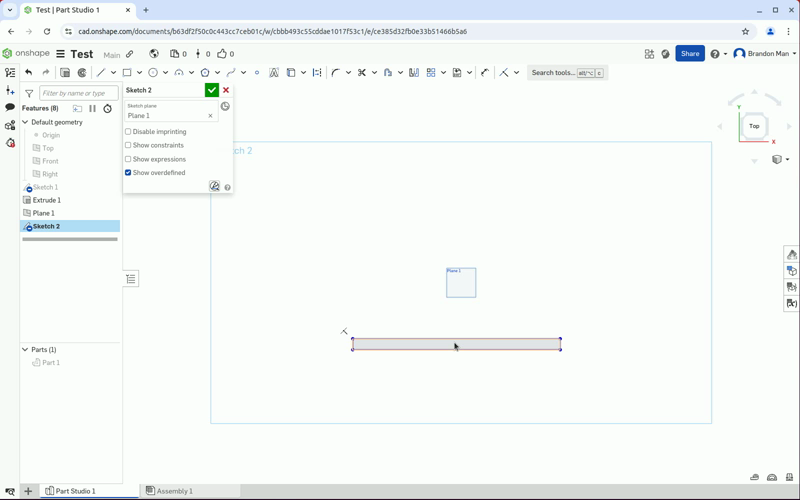
click(454, 342)
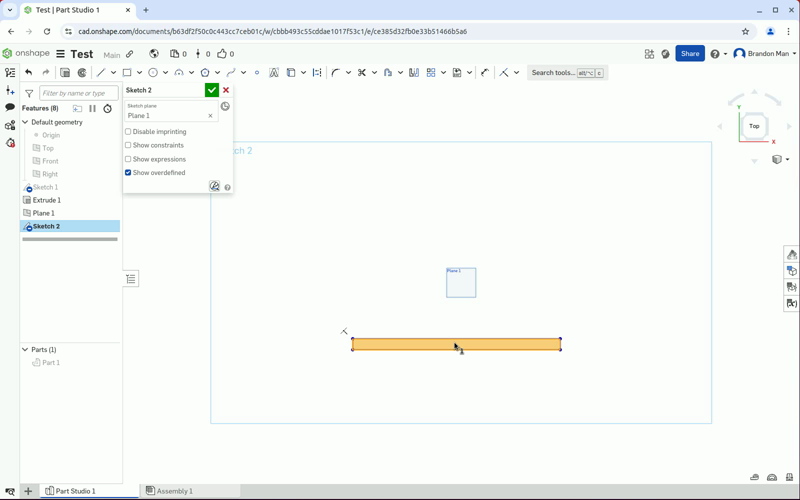
mouse_move(73, 352)
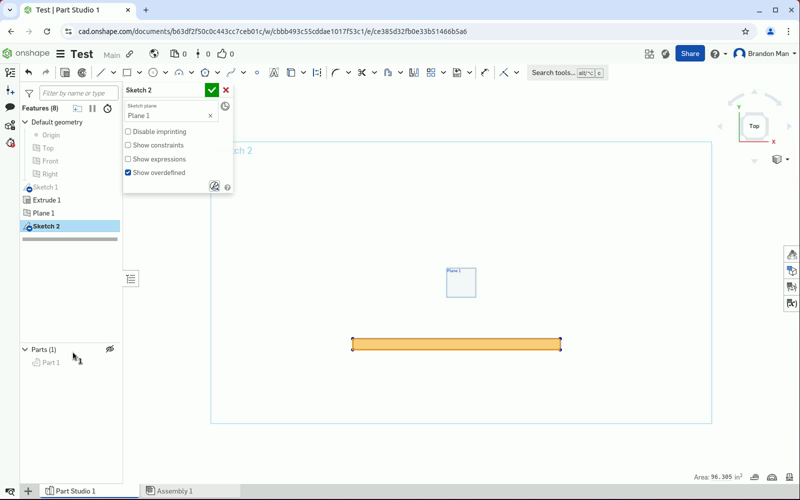
key(shift+y)
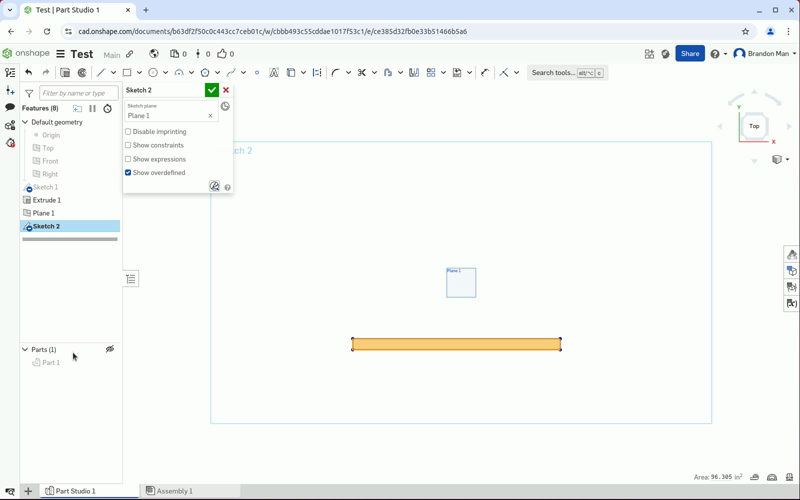
key(shift+e)
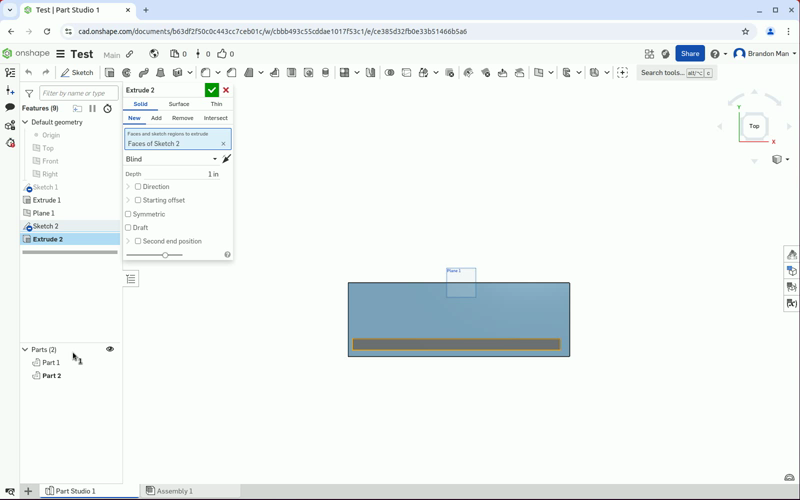
mouse_move(143, 106)
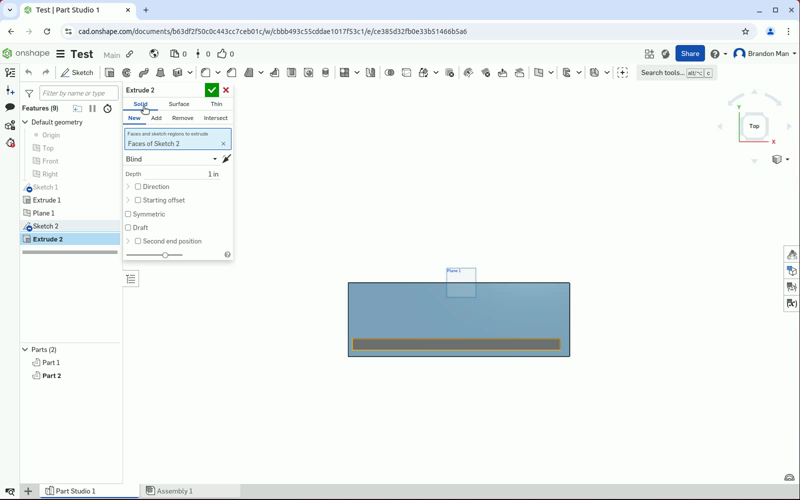
click(143, 106)
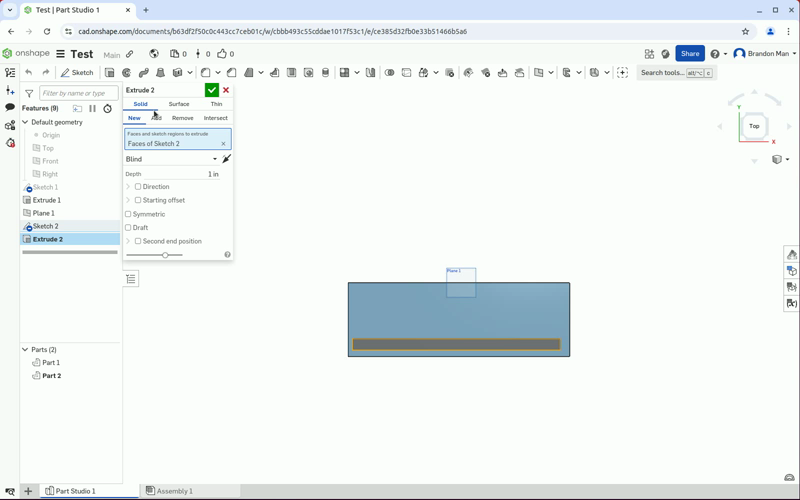
mouse_move(186, 120)
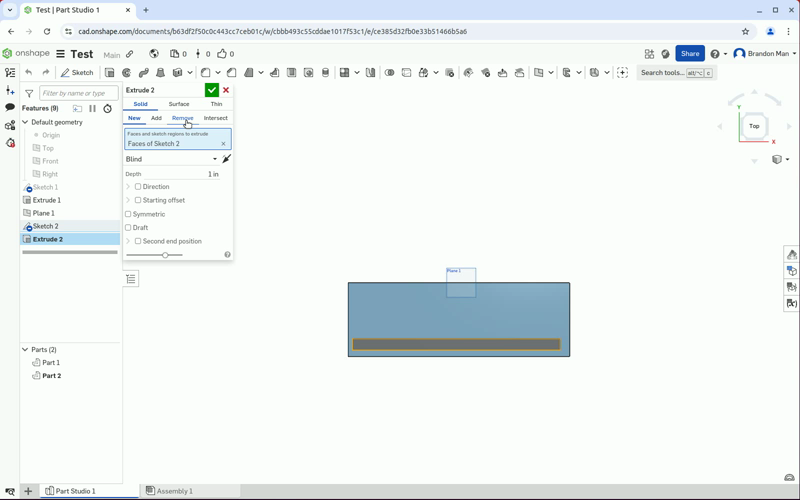
click(186, 120)
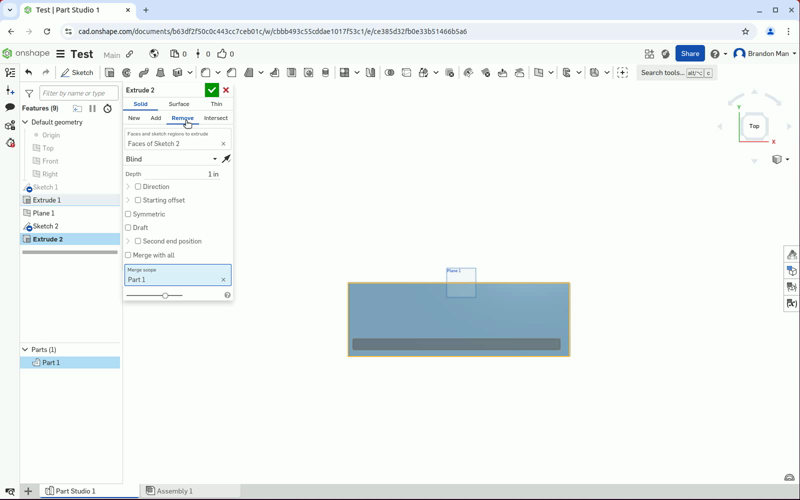
key(tab, 4)
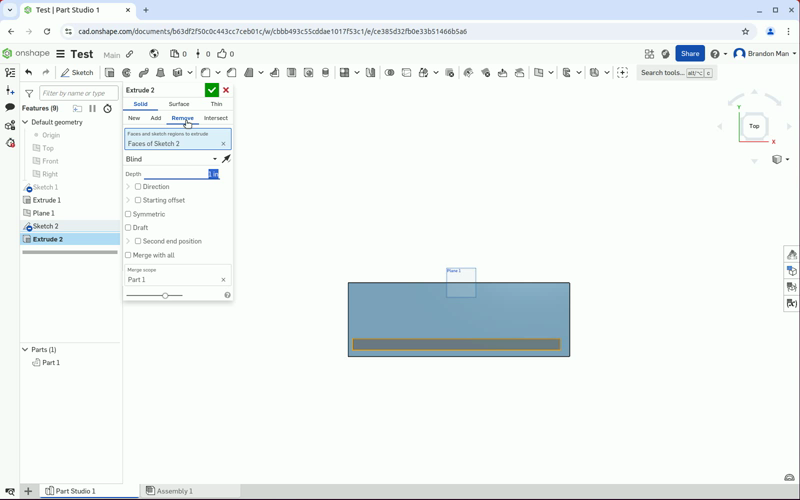
text(7.703)
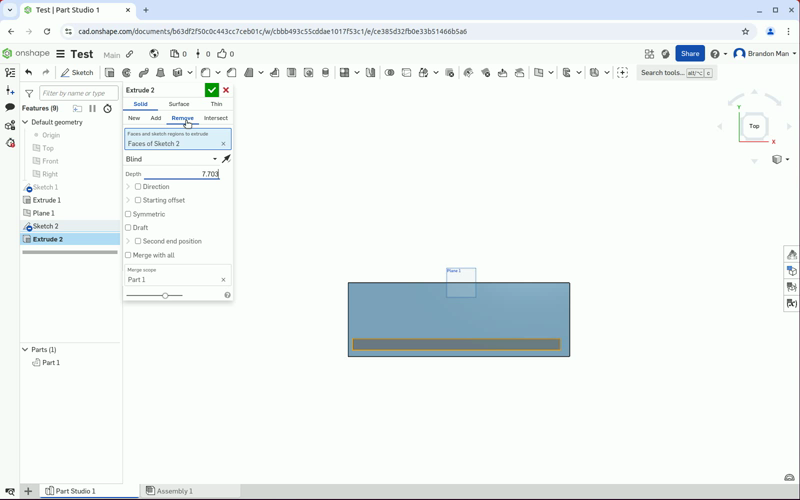
key(tab, 6)
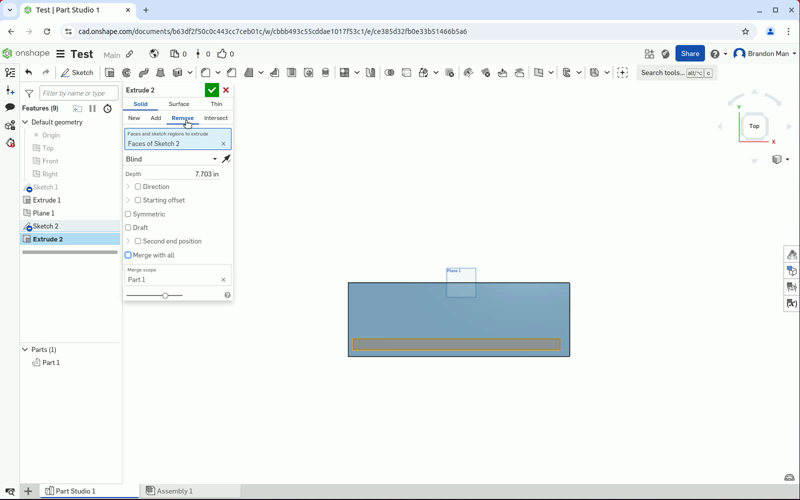
key(space)
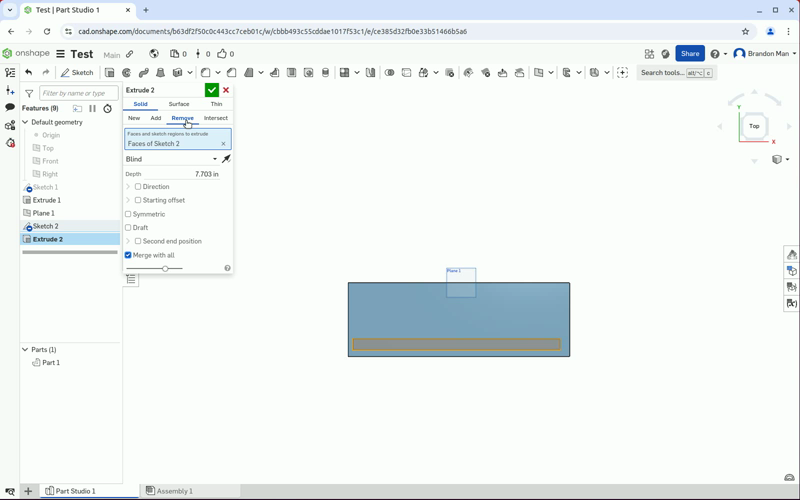
key(enter)
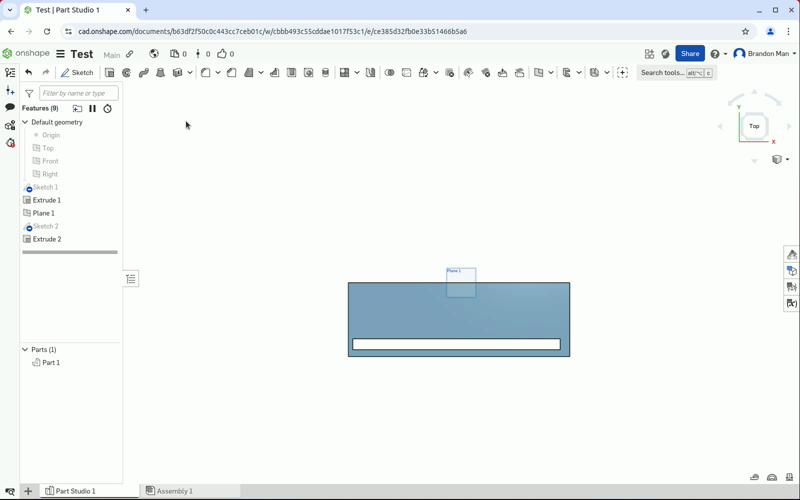
key(shift+h)
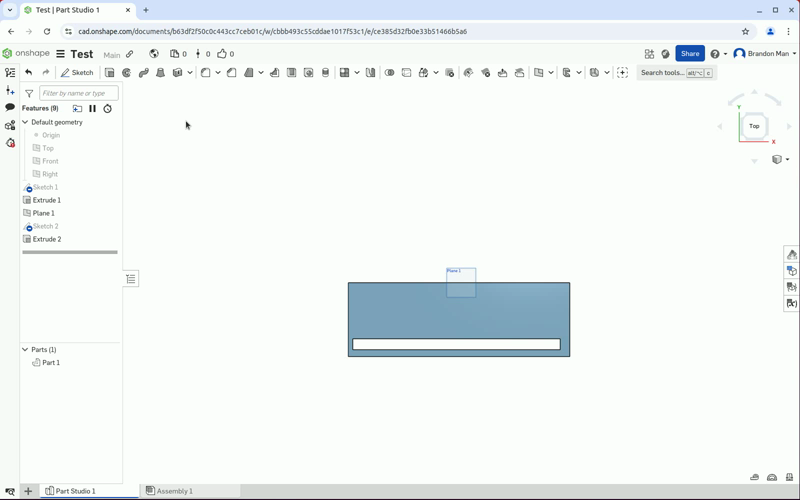
key(shift+h)
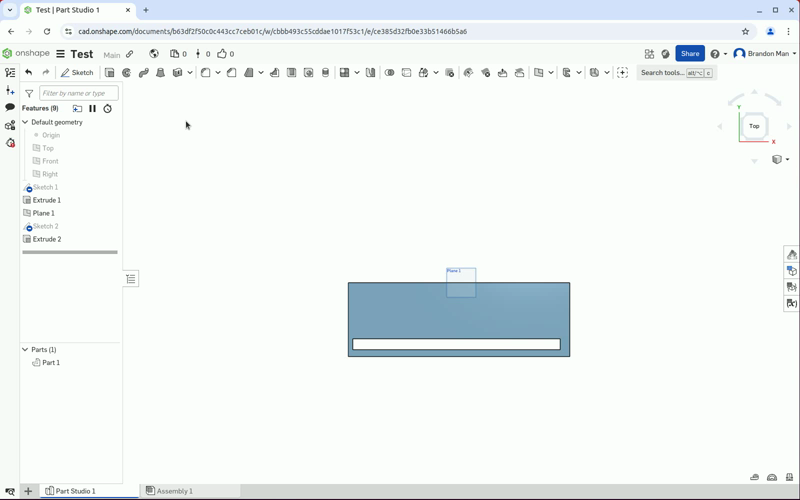
mouse_move(73, 189)
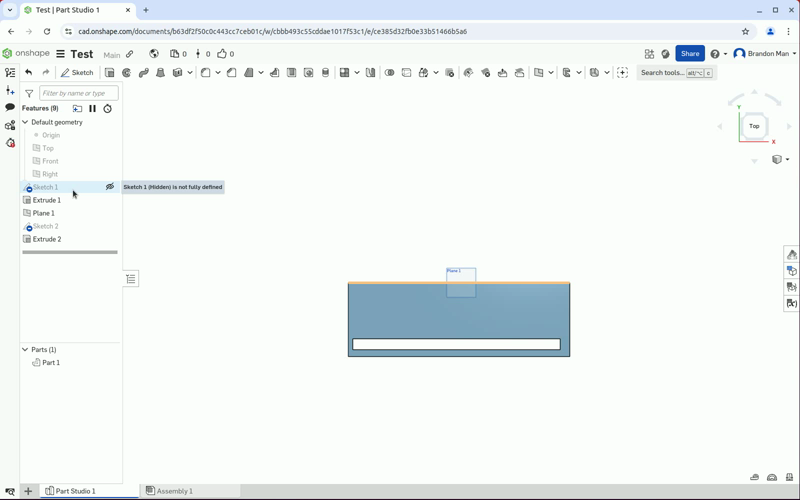
click(73, 189)
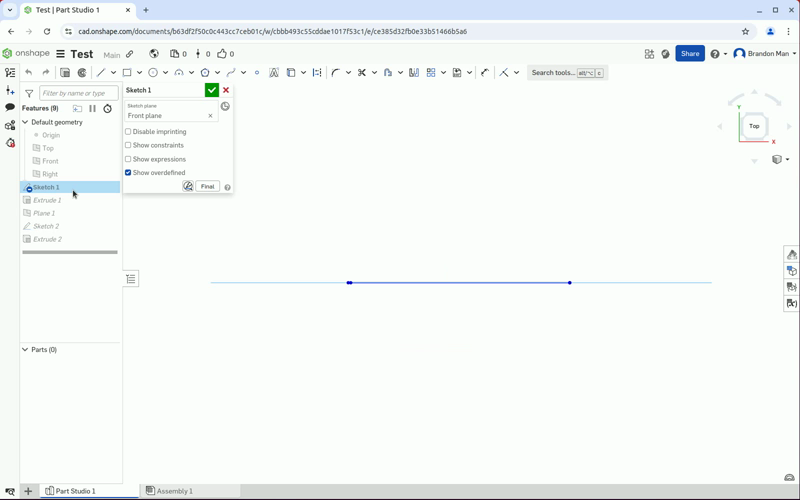
mouse_move(229, 92)
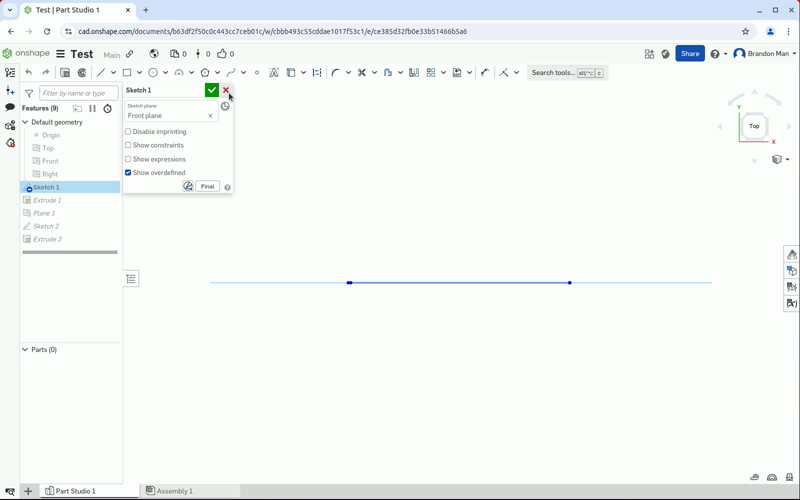
click(229, 92)
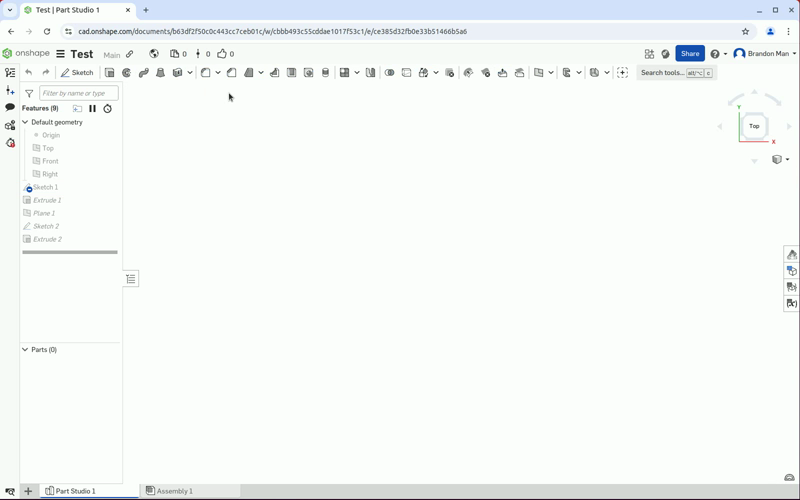
key(shift+s)
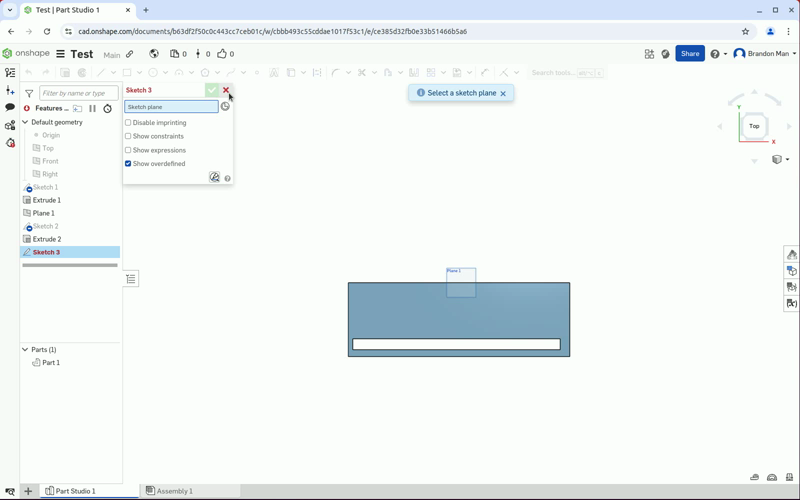
mouse_move(73, 215)
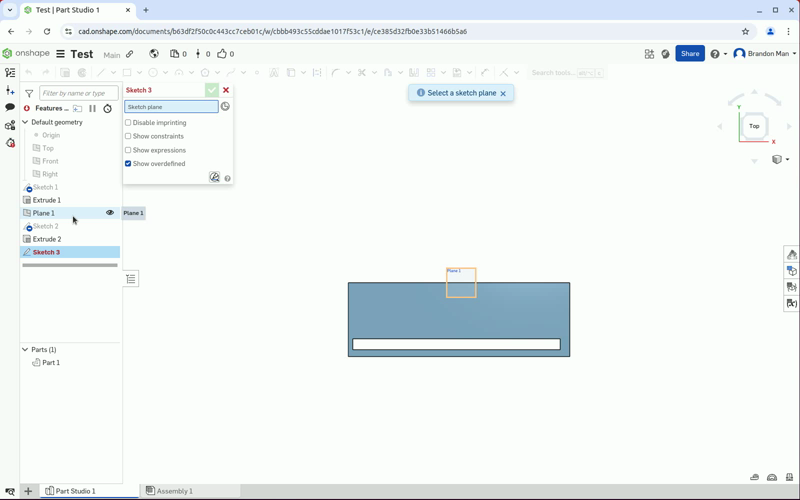
click(73, 215)
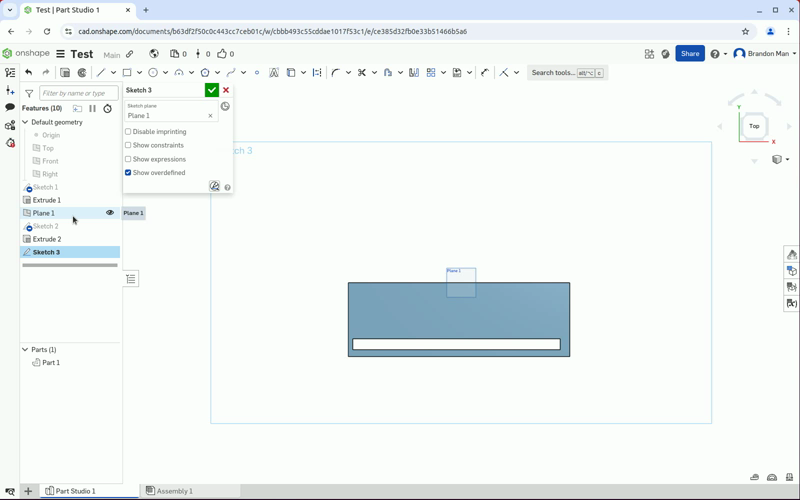
mouse_move(73, 352)
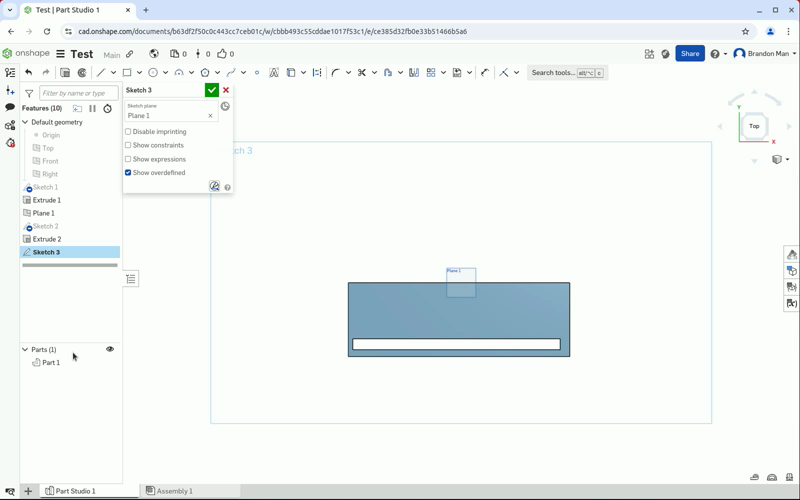
key(y)
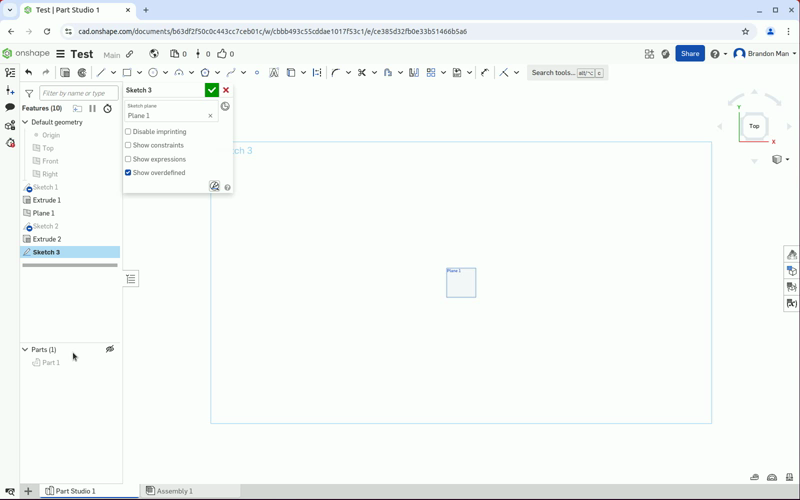
key(l)
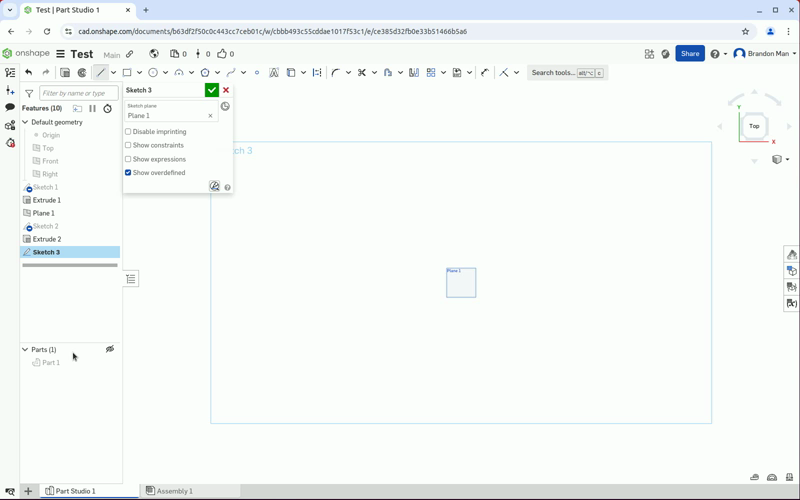
key_down(shift)
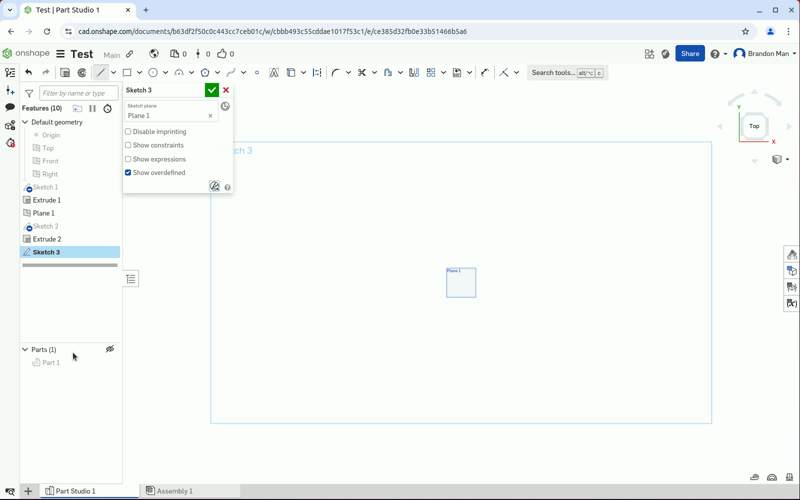
mouse_move(353, 326)
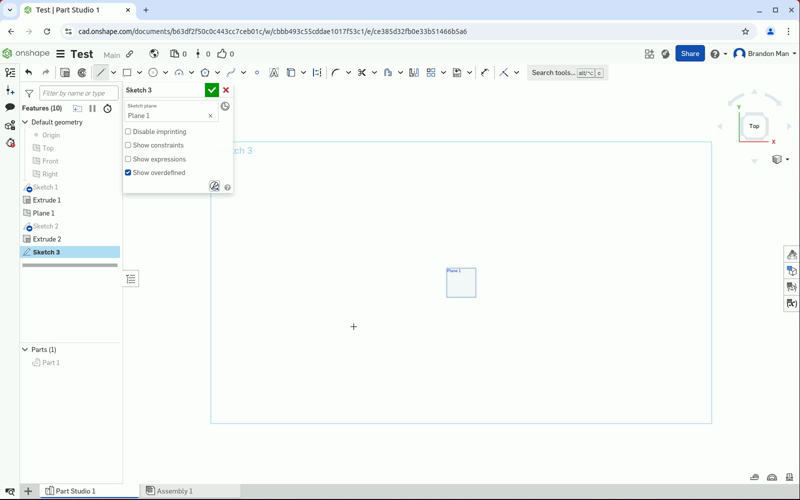
click(353, 326)
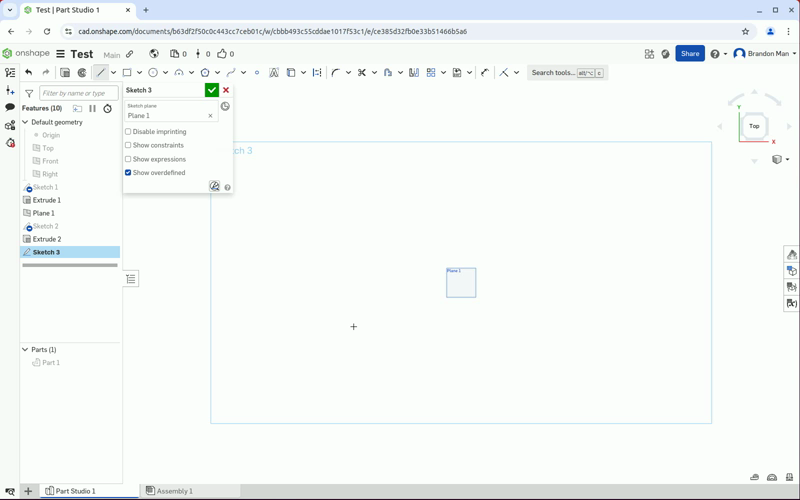
key_up(shift)
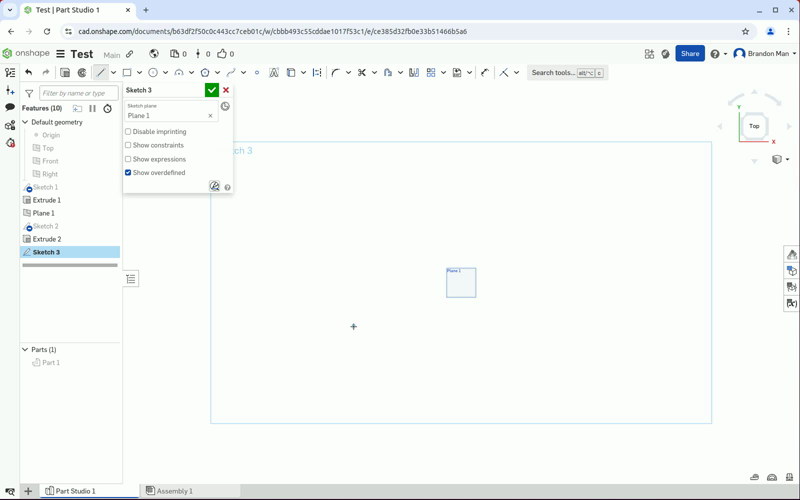
key_down(shift)
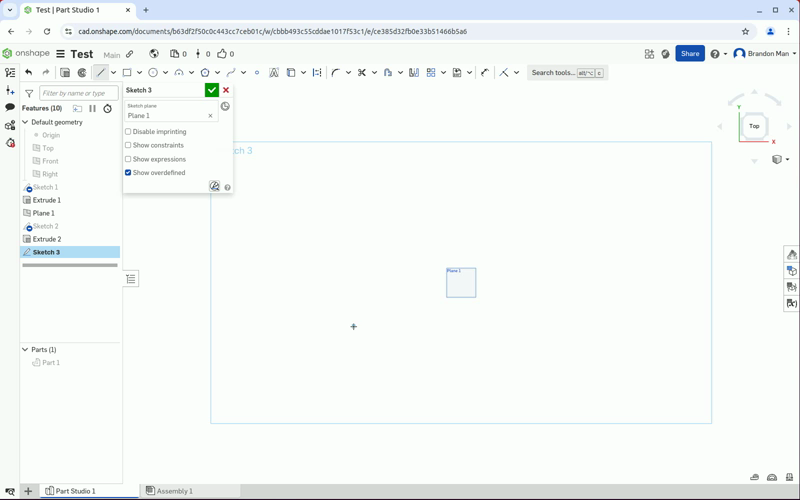
mouse_move(561, 326)
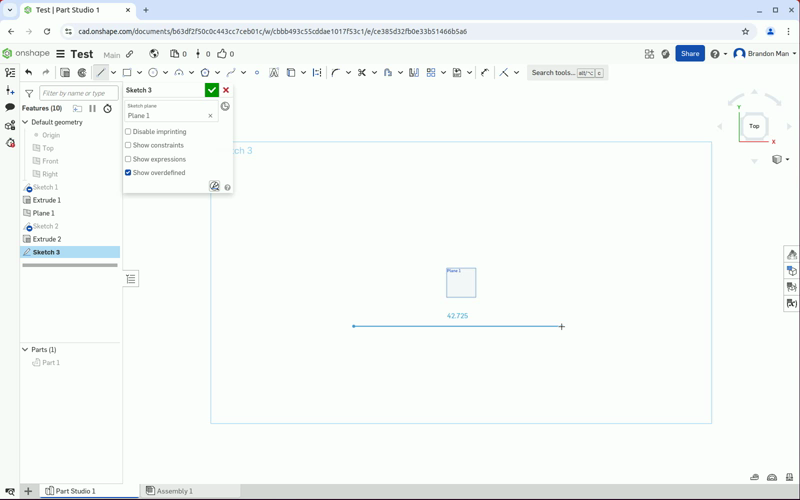
click(561, 326)
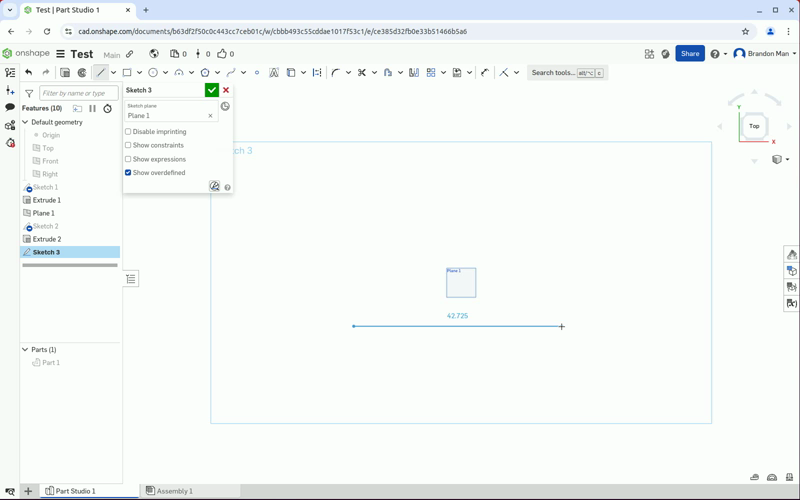
key_up(shift)
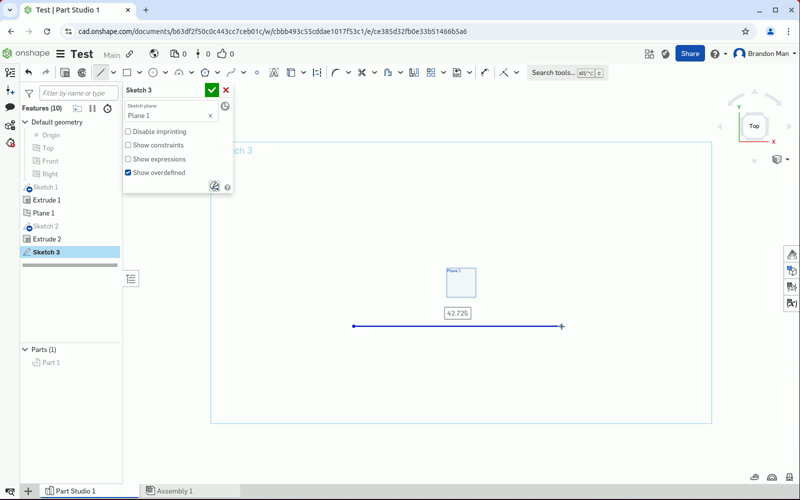
key_down(shift)
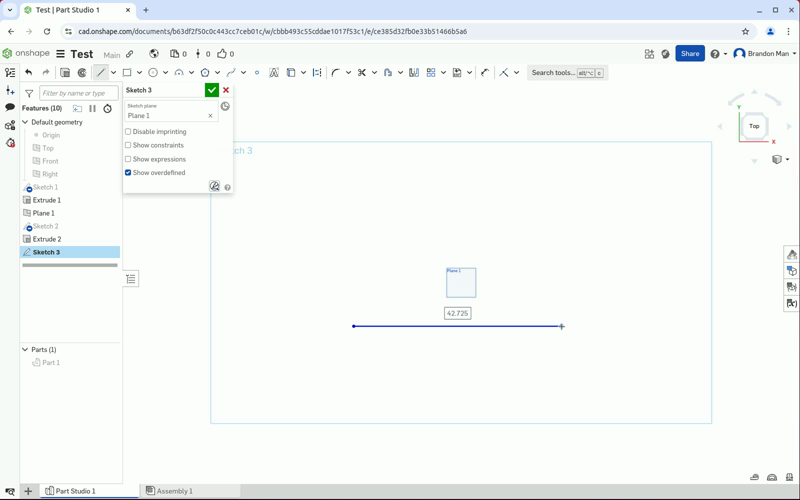
mouse_move(589, 326)
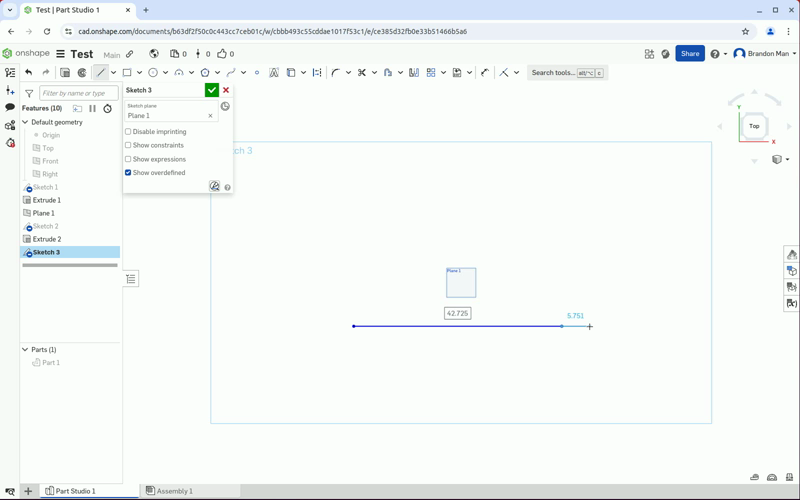
mouse_move(561, 313)
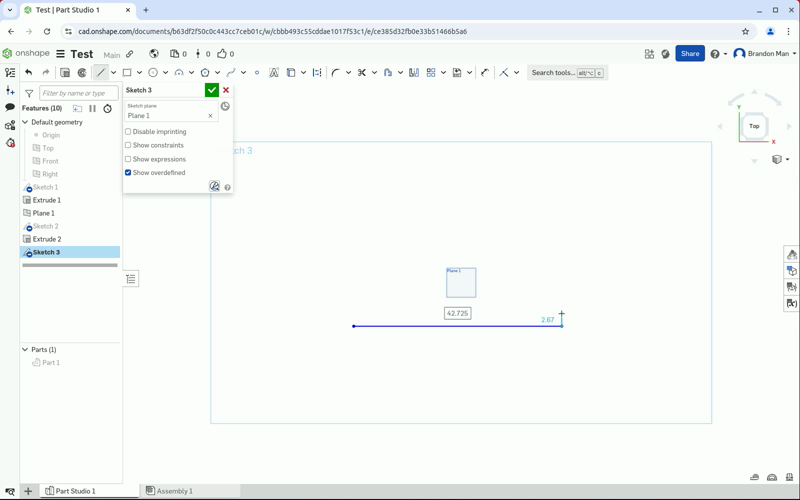
click(561, 313)
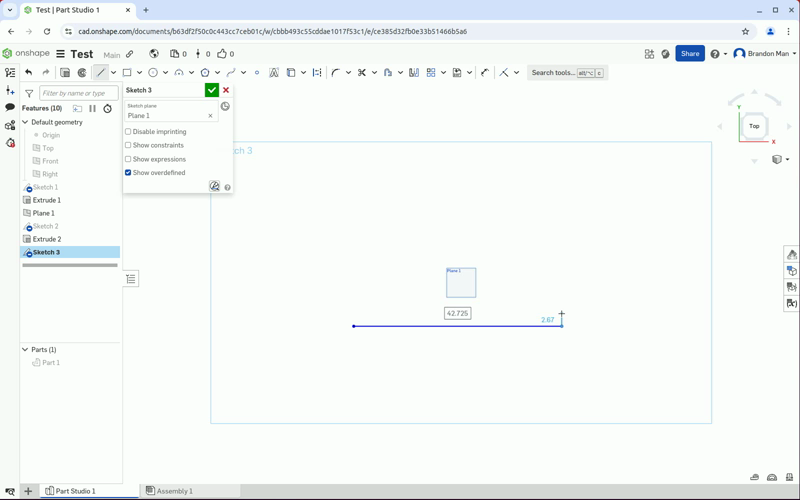
key_up(shift)
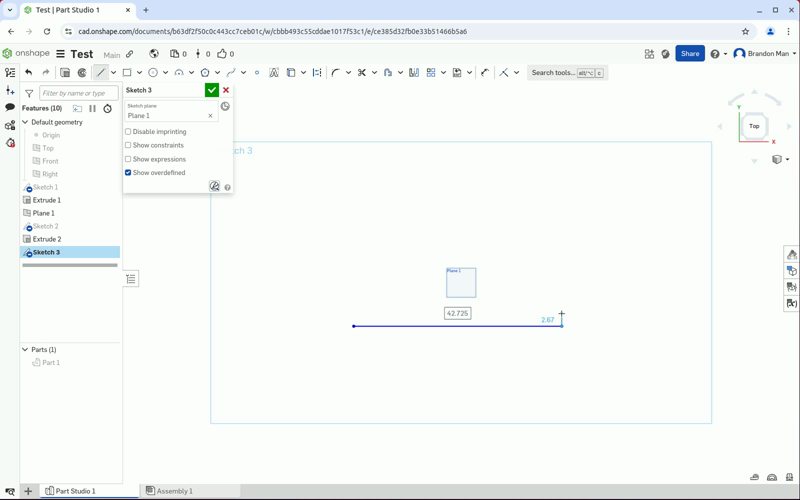
key_down(shift)
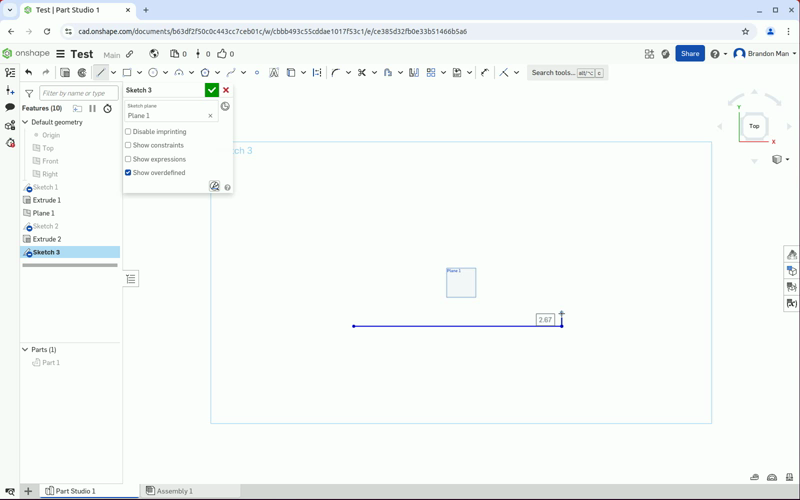
mouse_move(353, 313)
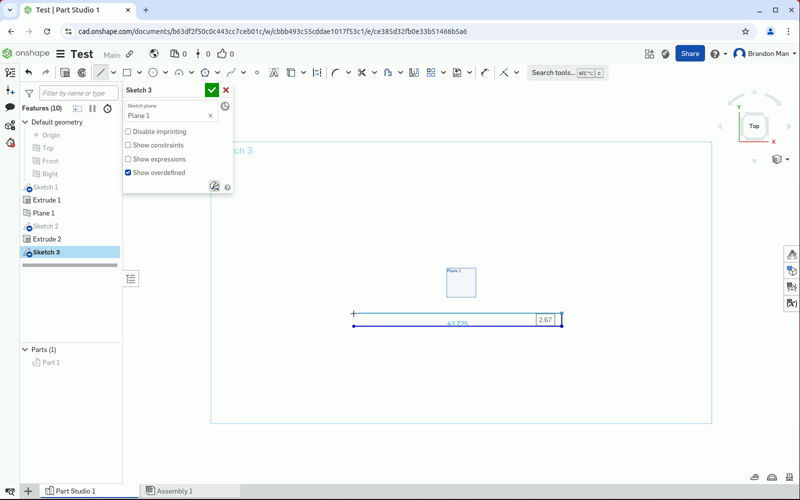
click(353, 313)
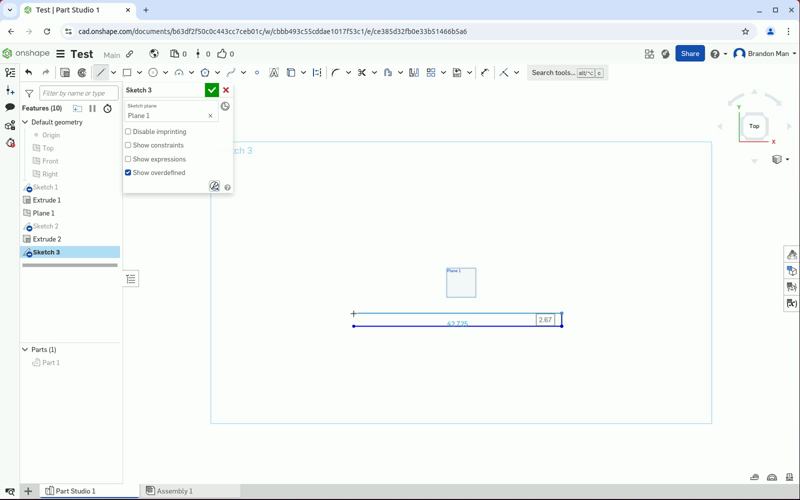
key_up(shift)
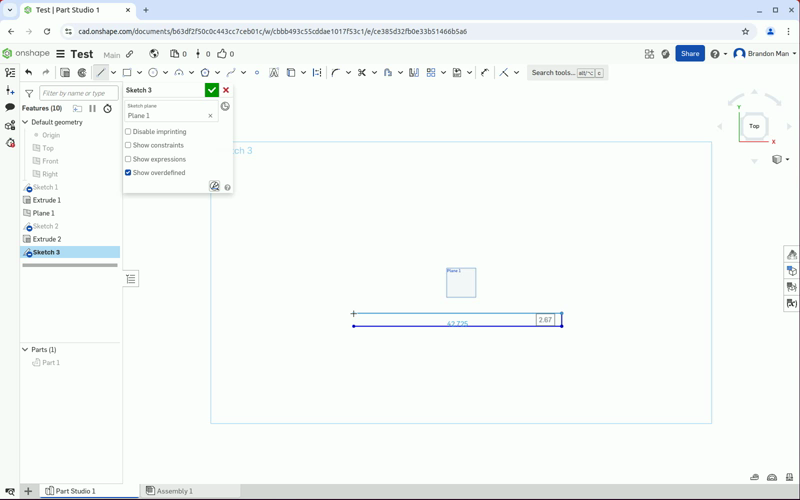
mouse_move(383, 313)
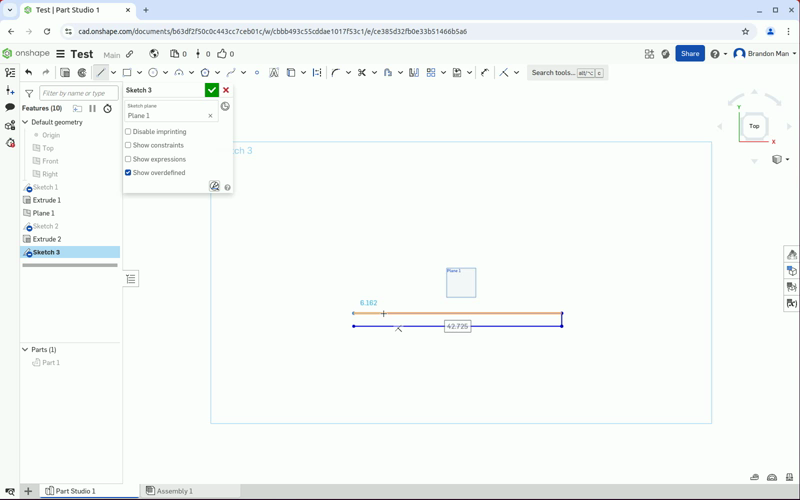
key_down(shift)
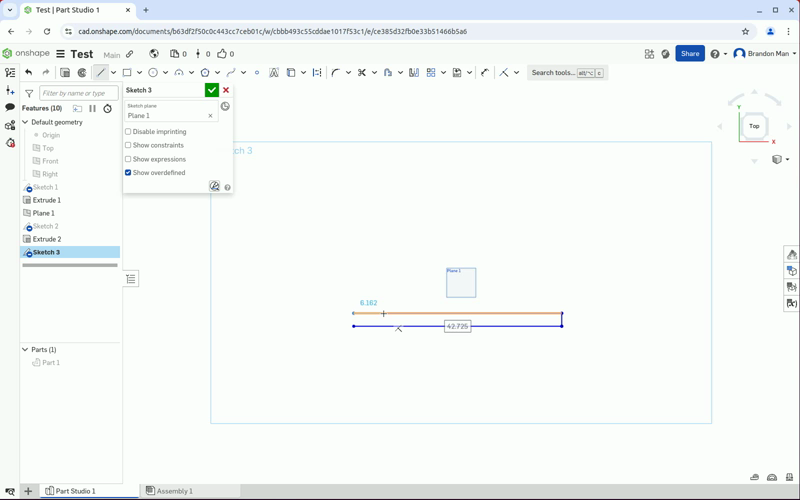
mouse_move(353, 326)
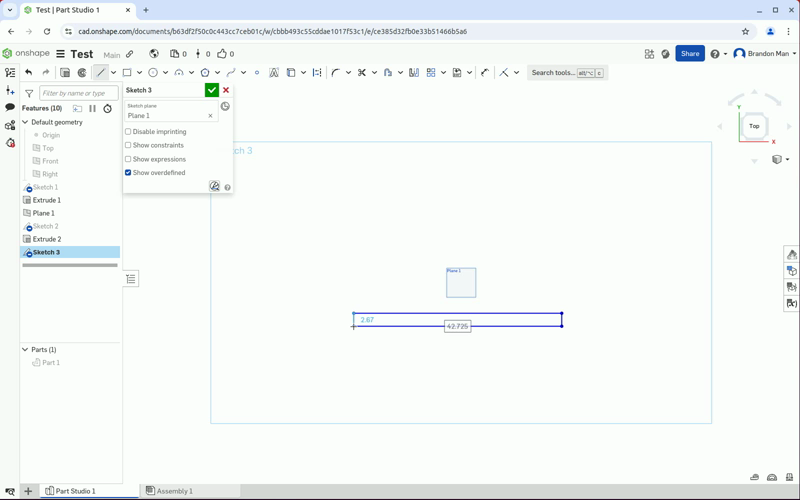
key_up(shift)
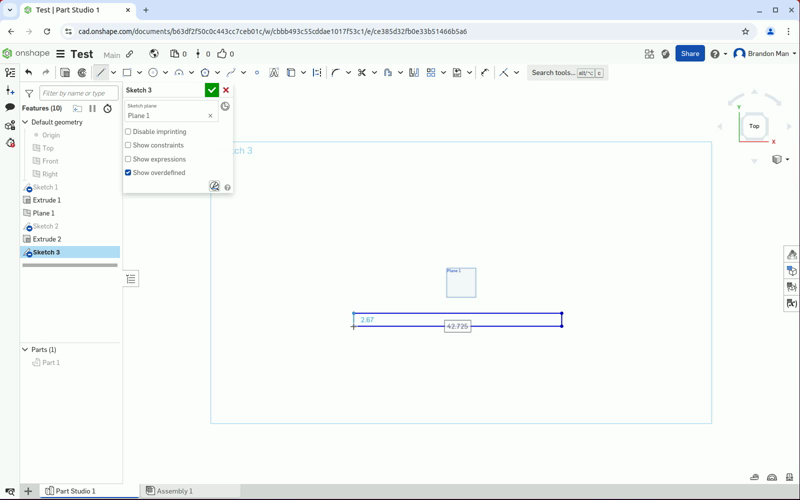
click(353, 326)
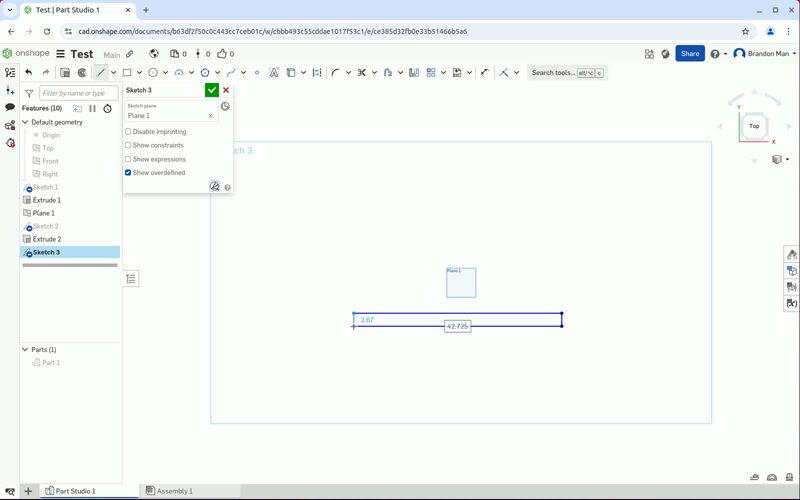
key(esc)
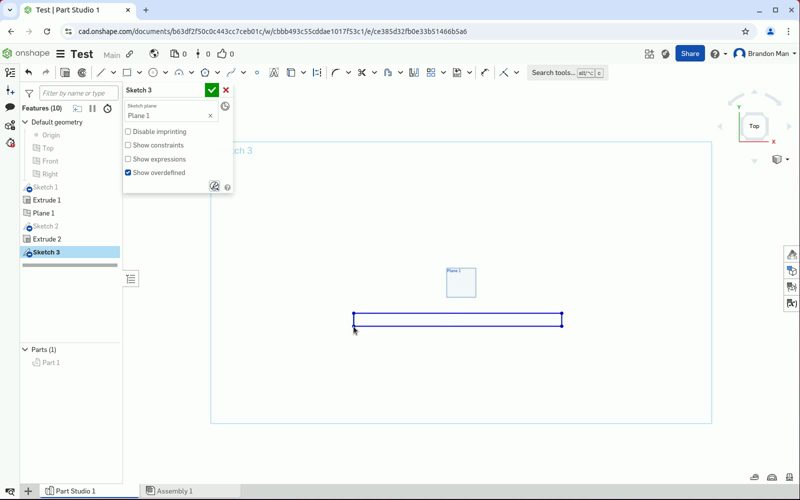
mouse_move(408, 320)
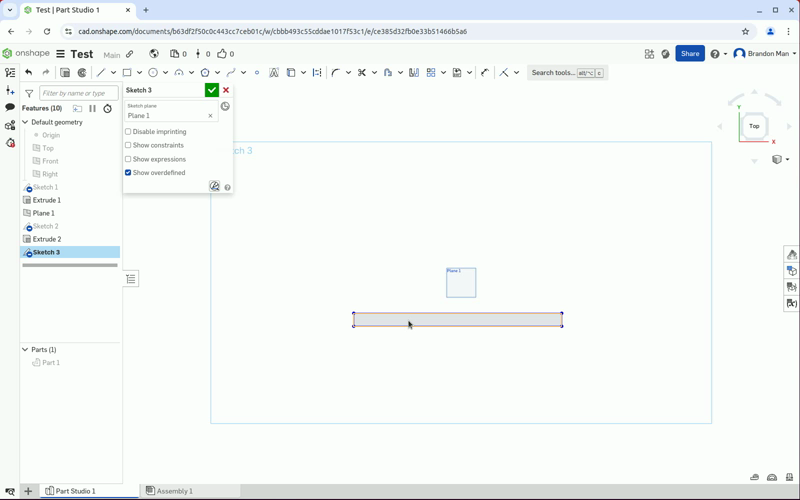
click(408, 320)
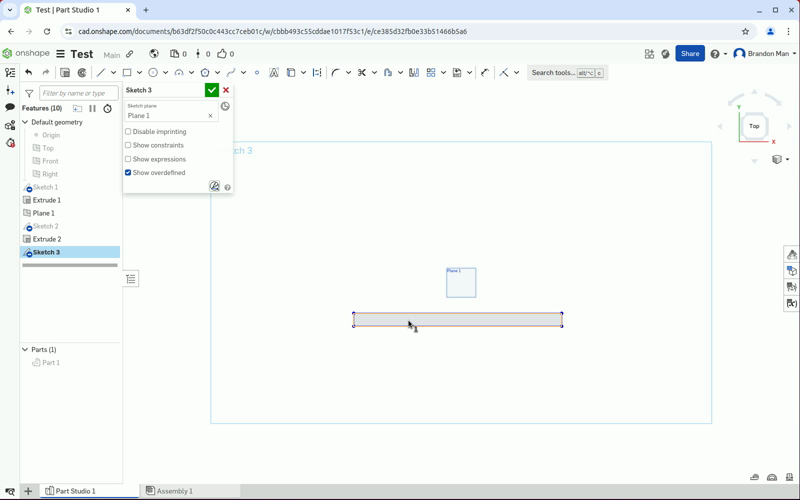
mouse_move(73, 352)
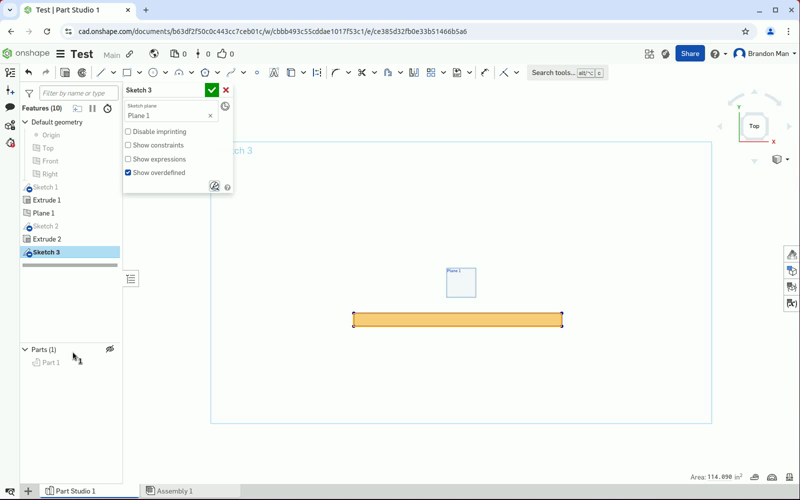
key(shift+y)
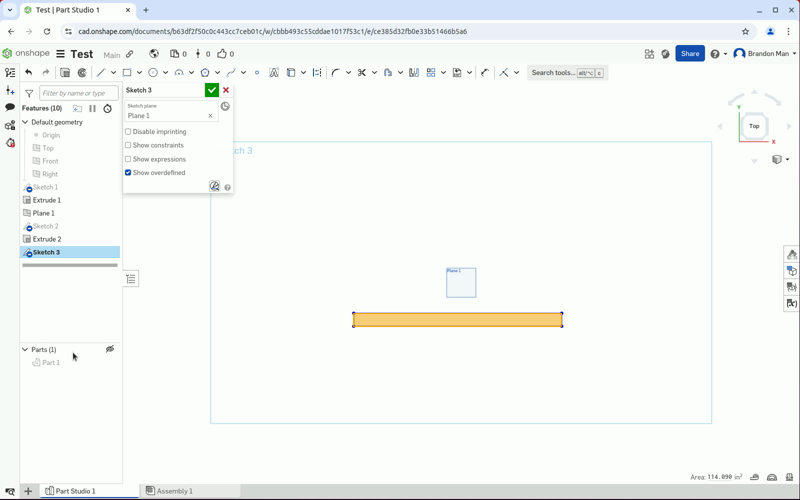
key(shift+e)
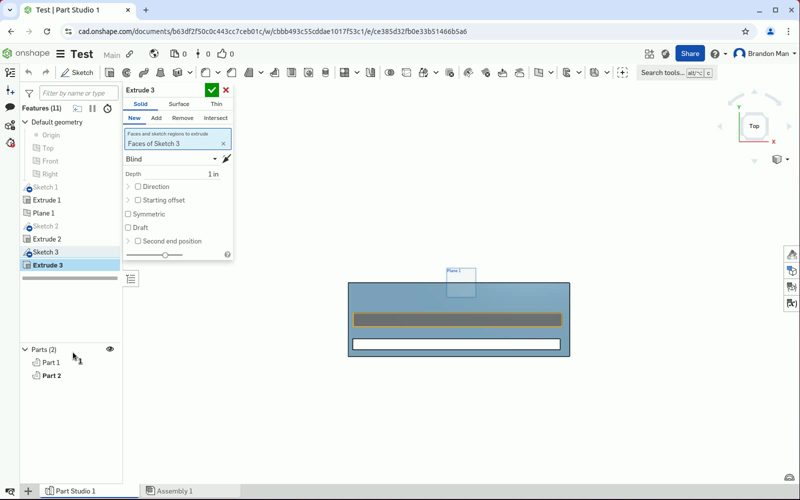
mouse_move(143, 106)
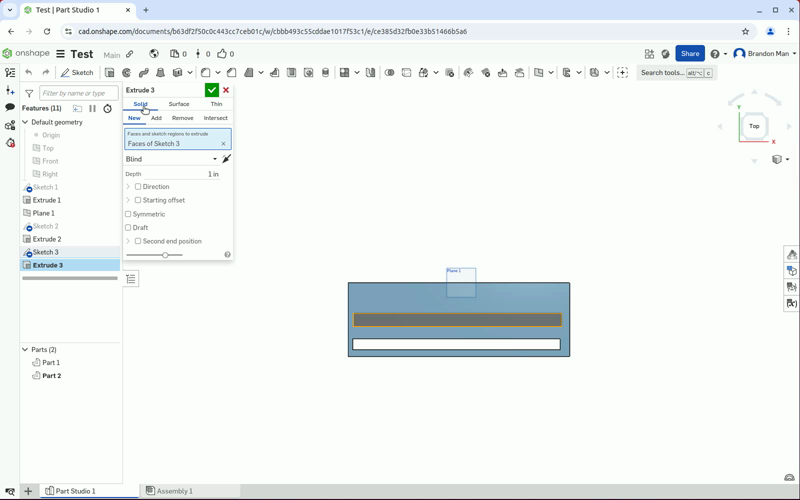
click(143, 106)
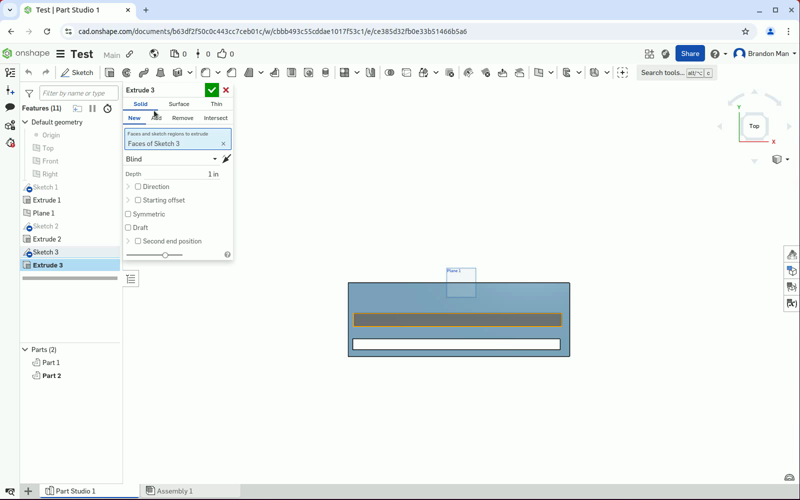
mouse_move(186, 120)
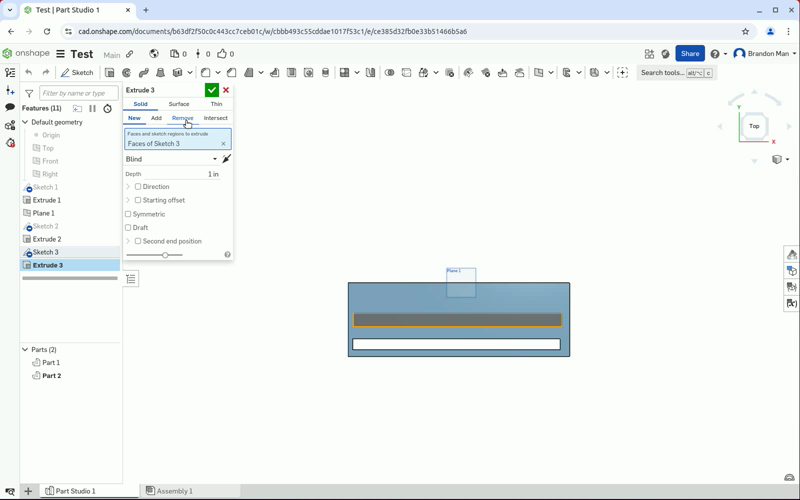
click(186, 120)
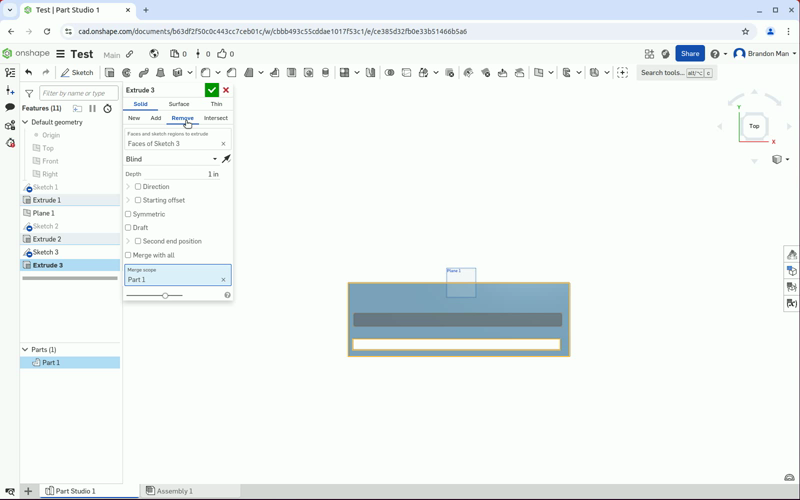
key(tab, 4)
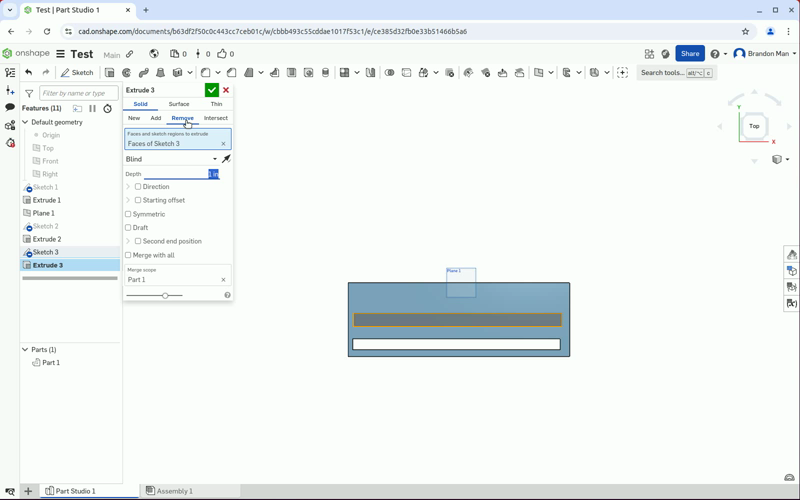
text(7.703)
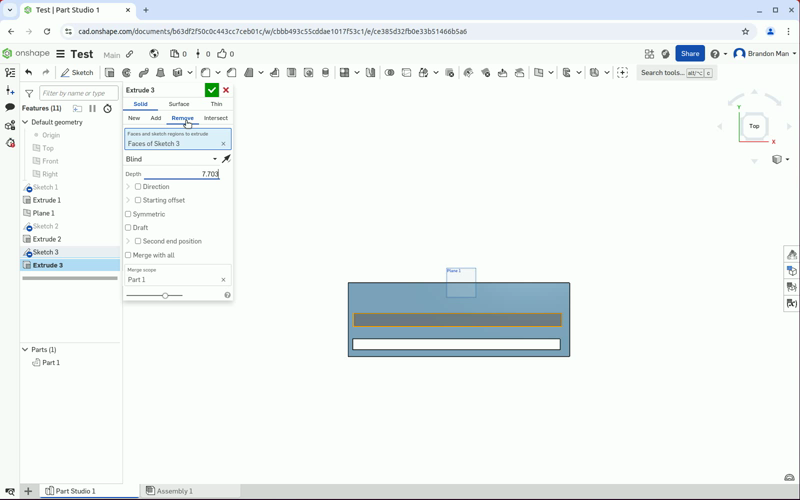
key(tab, 6)
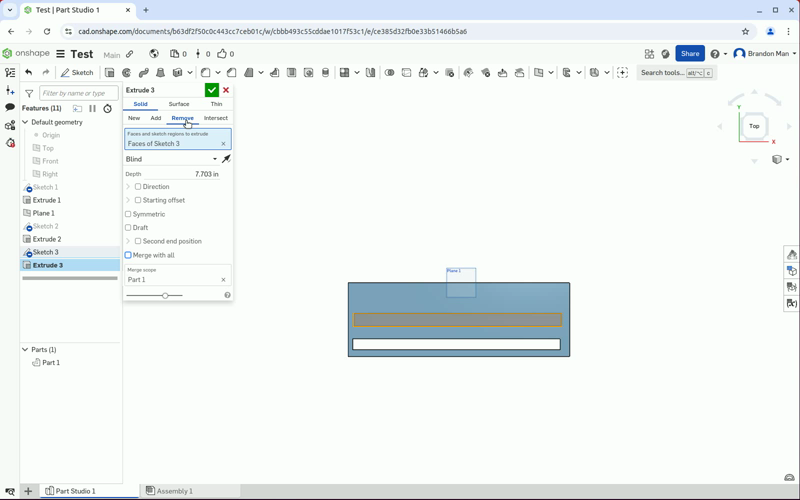
key(space)
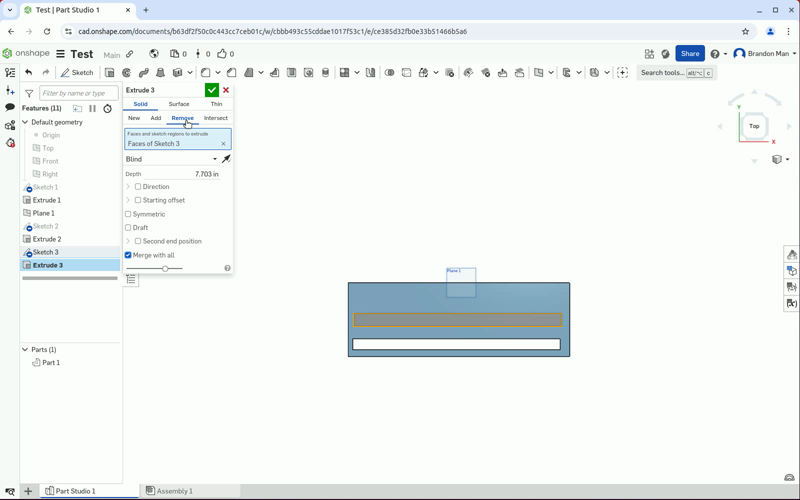
key(enter)
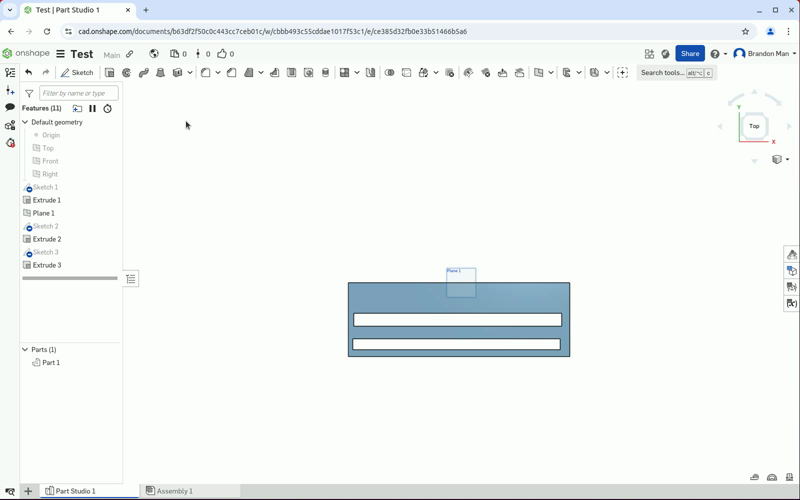
key(shift+h)
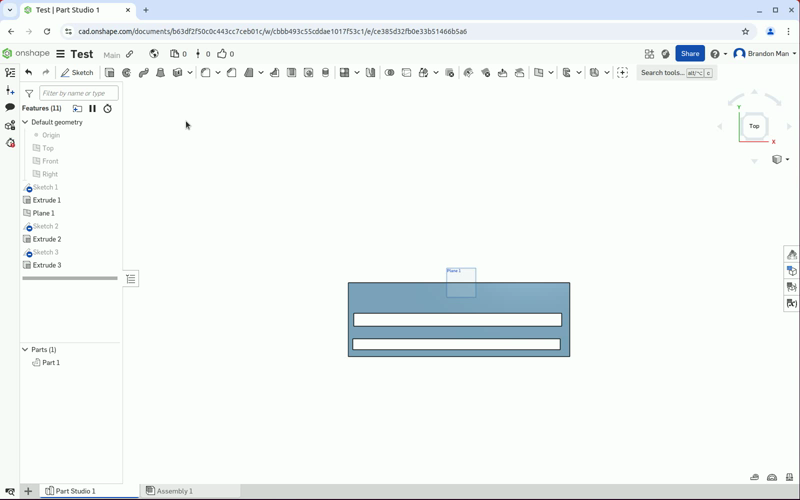
key(shift+h)
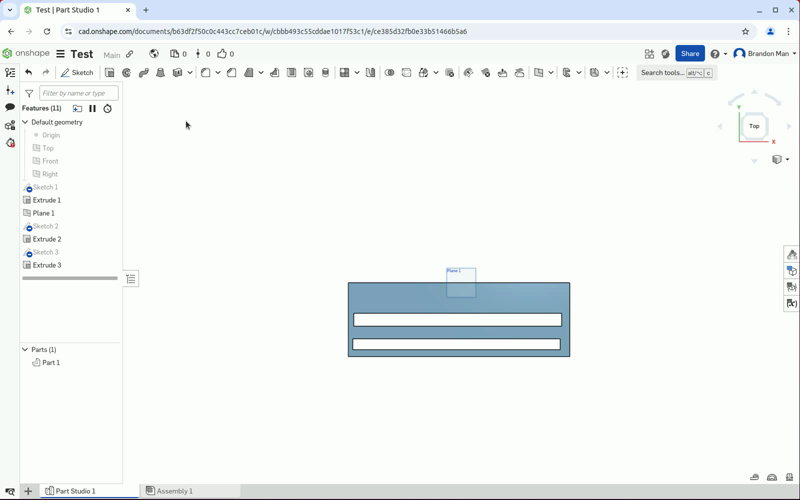
mouse_move(73, 189)
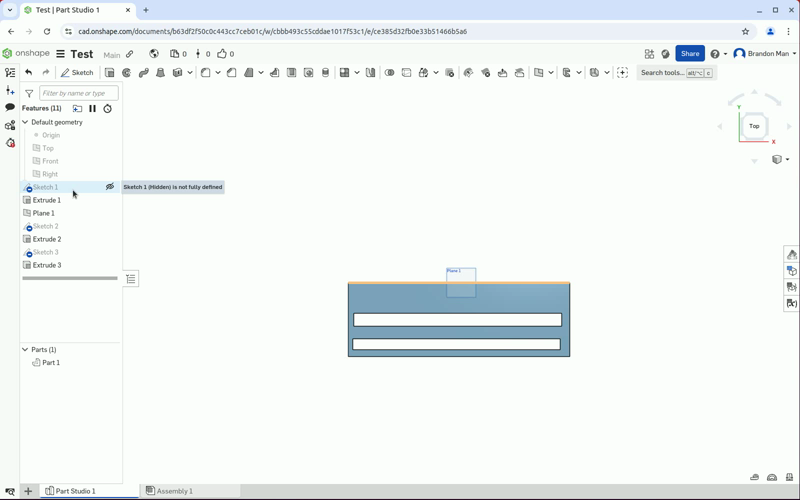
click(73, 189)
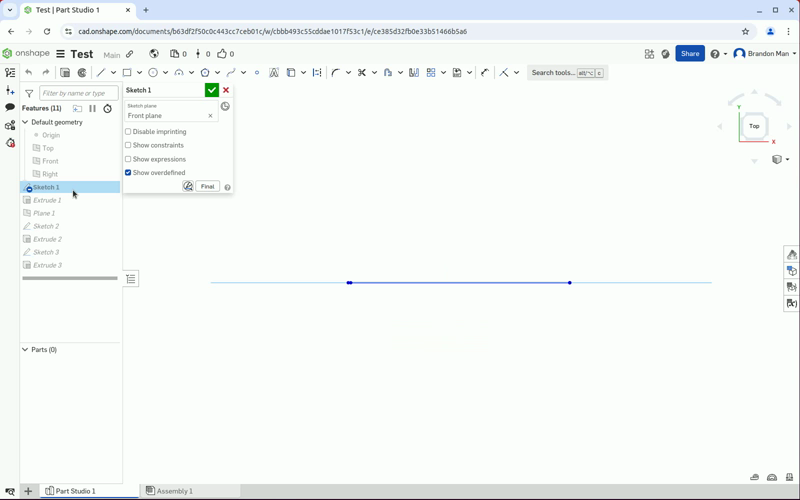
mouse_move(229, 92)
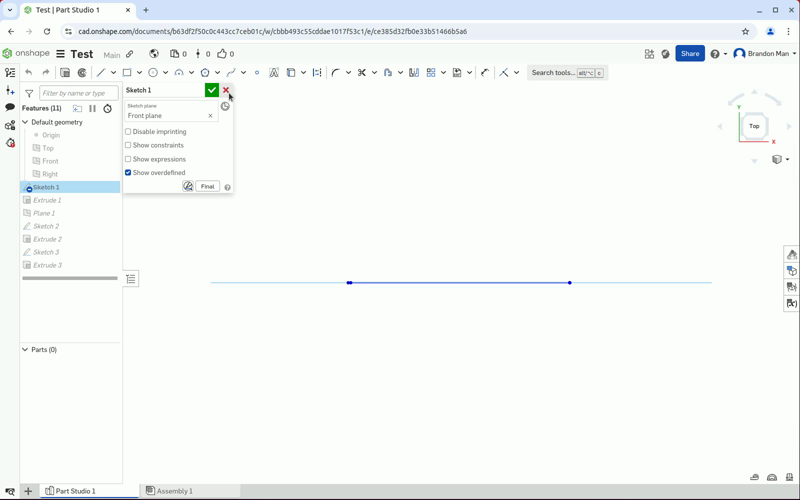
click(229, 92)
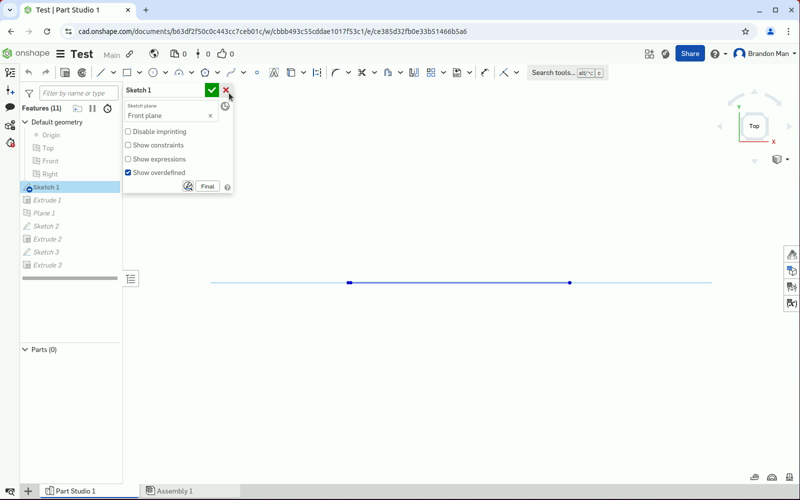
key(shift+s)
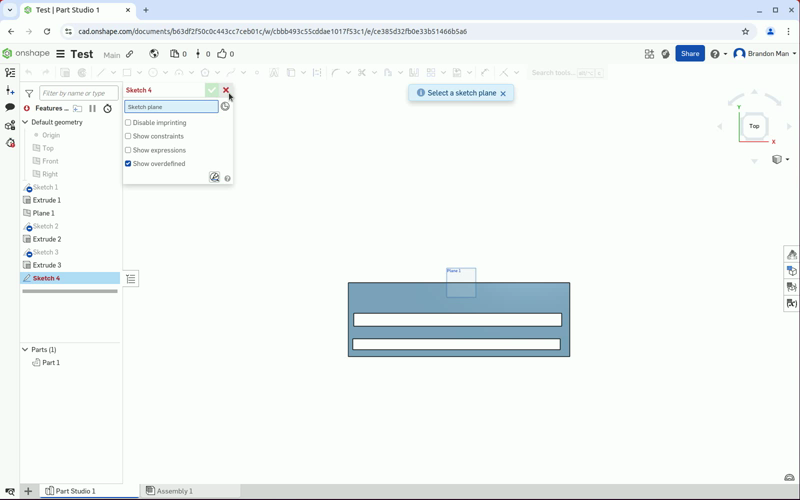
mouse_move(73, 215)
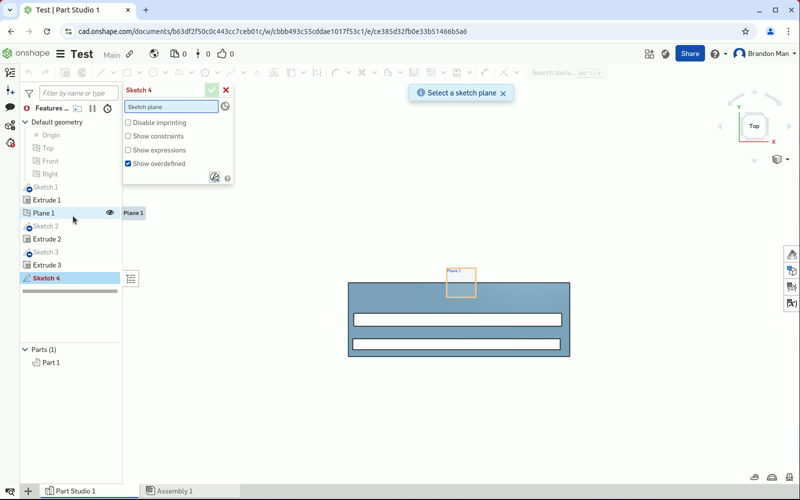
click(73, 215)
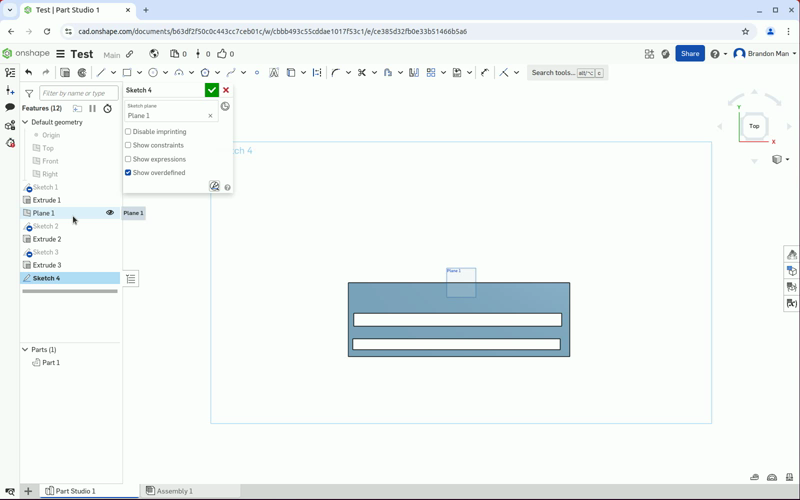
mouse_move(73, 352)
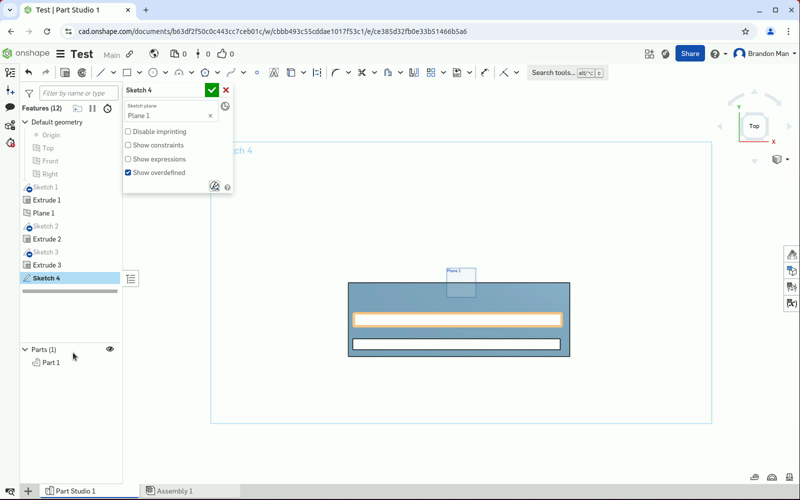
key(y)
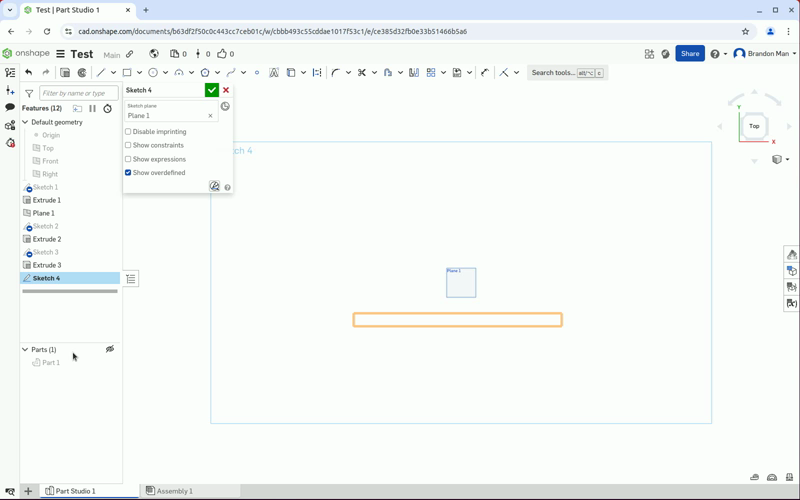
key(l)
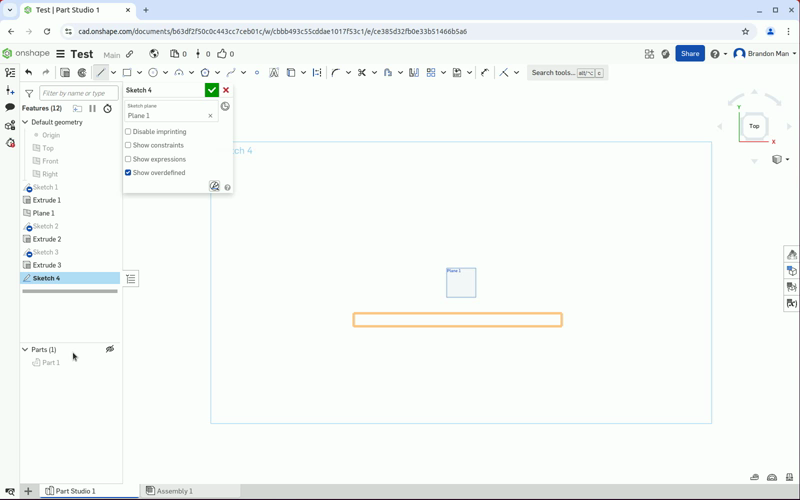
key_down(shift)
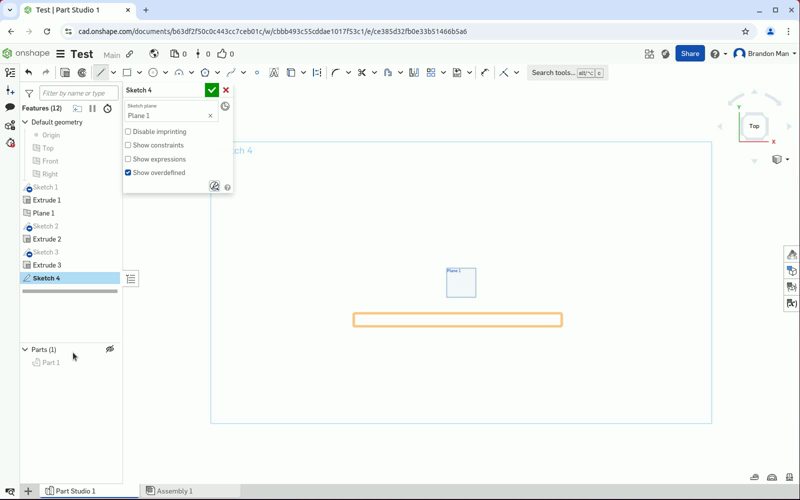
mouse_move(353, 304)
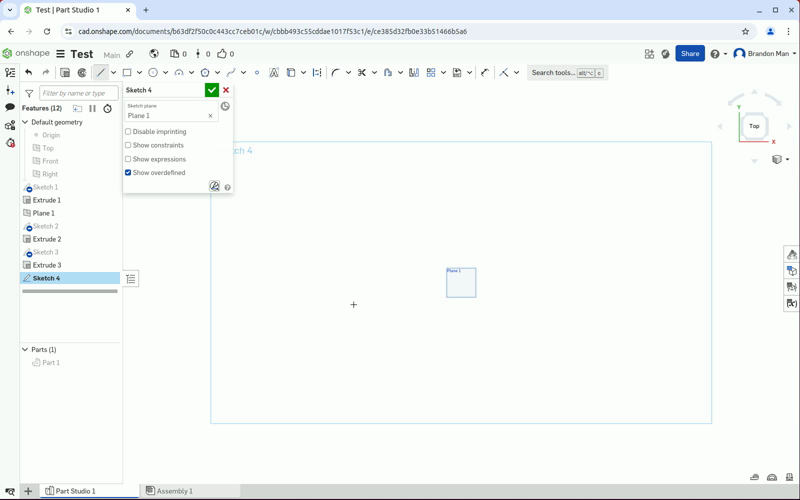
click(353, 304)
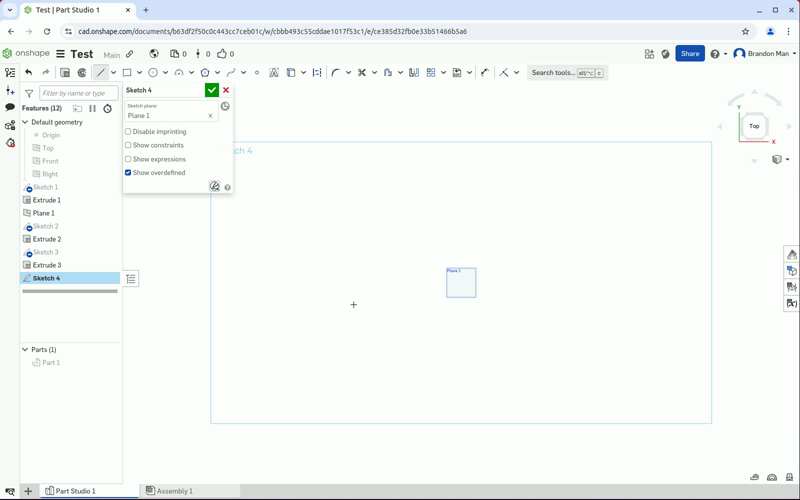
key_up(shift)
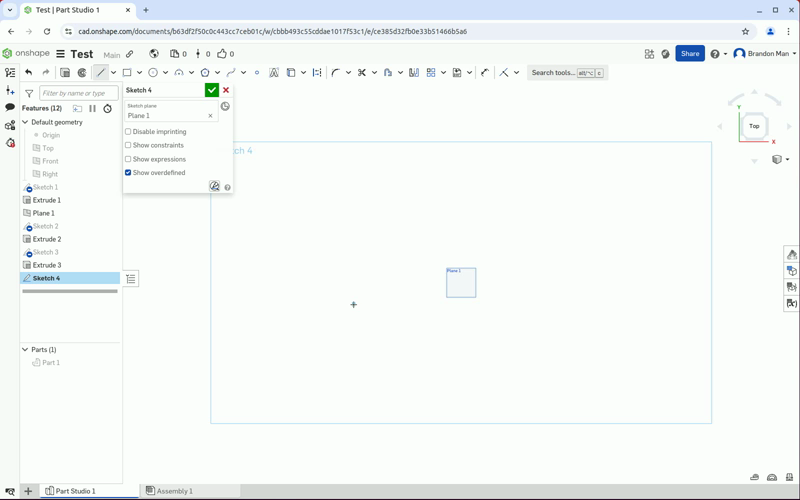
key_down(shift)
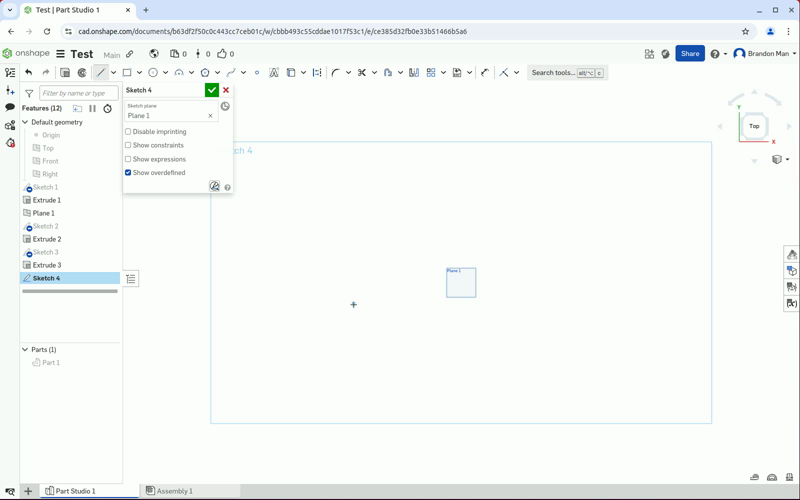
mouse_move(562, 304)
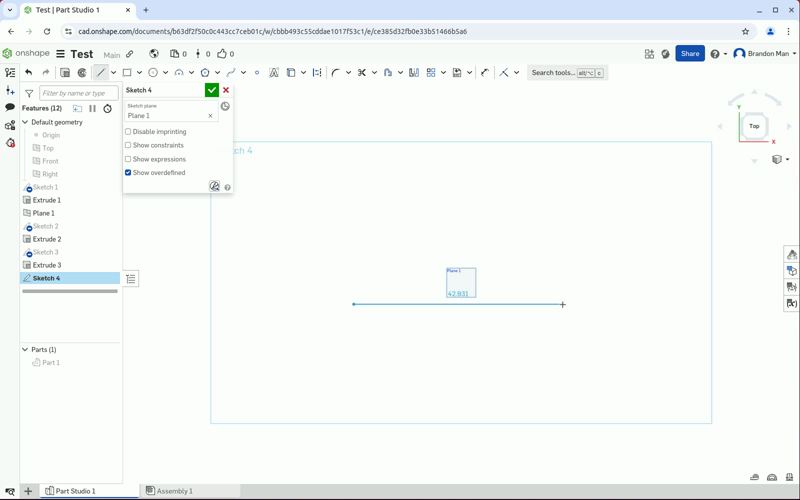
click(562, 304)
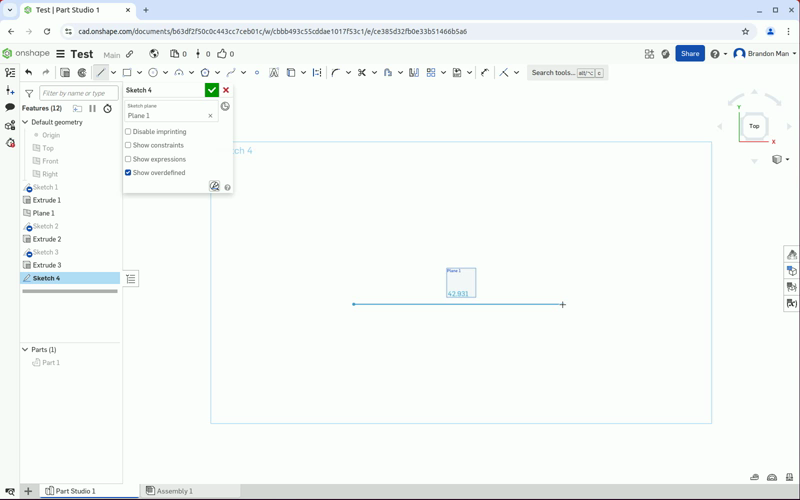
key_up(shift)
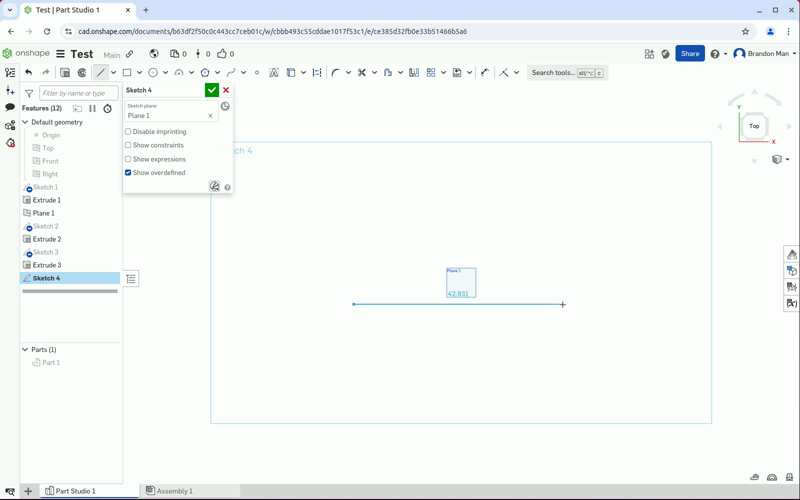
key_down(shift)
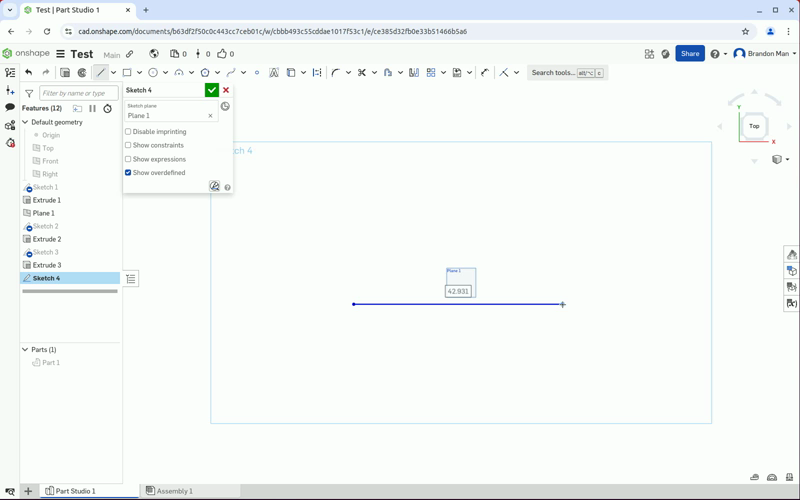
mouse_move(589, 304)
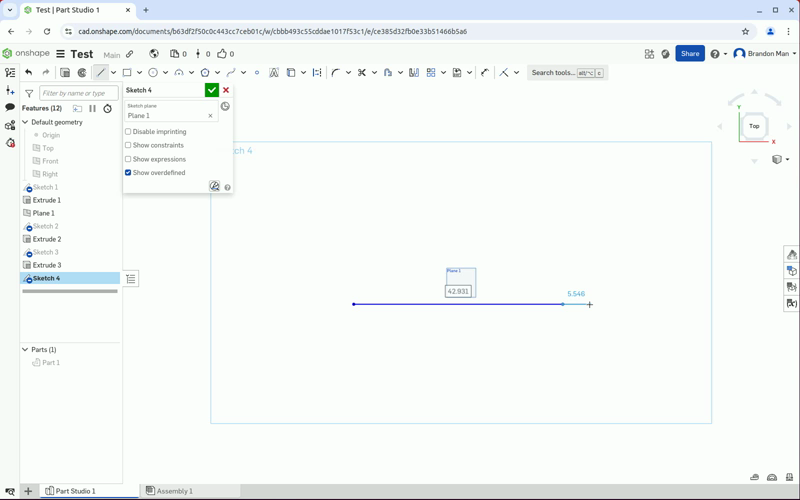
mouse_move(562, 293)
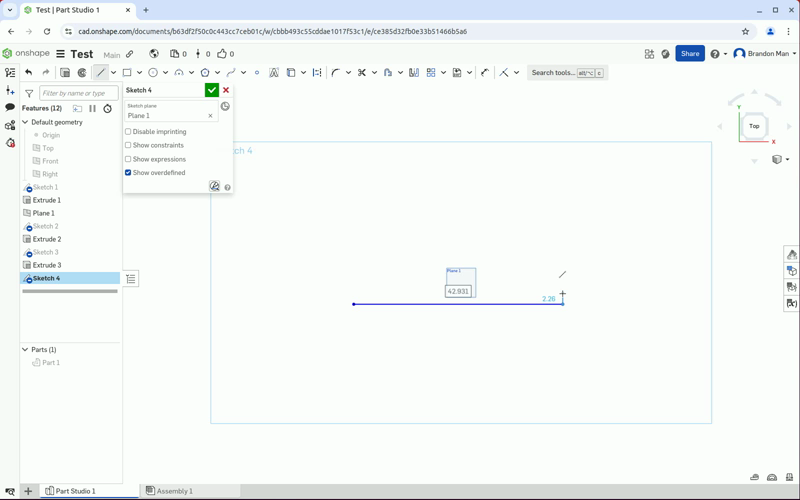
click(562, 293)
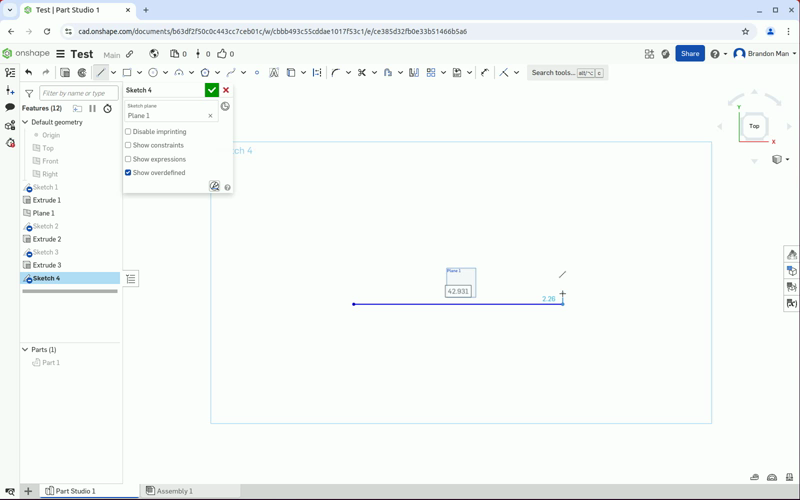
key_up(shift)
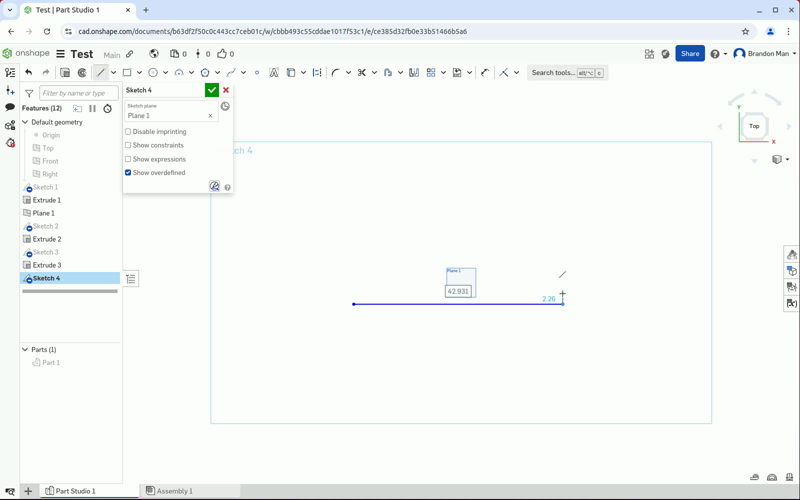
key_down(shift)
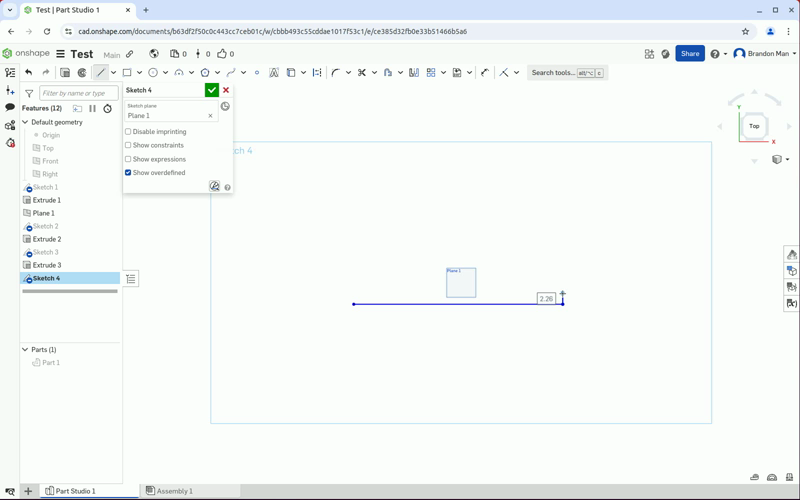
mouse_move(353, 293)
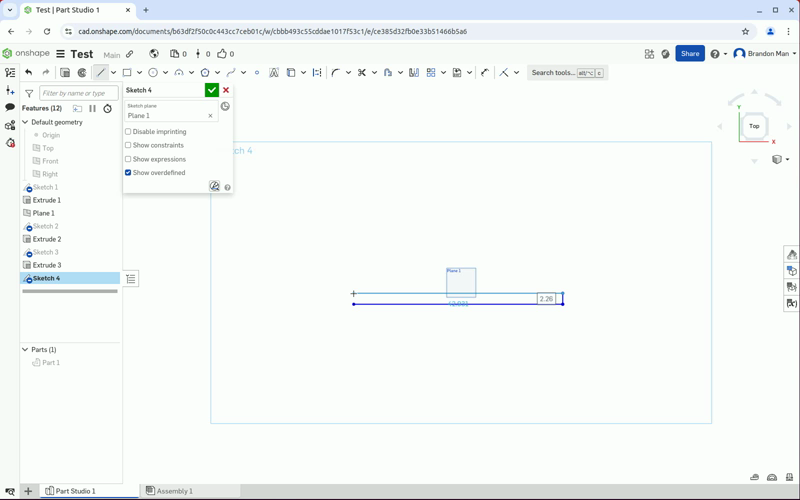
click(353, 293)
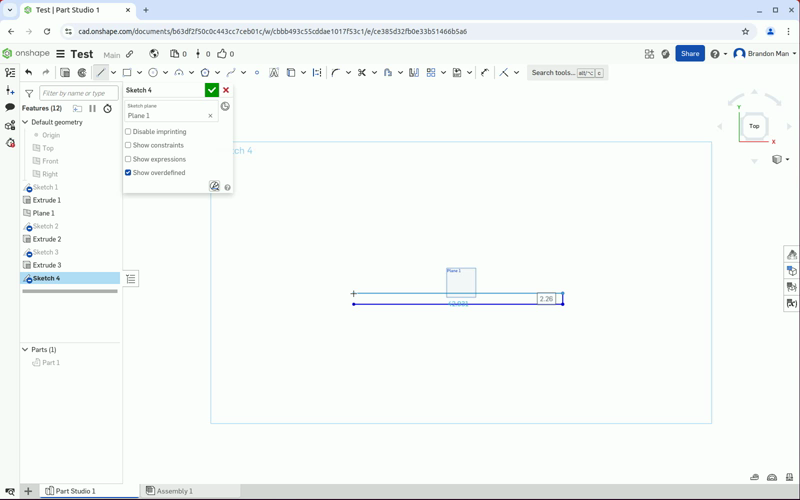
key_up(shift)
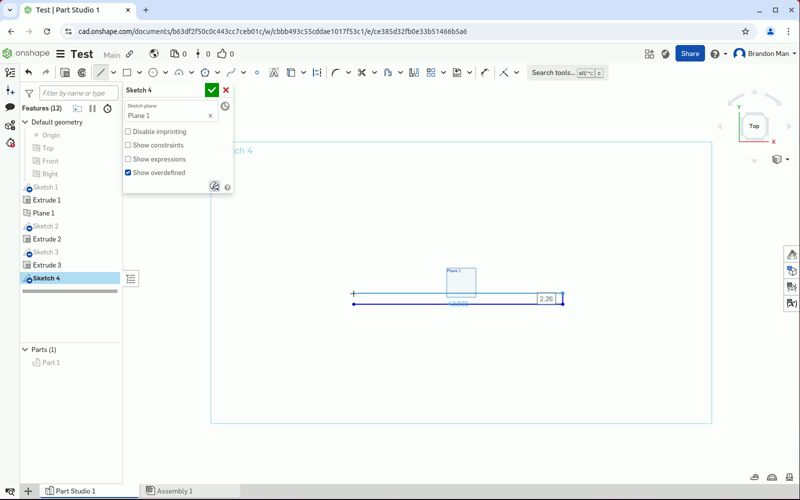
mouse_move(383, 293)
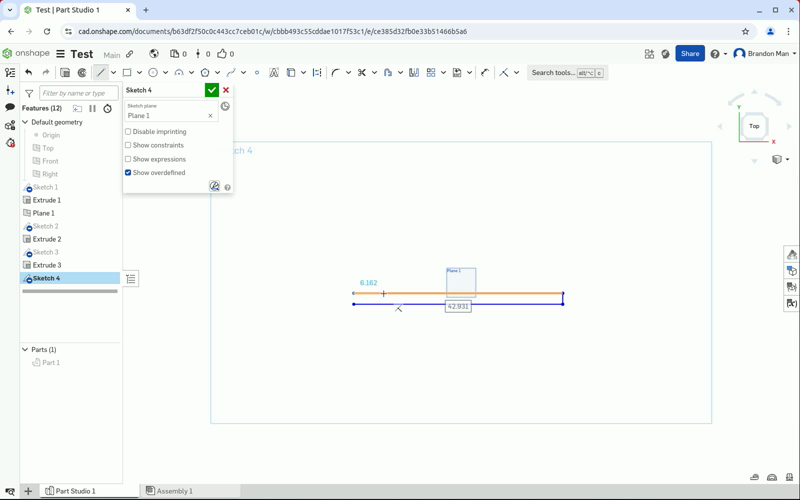
key_down(shift)
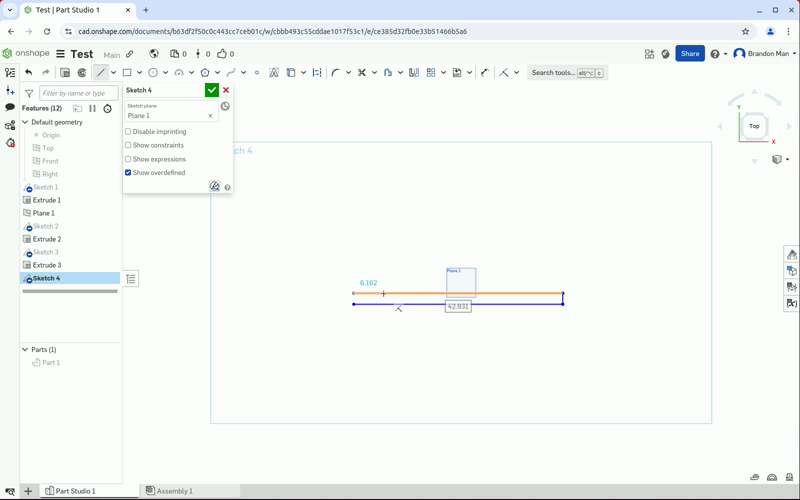
mouse_move(353, 304)
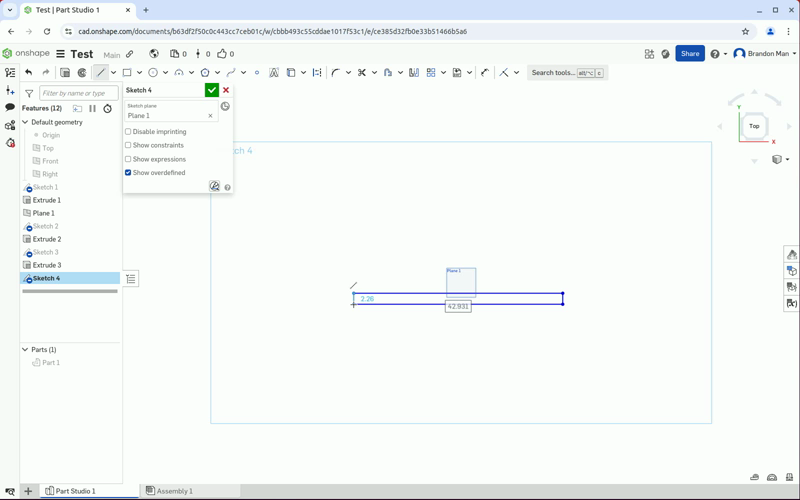
key_up(shift)
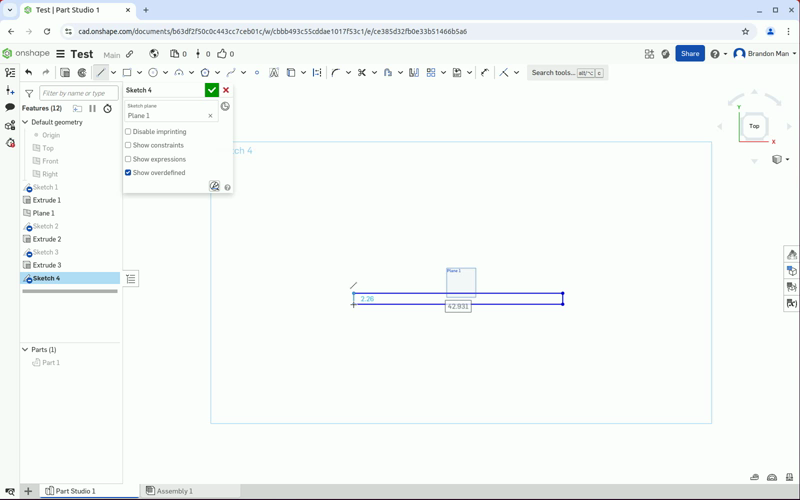
click(353, 304)
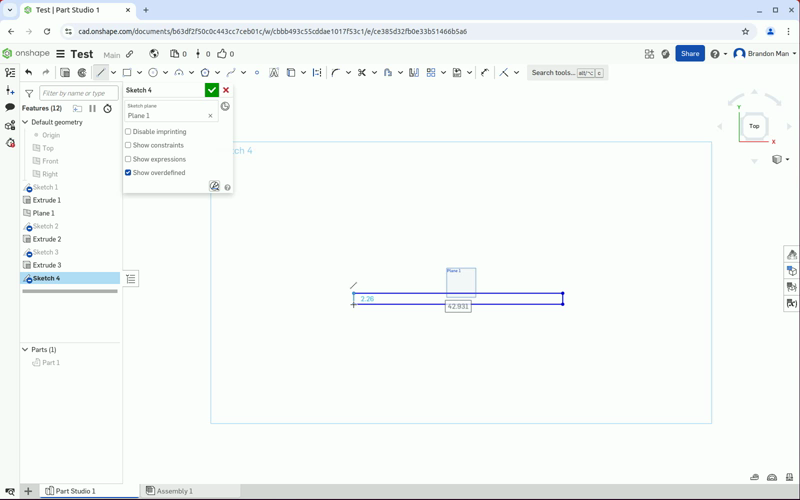
key(esc)
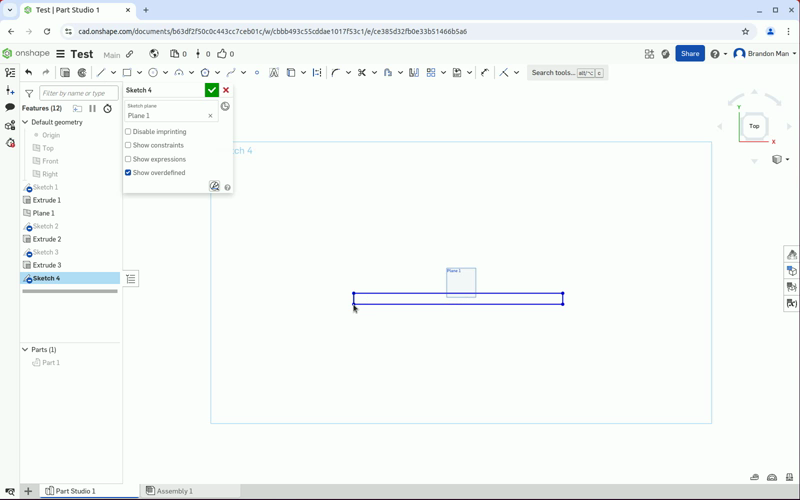
mouse_move(559, 301)
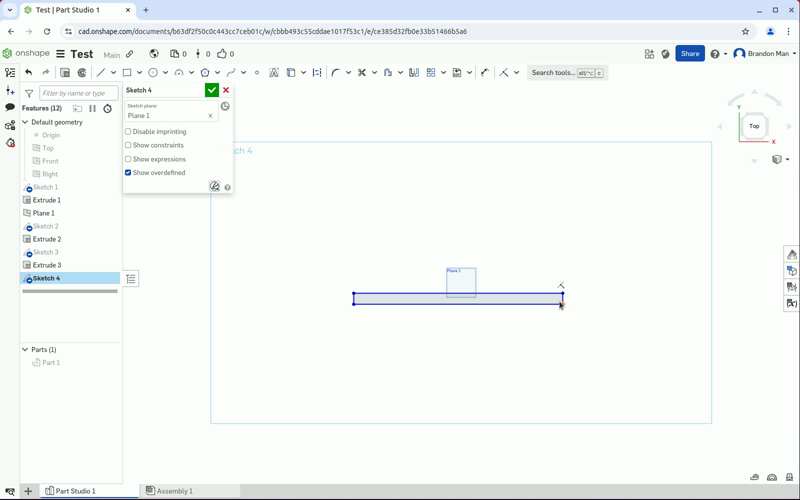
click(559, 301)
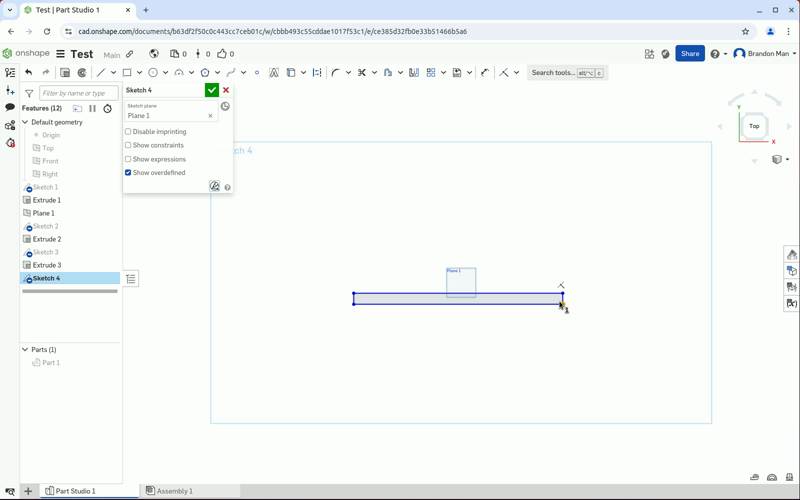
mouse_move(73, 352)
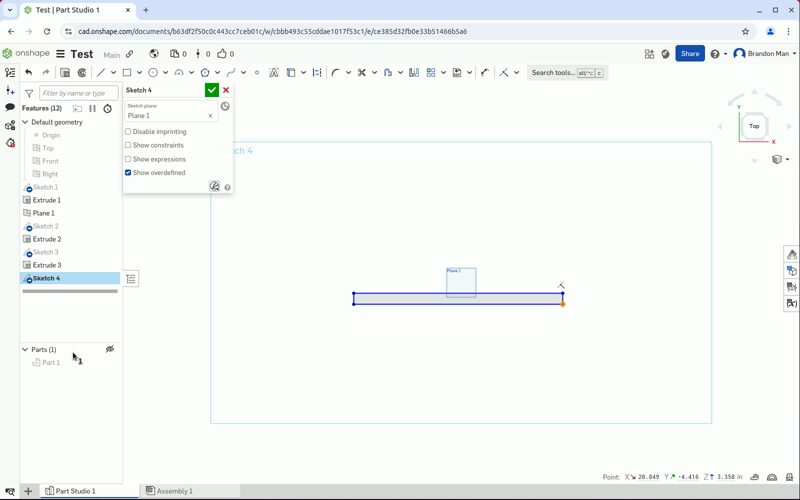
key(shift+y)
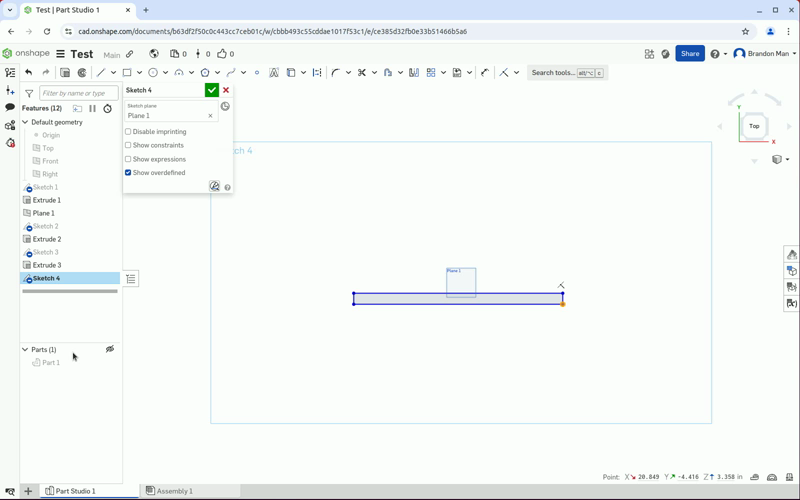
key(shift+e)
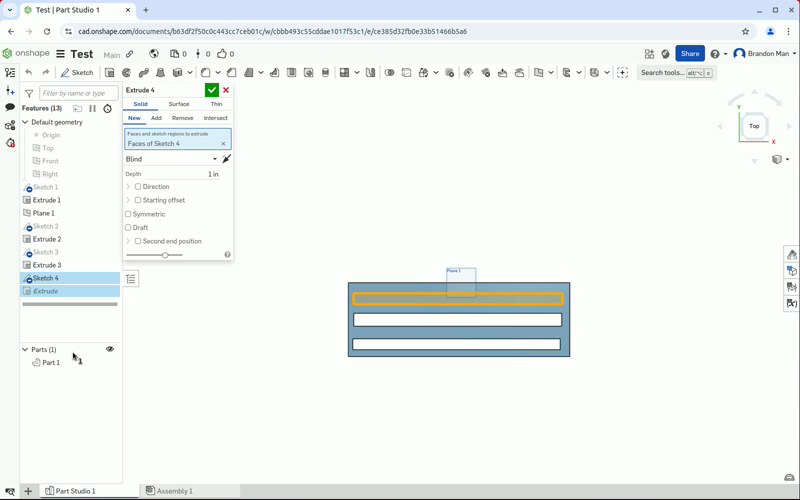
mouse_move(143, 106)
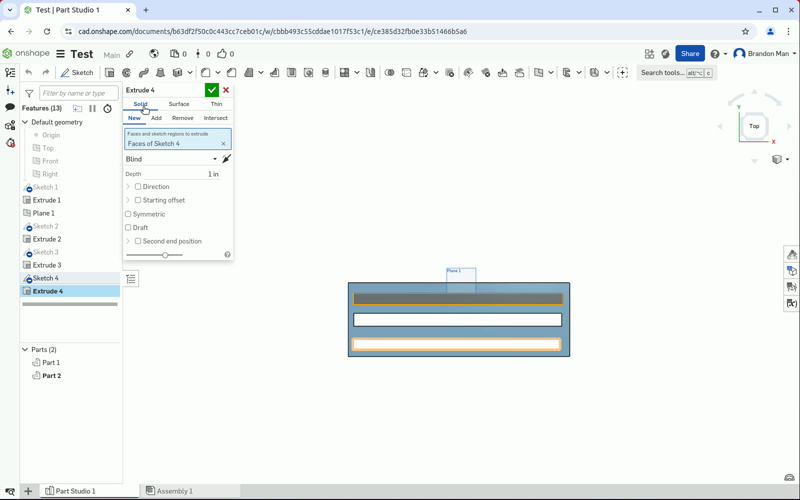
click(143, 106)
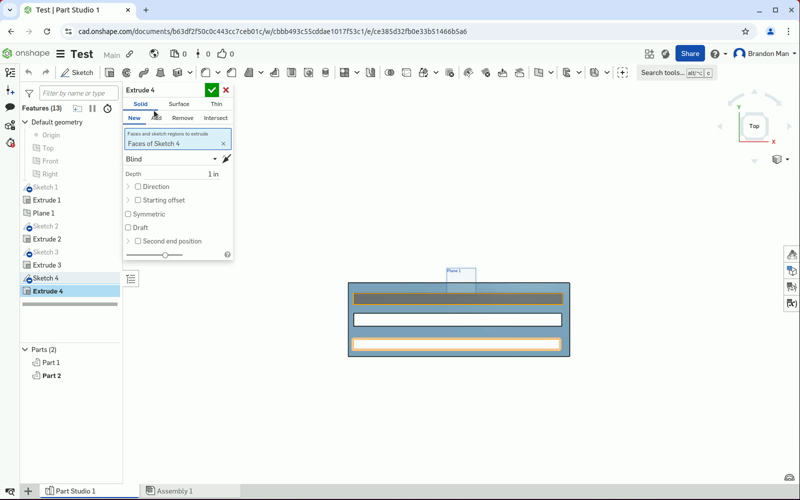
mouse_move(186, 120)
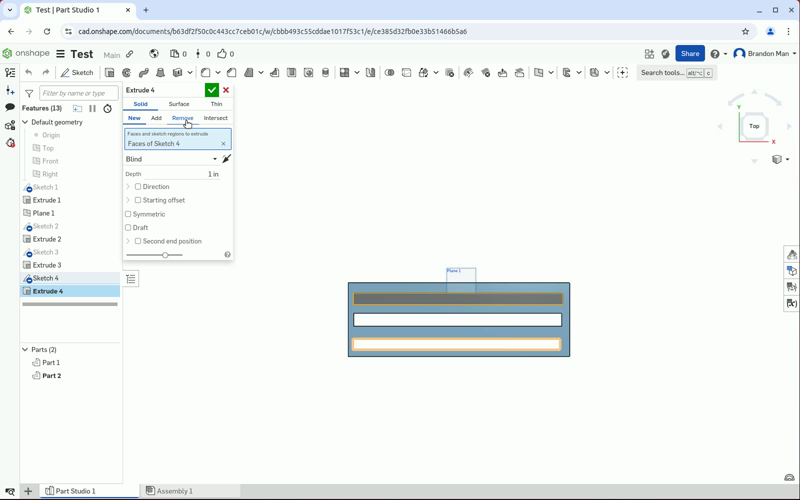
click(186, 120)
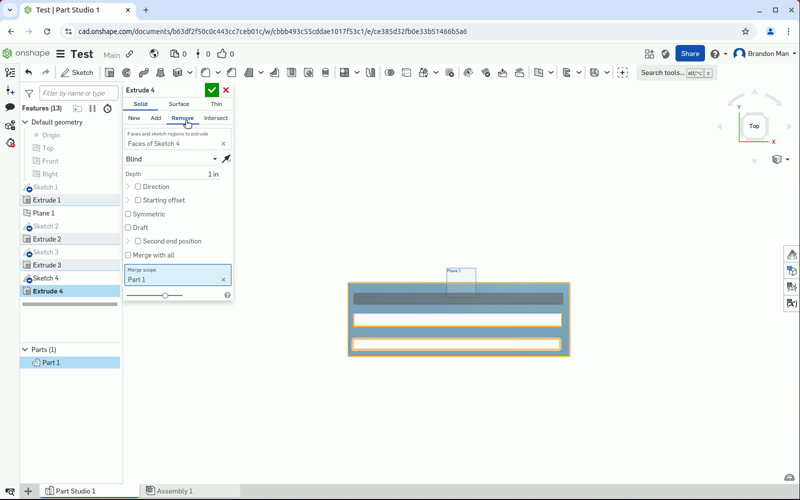
key(tab, 4)
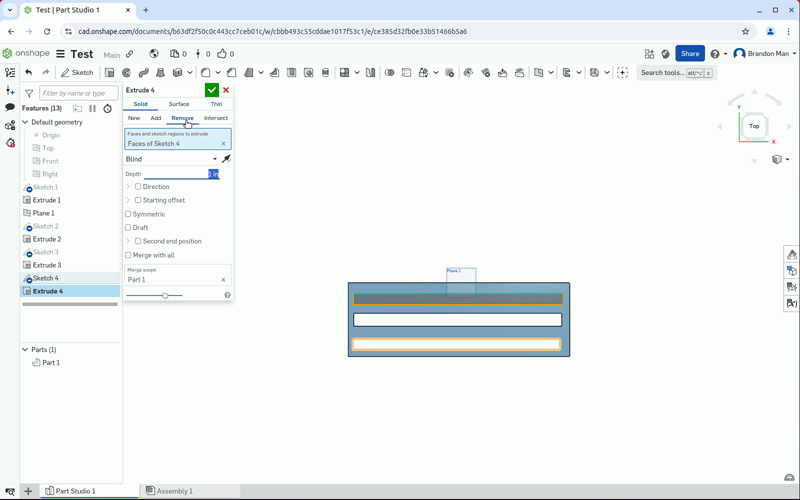
text(7.703)
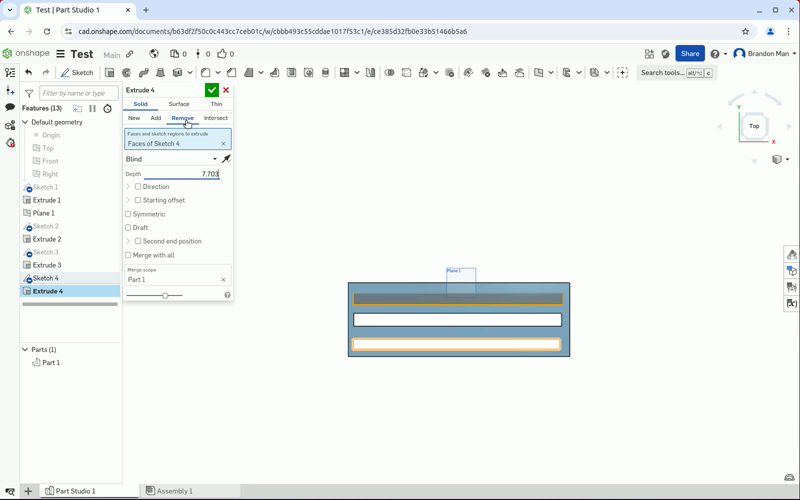
key(tab, 6)
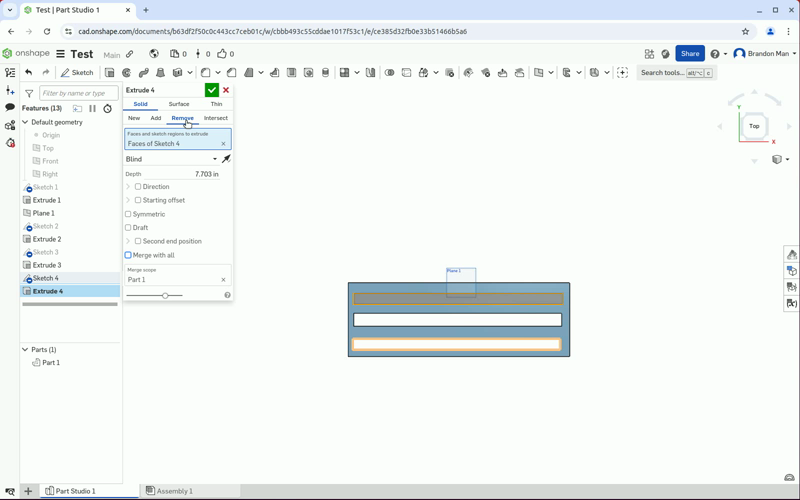
key(space)
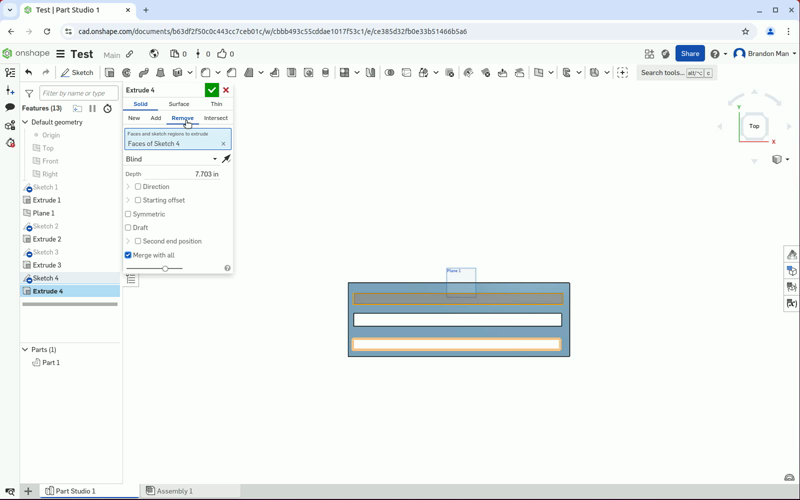
key(enter)
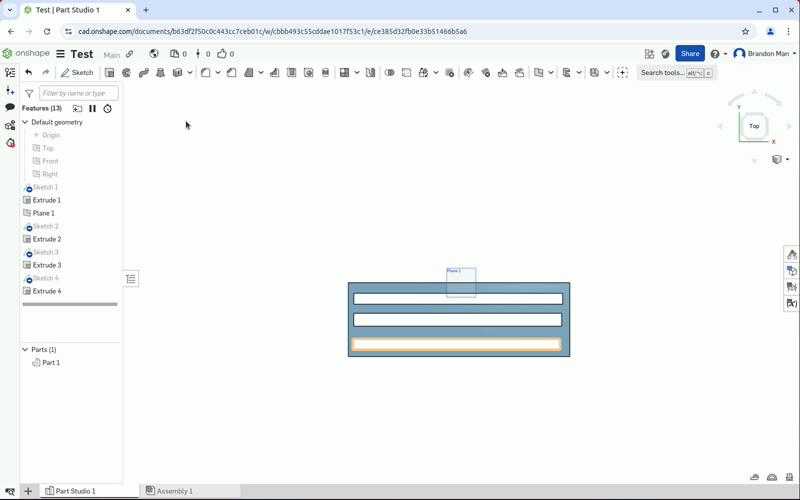
key(shift+h)
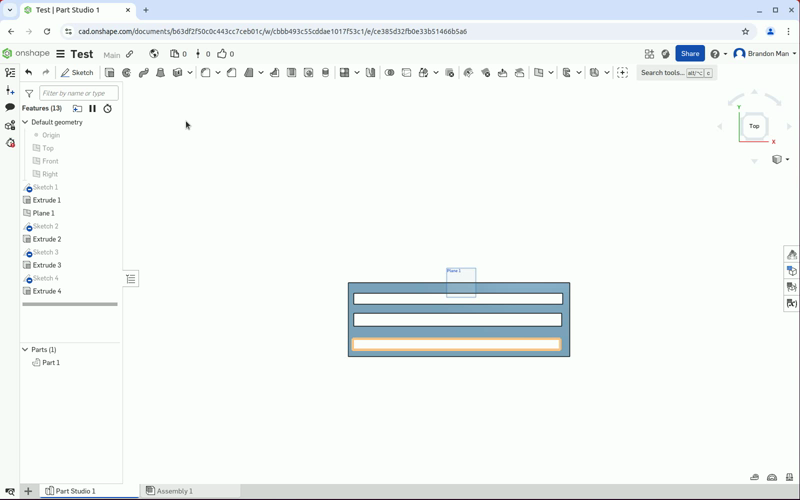
key(shift+h)
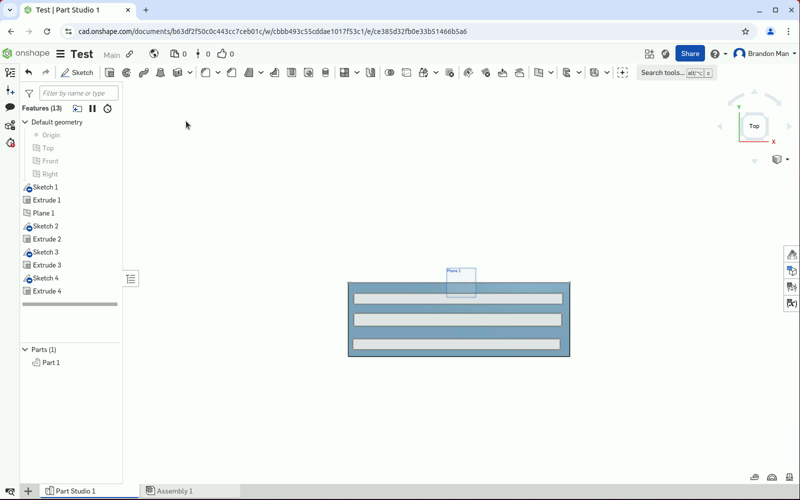
key(shift+7)
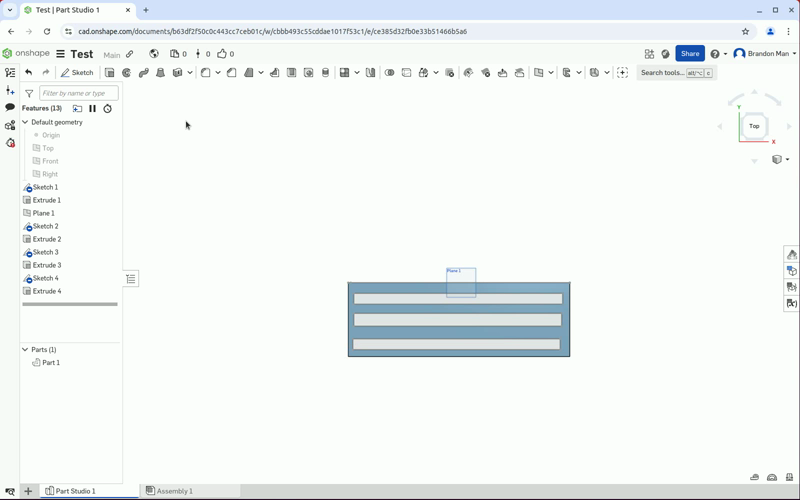
key(up, 3)
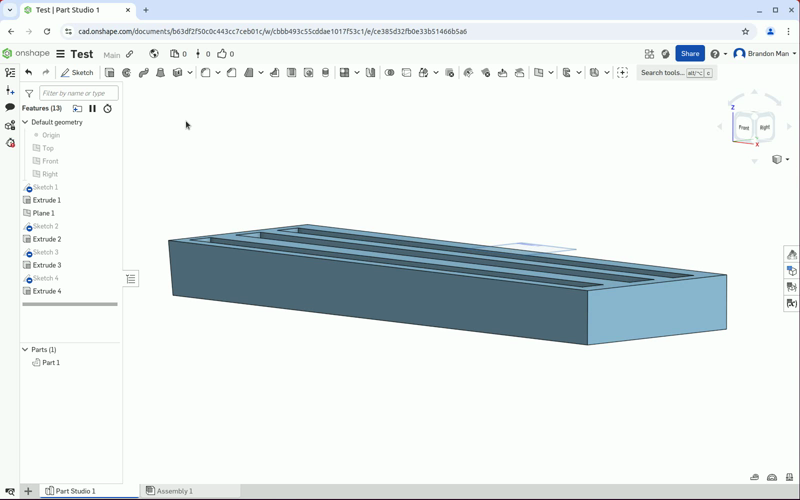
key(left, 3)
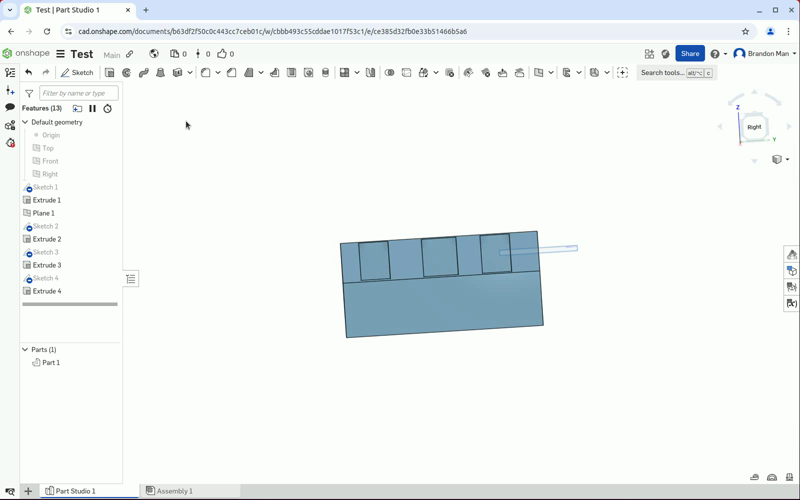
key(right, 3)
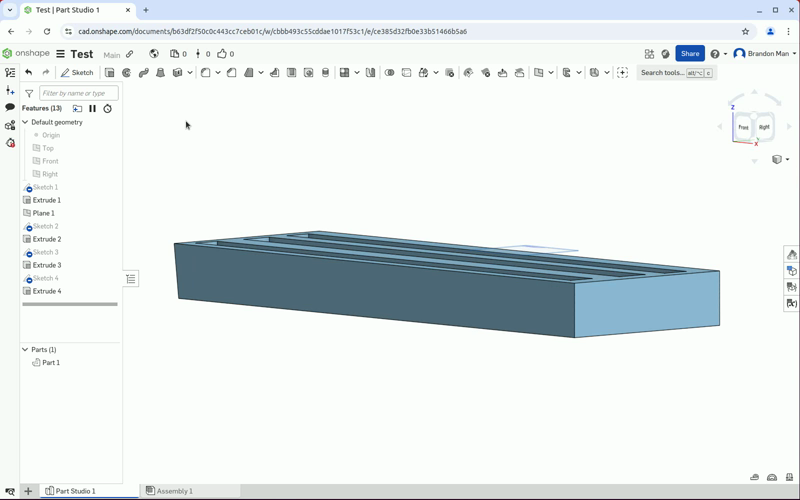
key(down, 3)
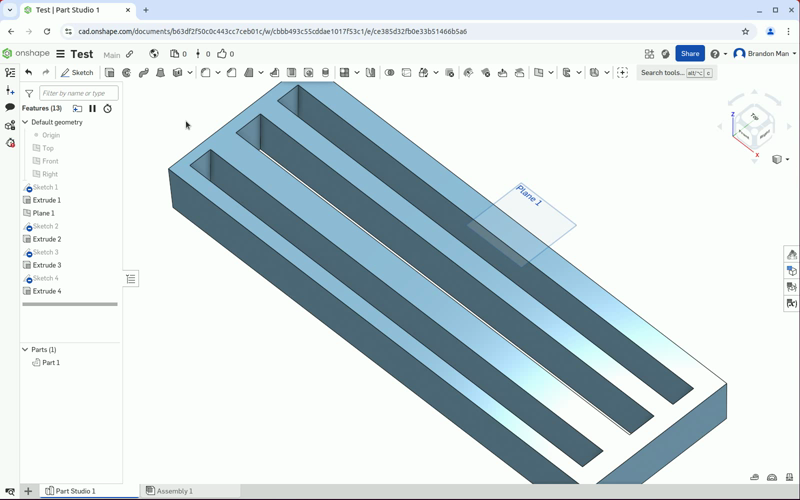
mouse_move(73, 189)
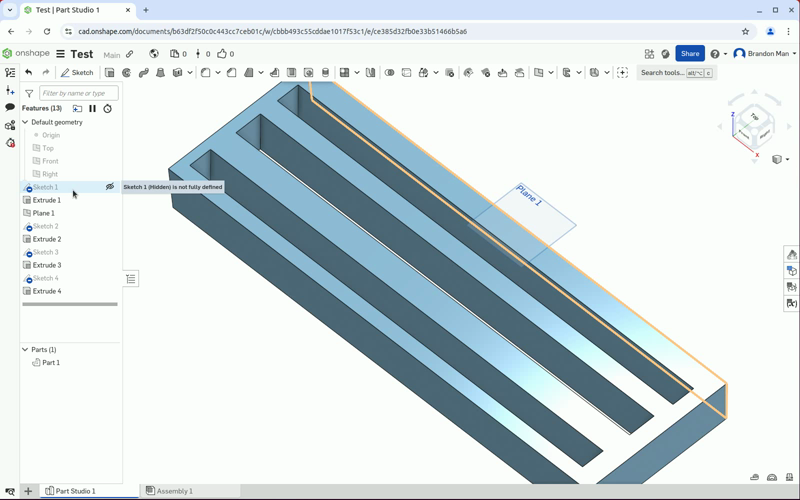
click(73, 189)